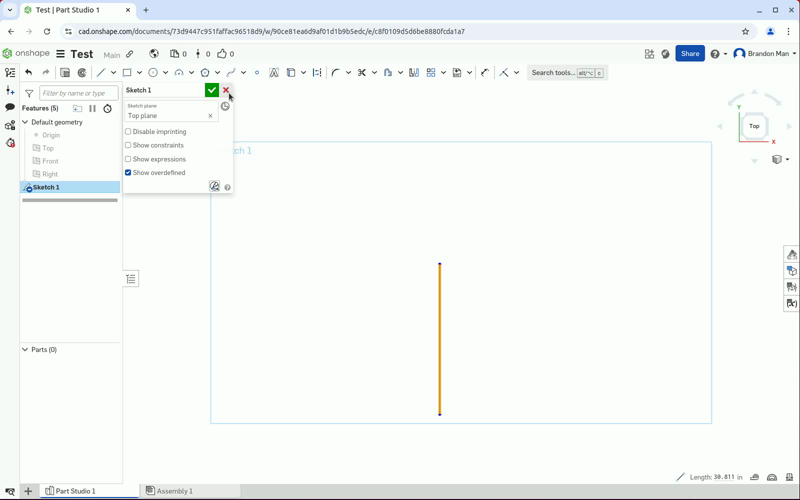
key(shift+h)
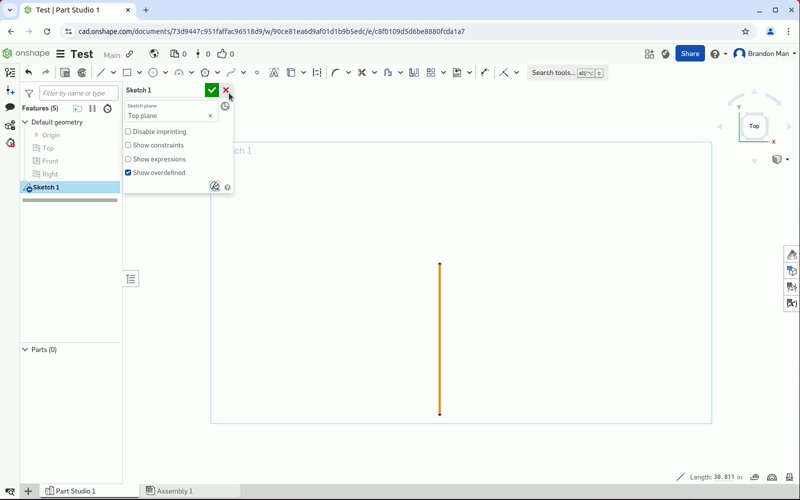
key(shift+s)
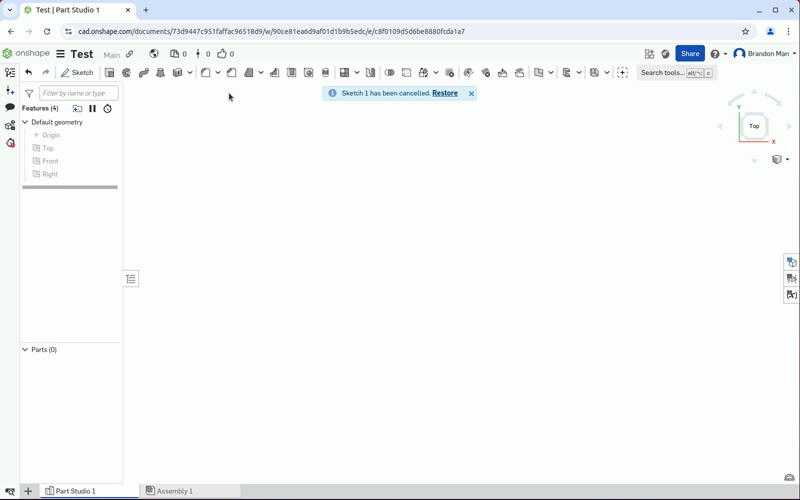
mouse_move(73, 150)
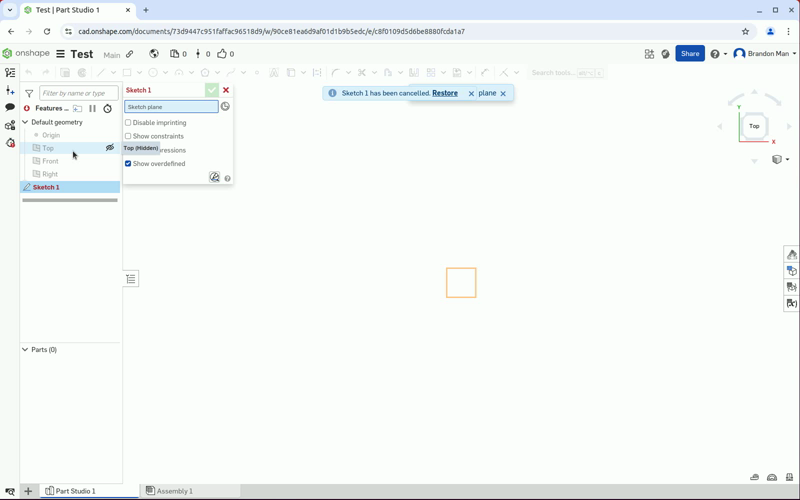
click(73, 150)
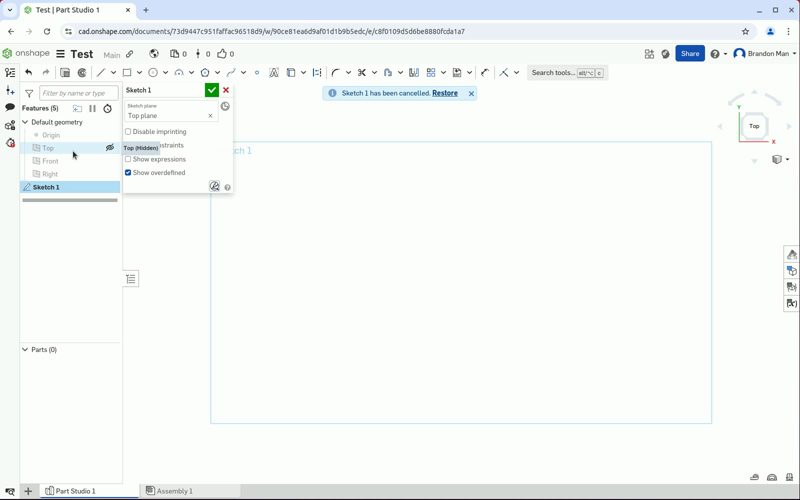
mouse_move(73, 352)
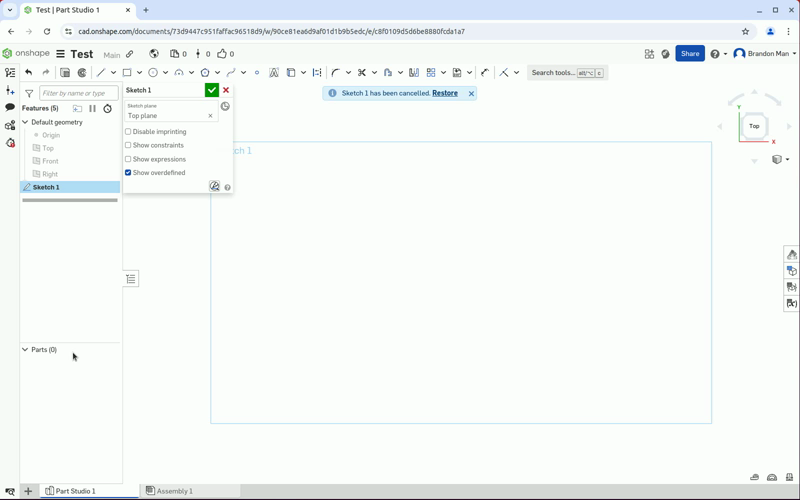
key(y)
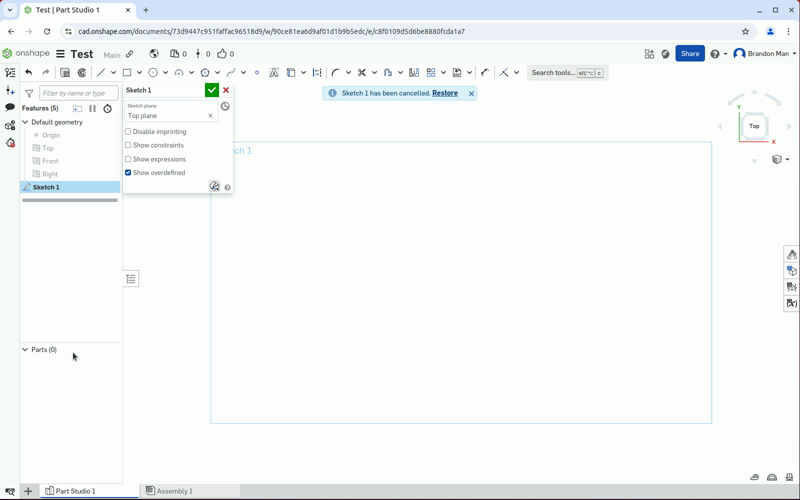
key(l)
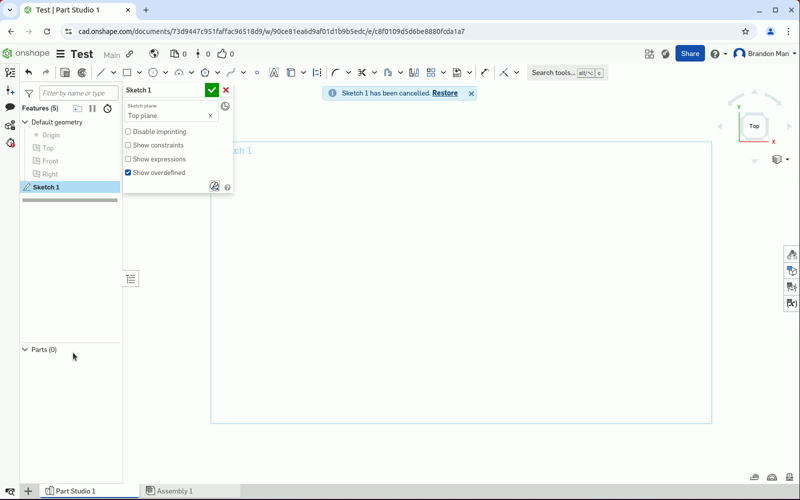
key_down(shift)
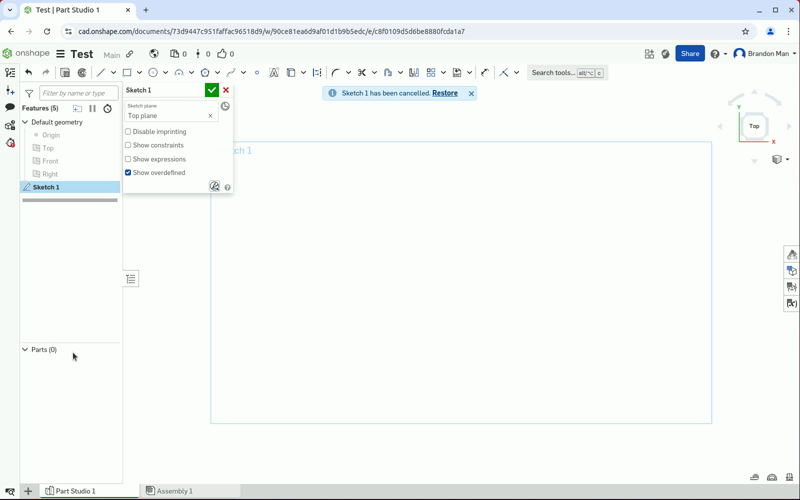
mouse_move(348, 329)
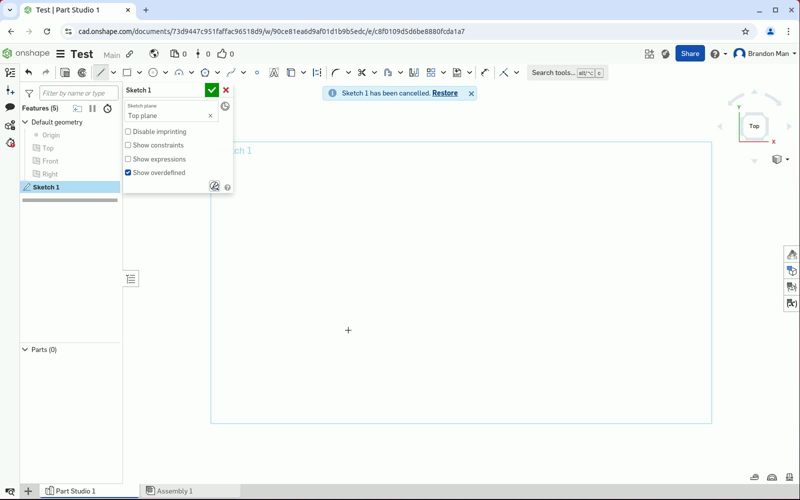
click(348, 329)
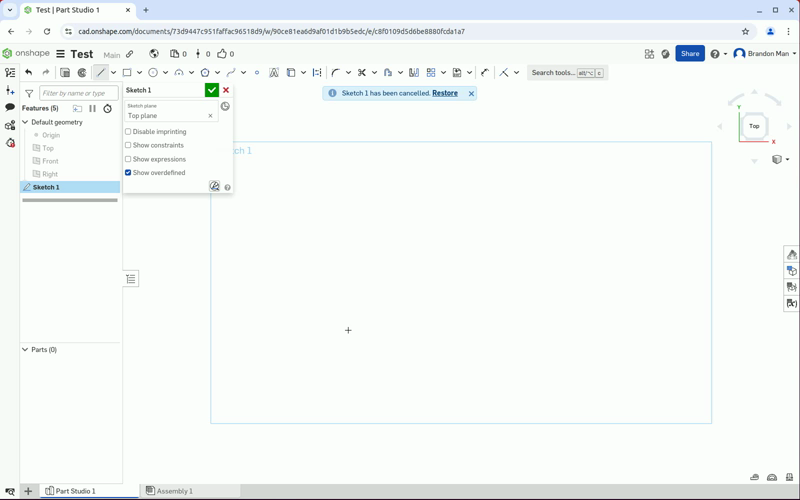
key_up(shift)
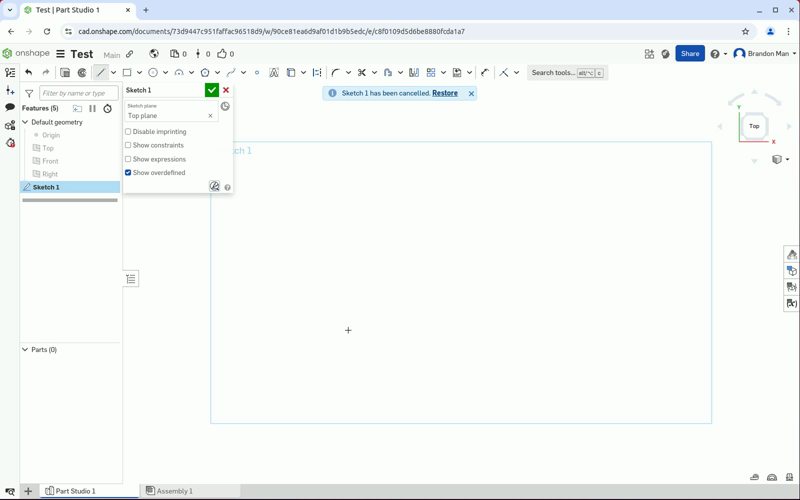
key_down(shift)
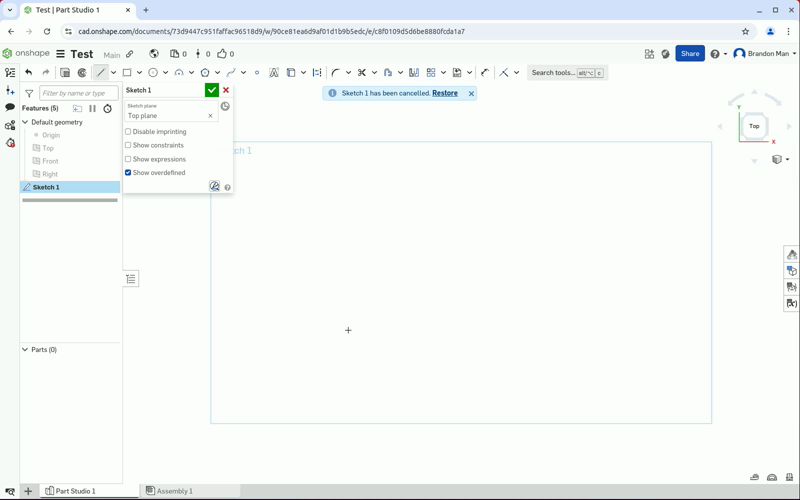
mouse_move(572, 329)
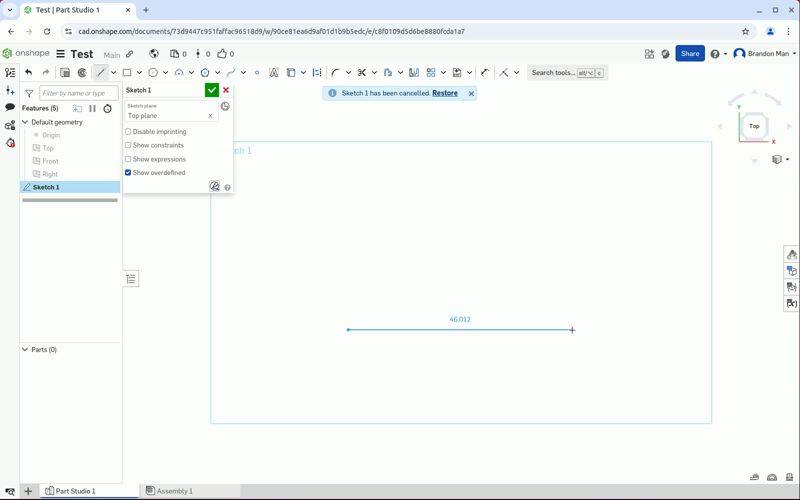
click(572, 329)
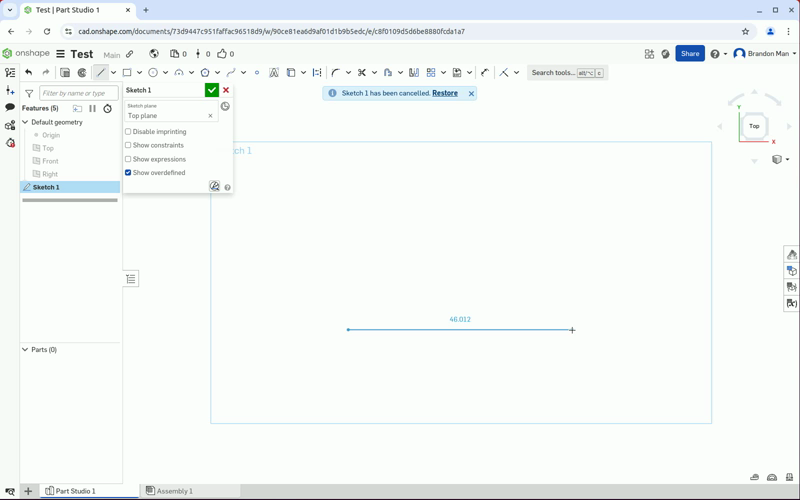
key_up(shift)
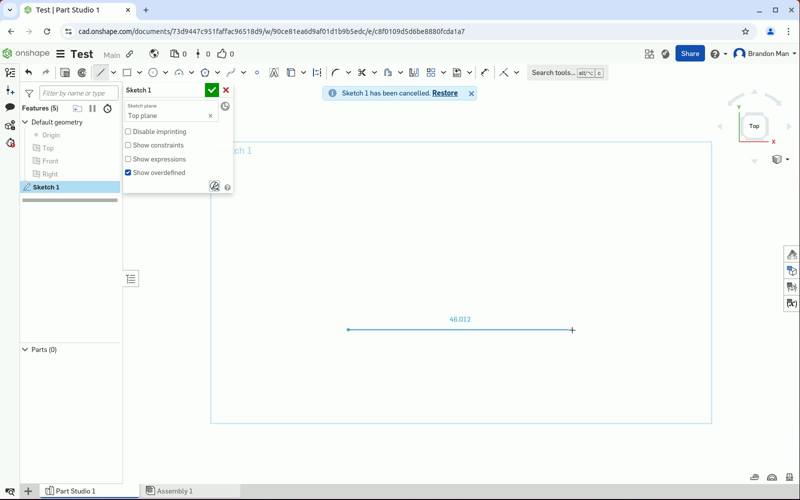
key_down(shift)
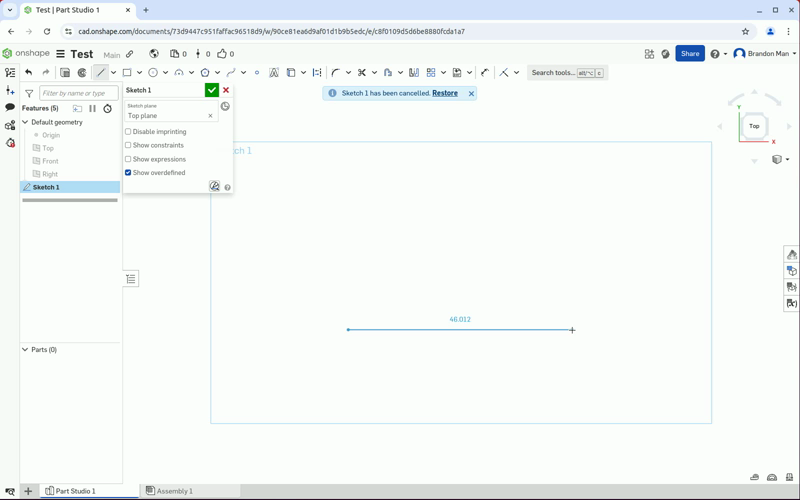
mouse_move(572, 237)
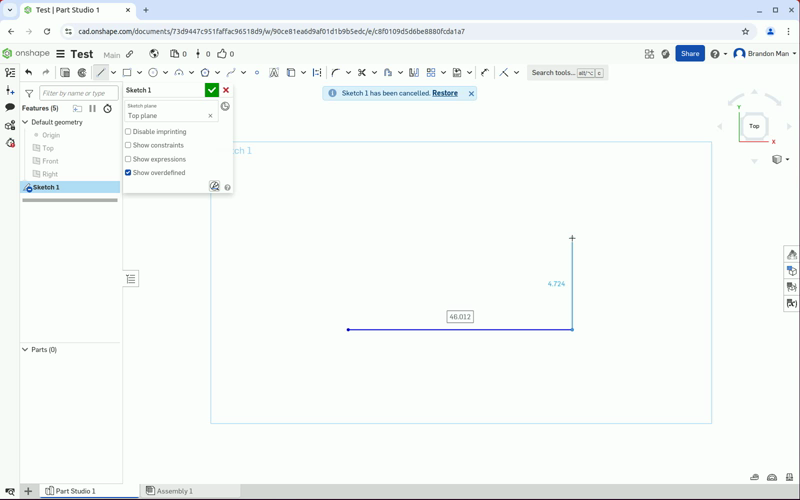
click(572, 237)
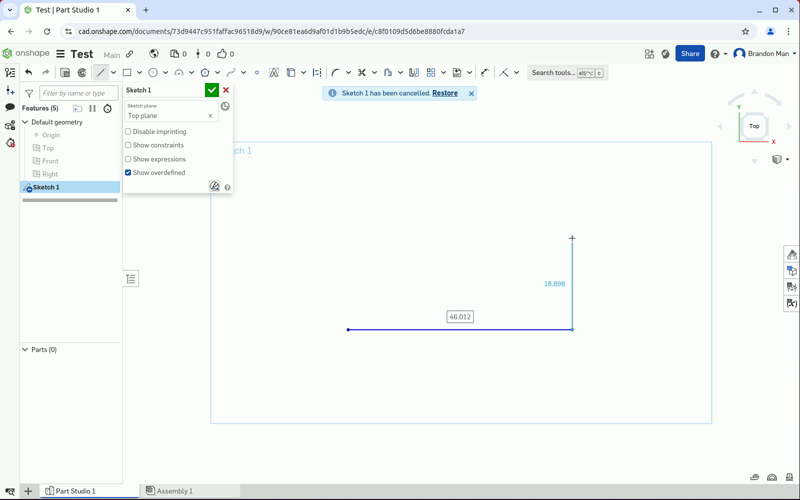
key_up(shift)
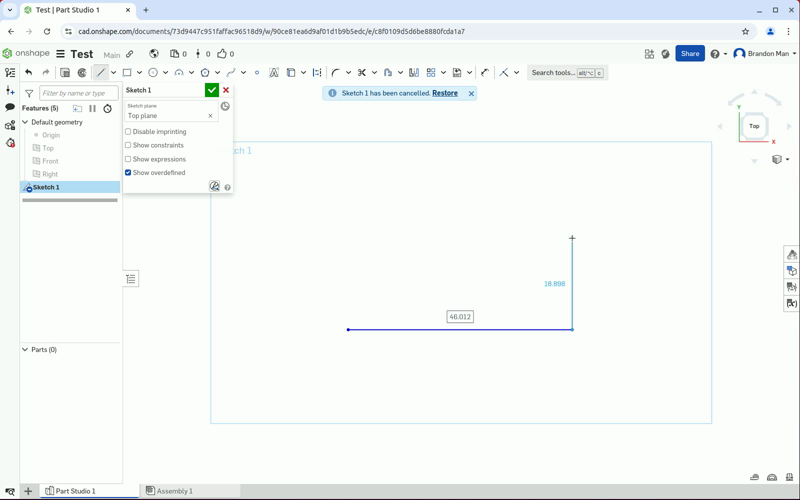
key_down(shift)
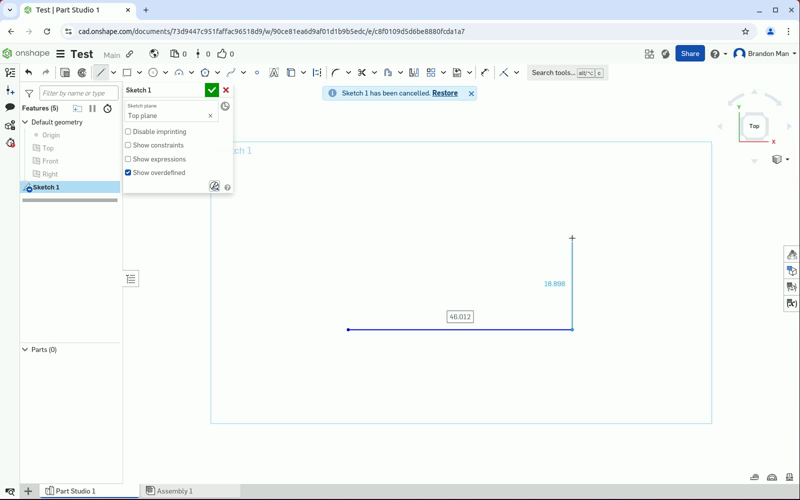
mouse_move(348, 237)
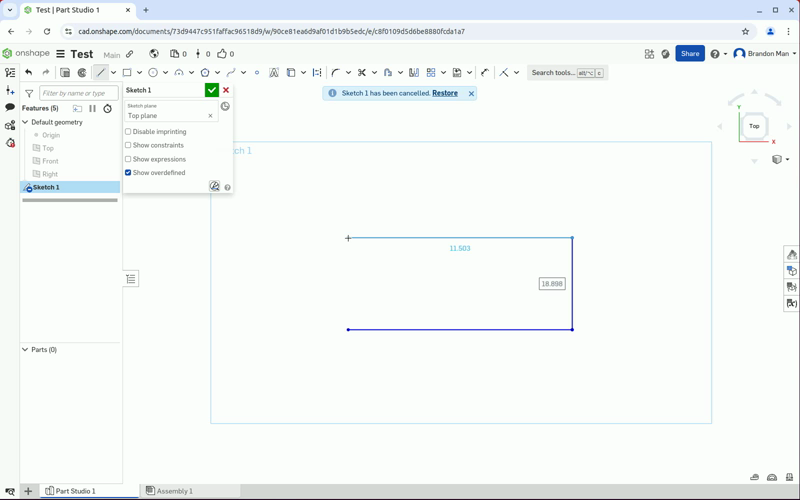
click(348, 237)
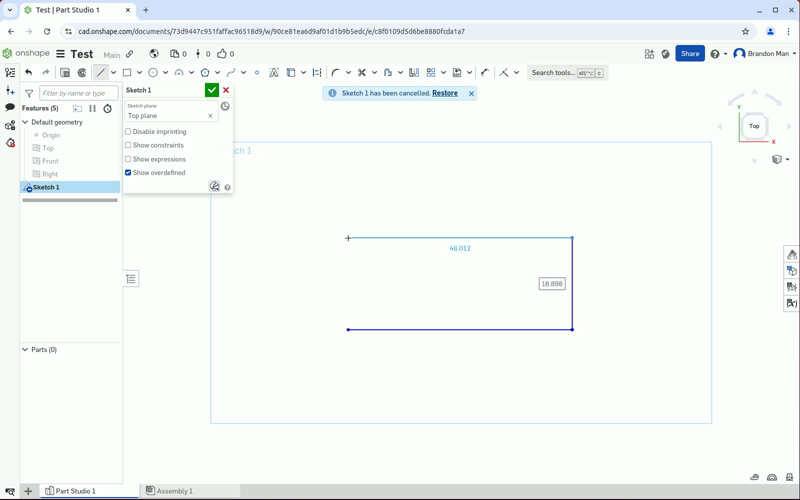
key_up(shift)
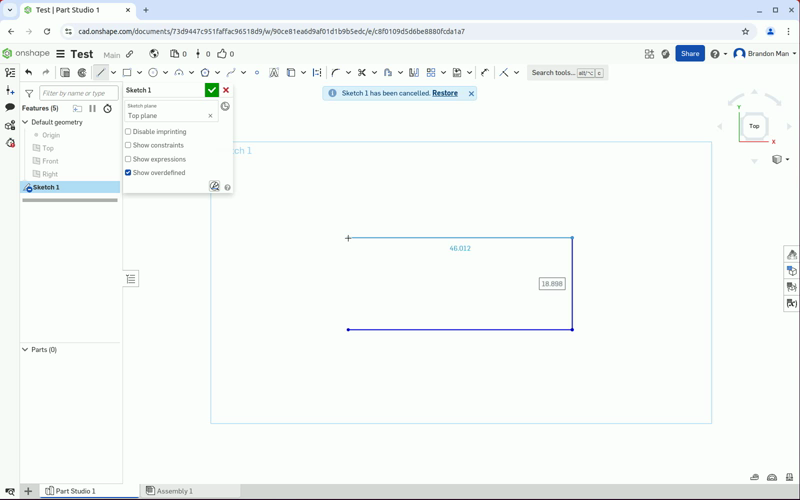
key_down(shift)
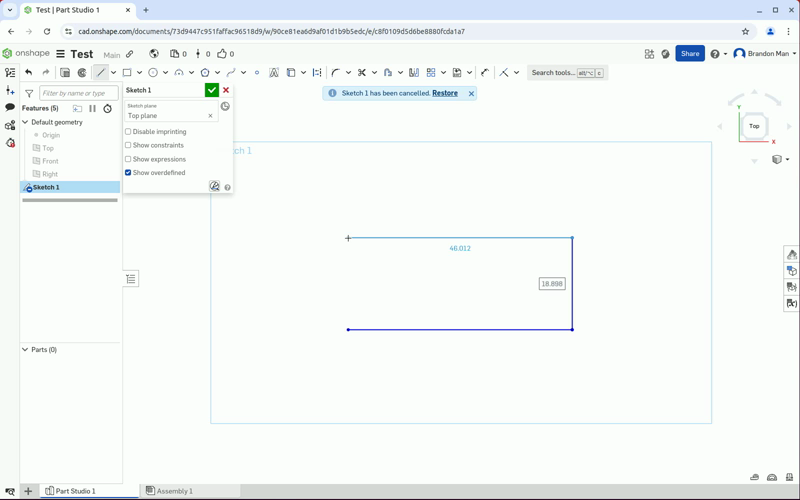
mouse_move(348, 329)
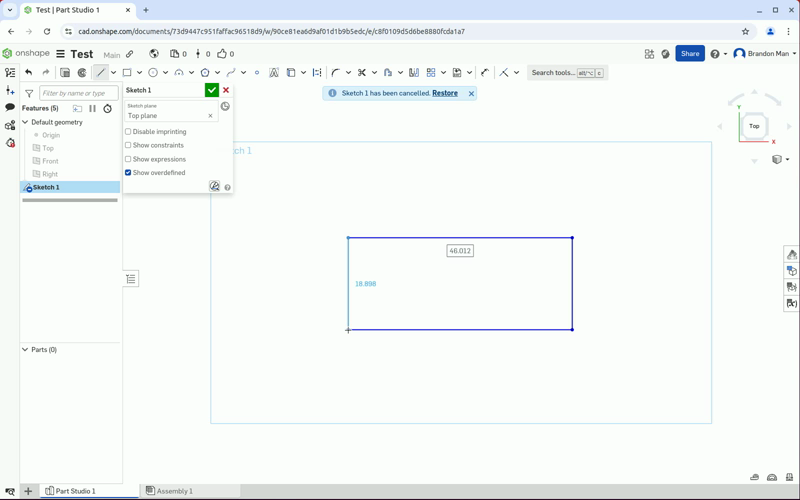
key_up(shift)
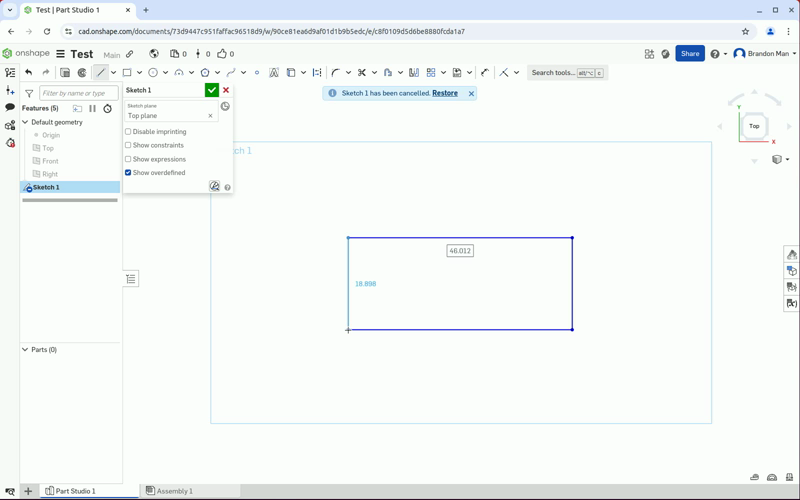
click(348, 329)
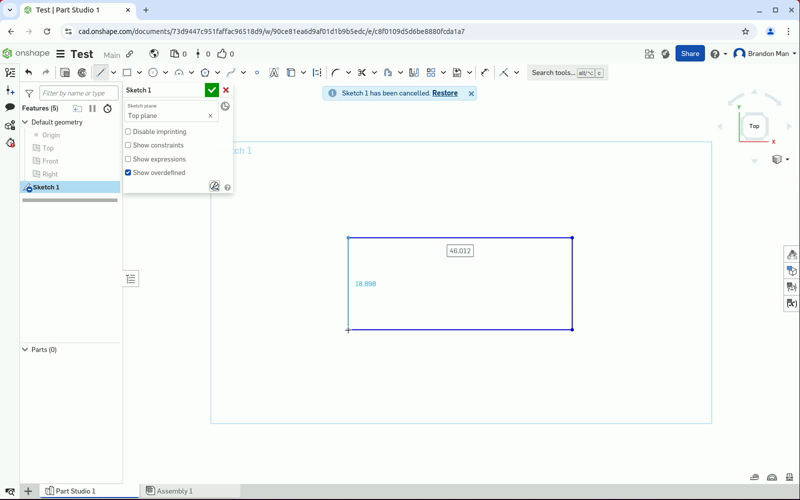
key(esc)
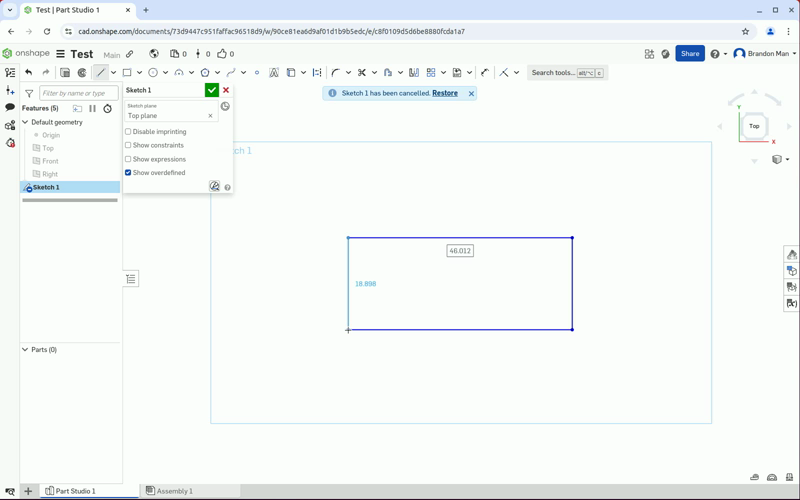
mouse_move(477, 264)
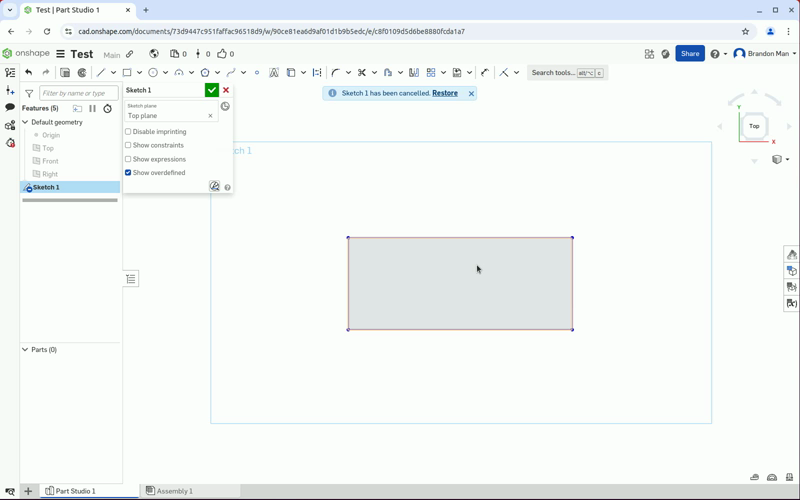
click(477, 264)
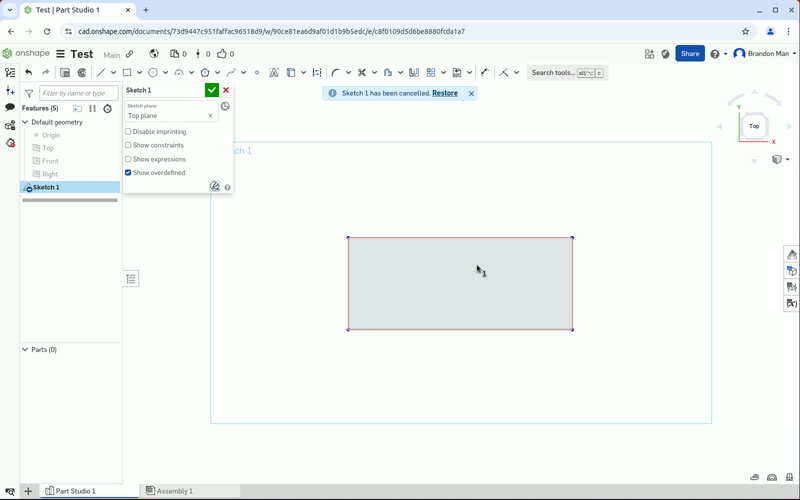
mouse_move(73, 352)
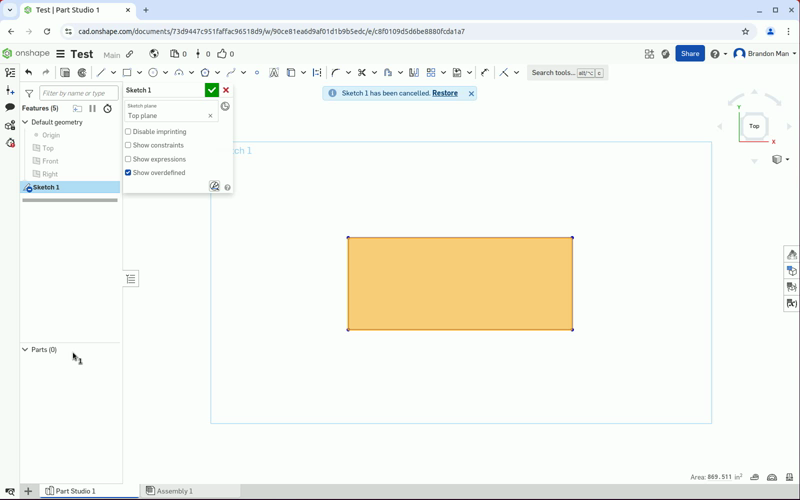
key(shift+y)
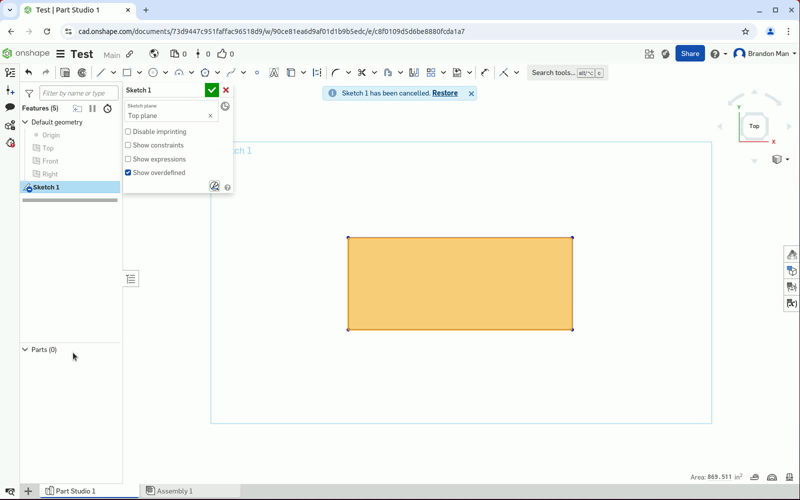
key(shift+e)
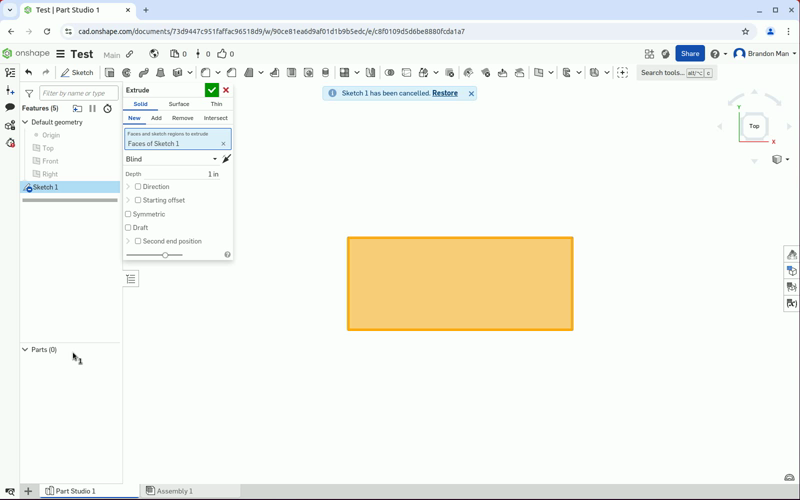
mouse_move(143, 106)
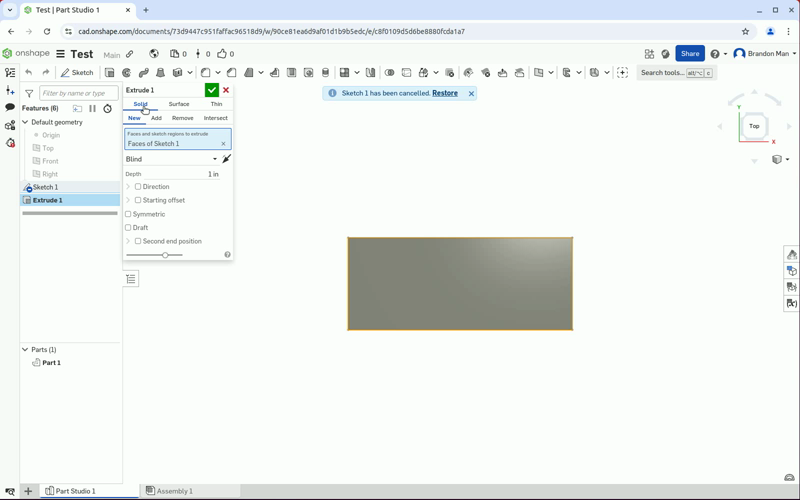
click(143, 106)
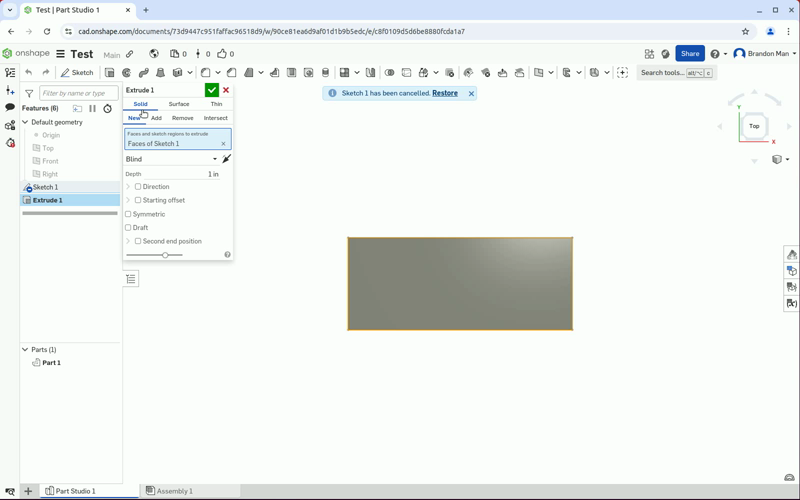
mouse_move(137, 120)
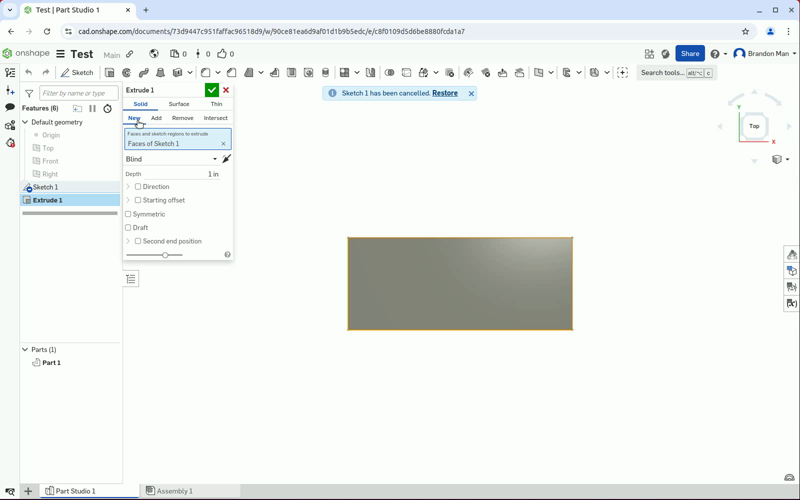
click(137, 120)
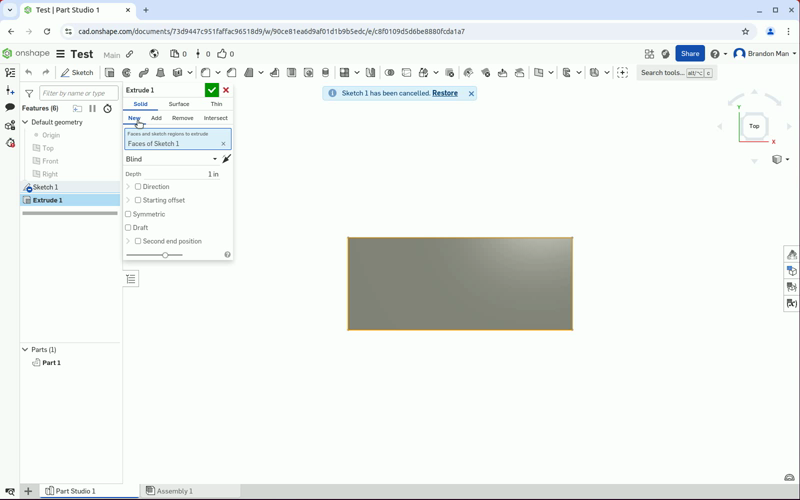
key(tab, 4)
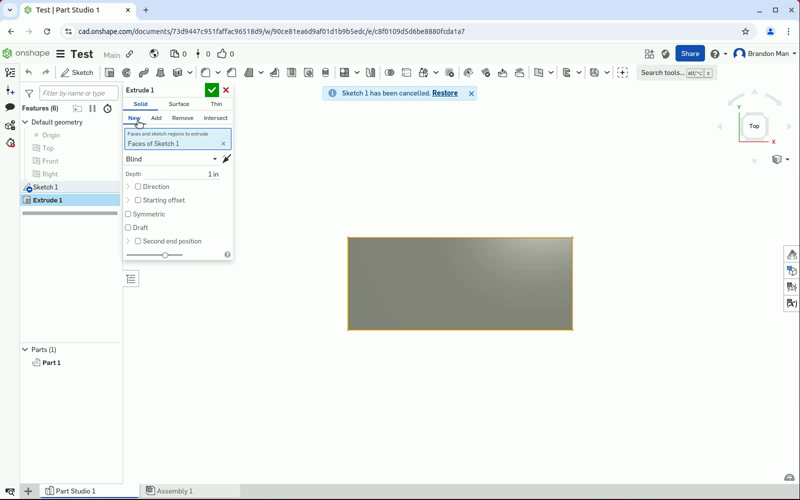
text(0.722)
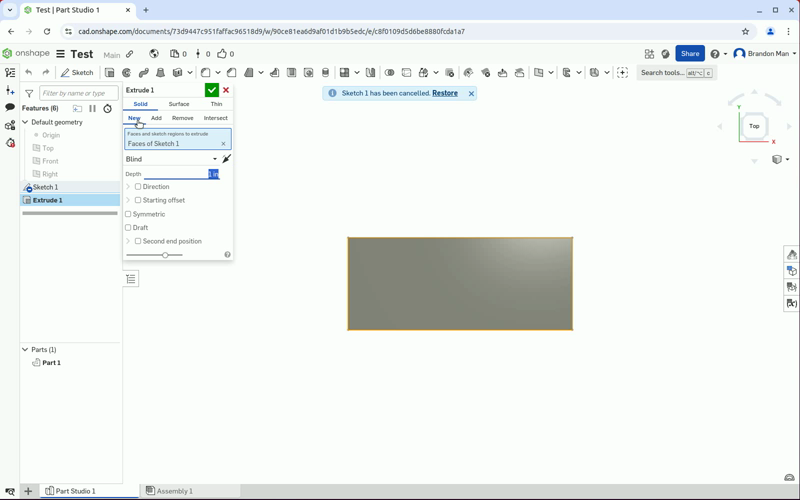
key(enter)
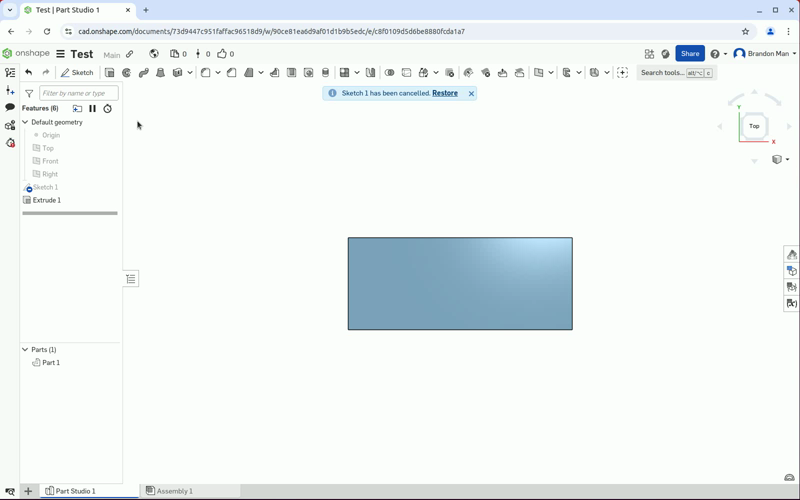
key(shift+h)
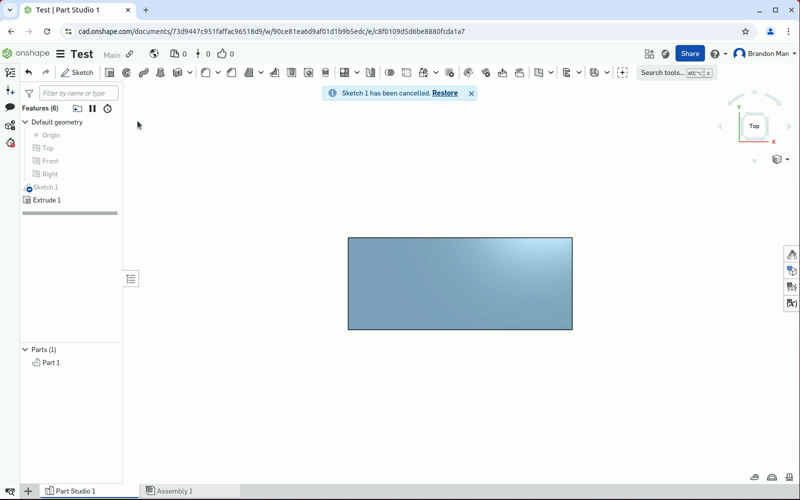
key(shift+h)
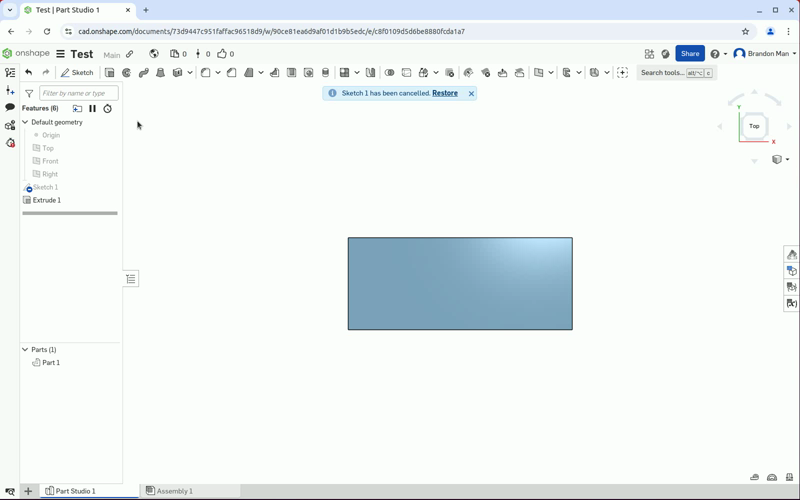
mouse_move(73, 189)
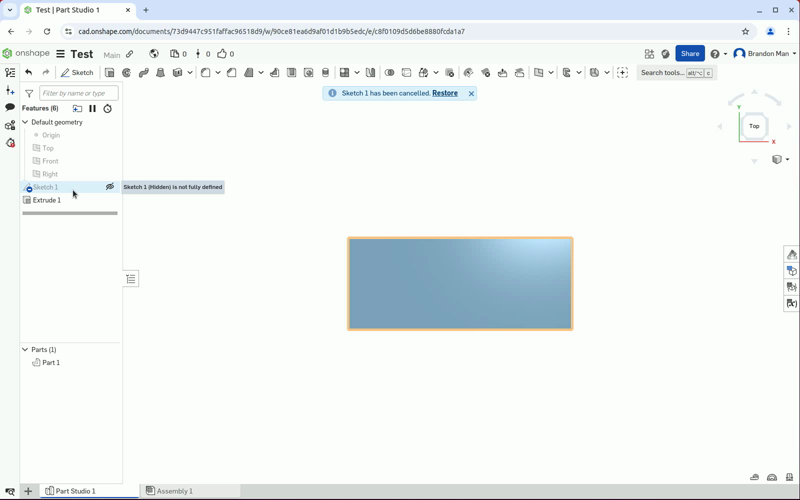
click(73, 189)
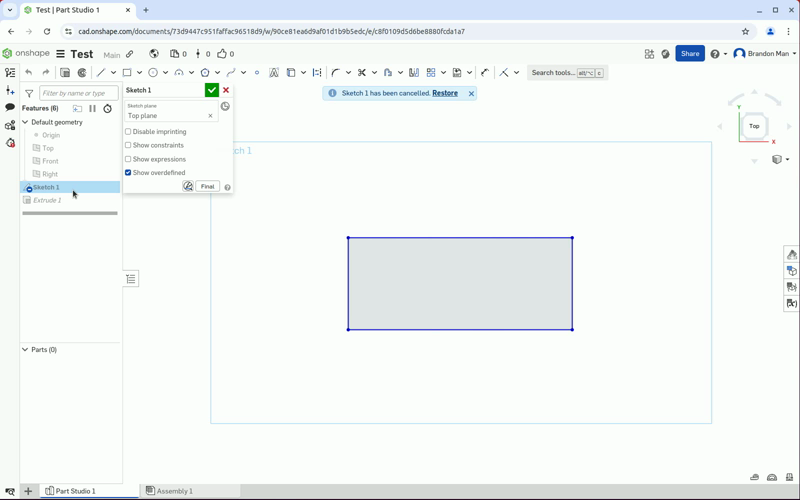
mouse_move(229, 92)
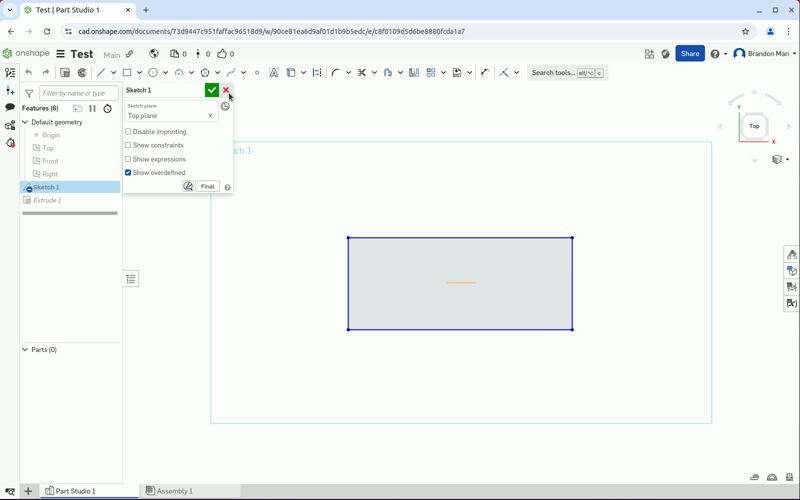
click(229, 92)
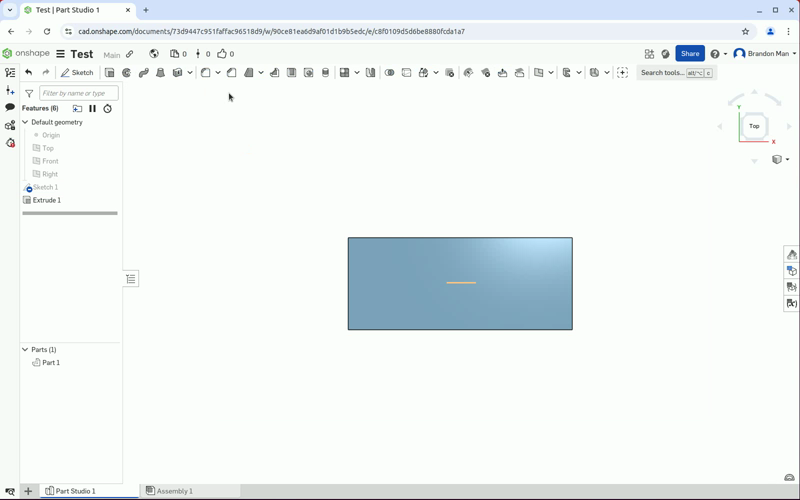
mouse_move(541, 75)
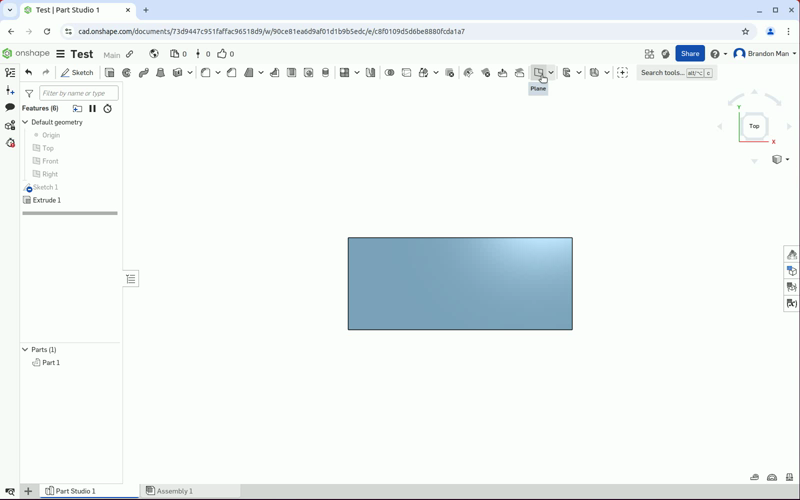
click(541, 75)
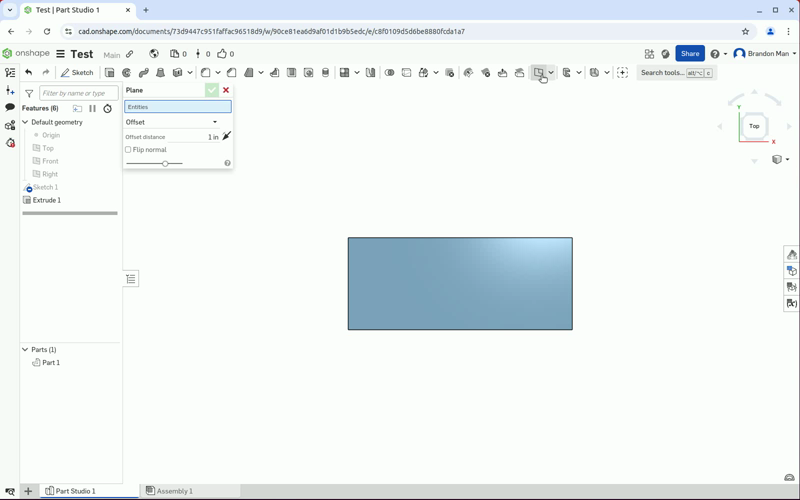
mouse_move(73, 150)
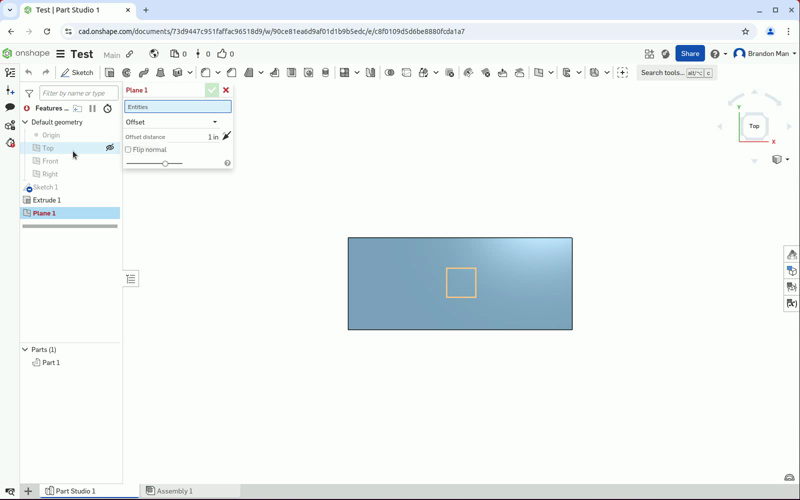
click(73, 150)
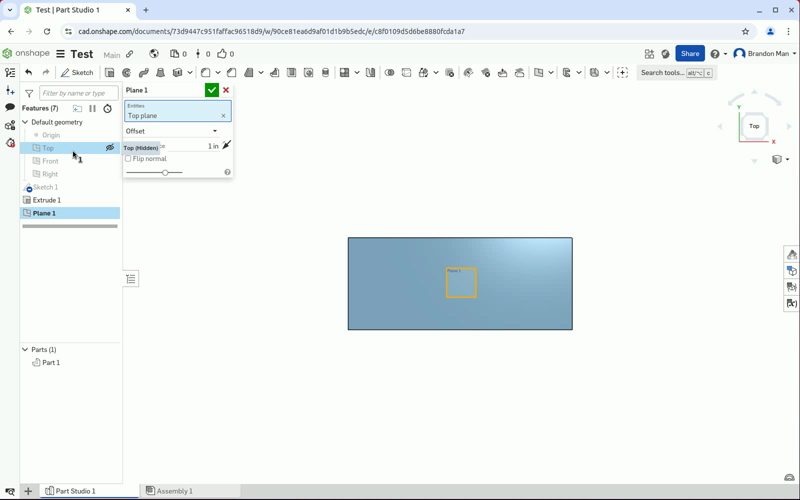
key(tab, 2)
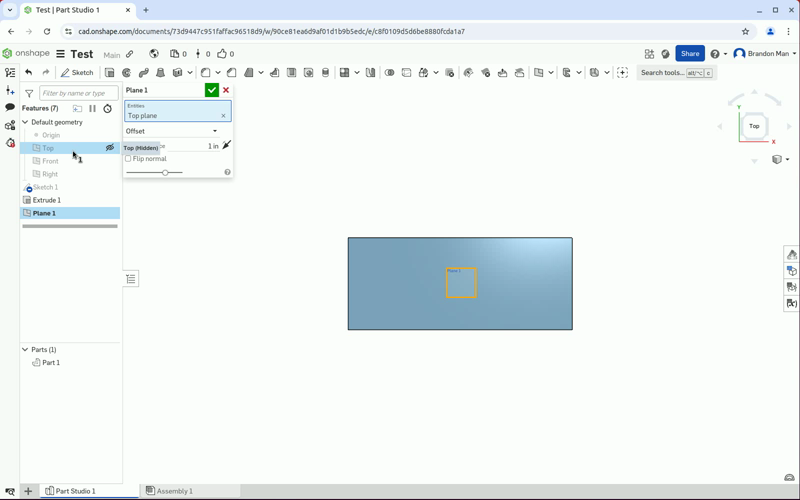
text(0.709)
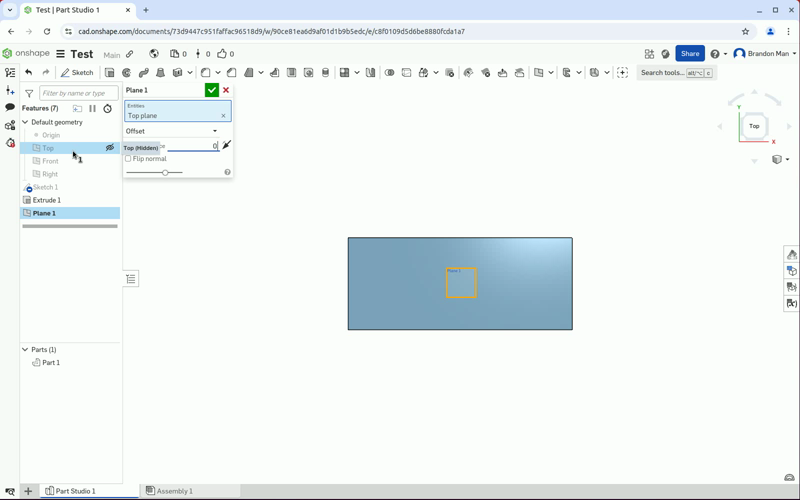
key(enter, 2)
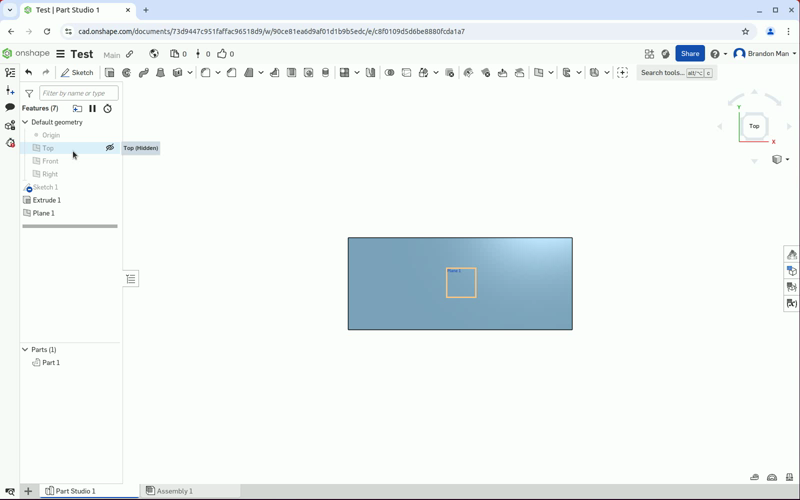
key(shift+s)
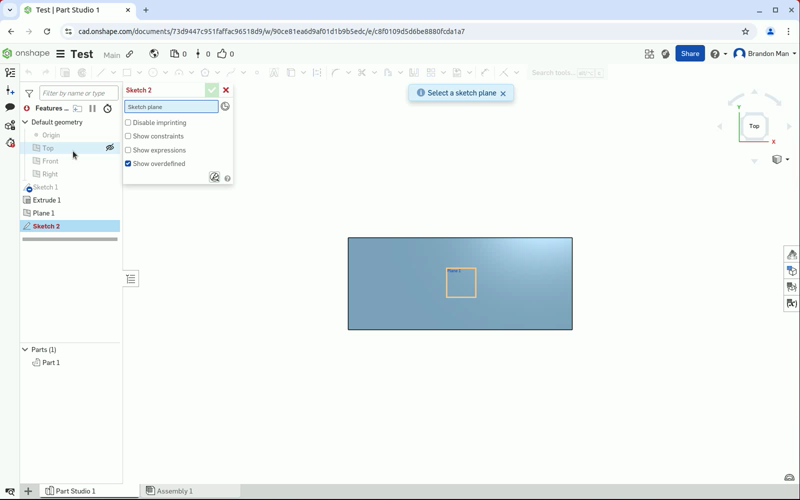
mouse_move(73, 215)
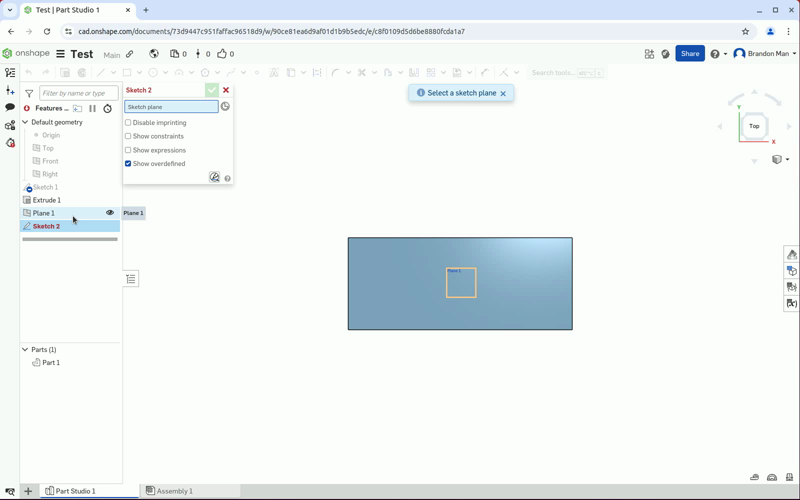
click(73, 215)
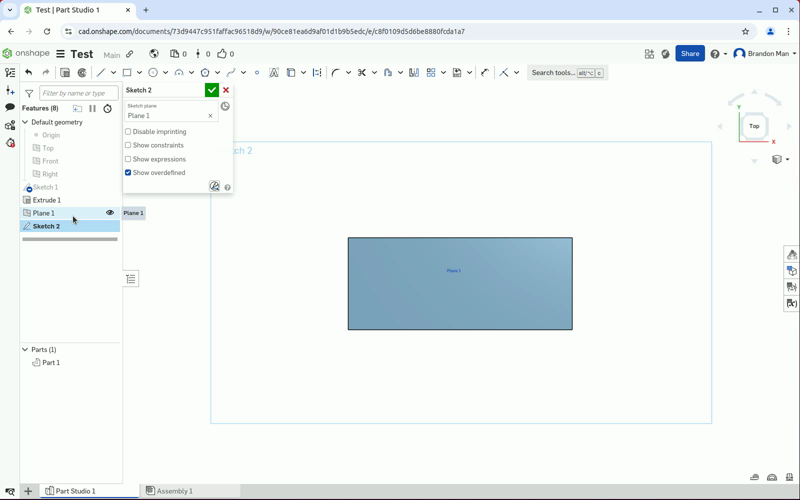
mouse_move(73, 352)
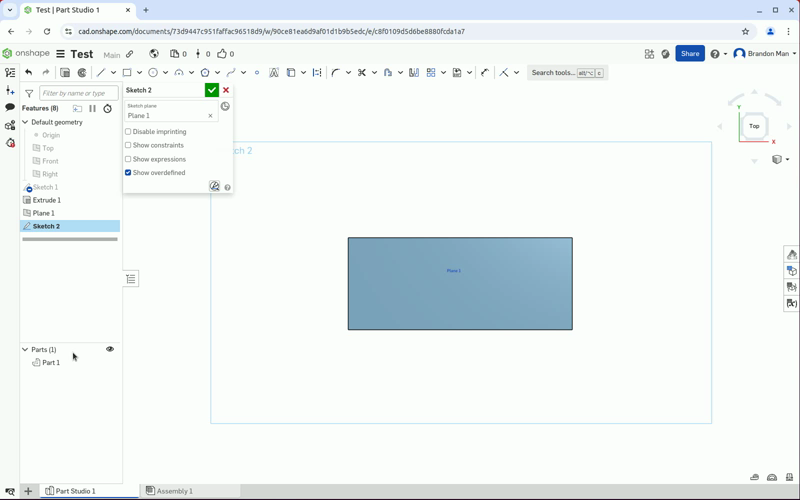
key(y)
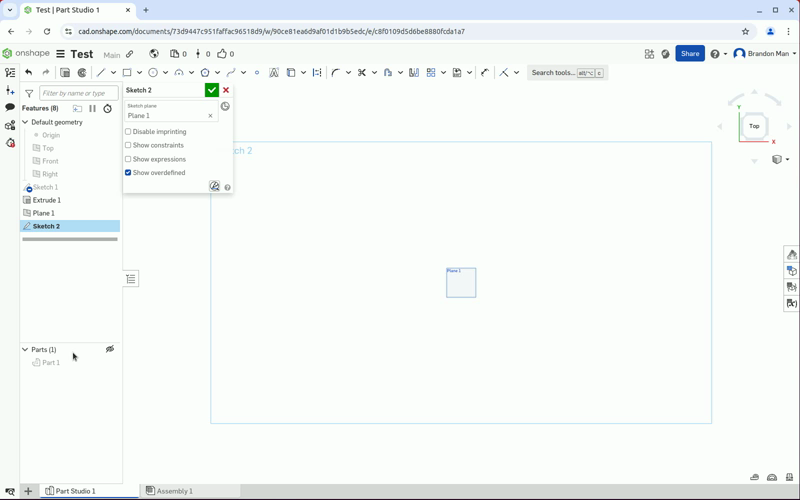
key(l)
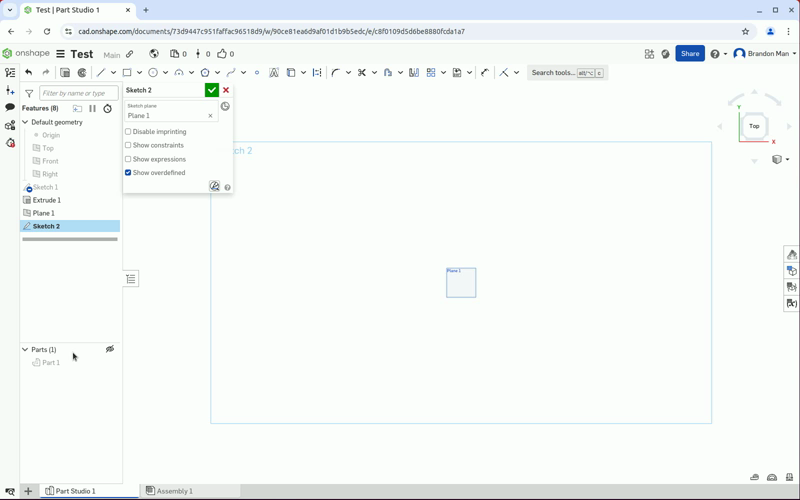
key_down(shift)
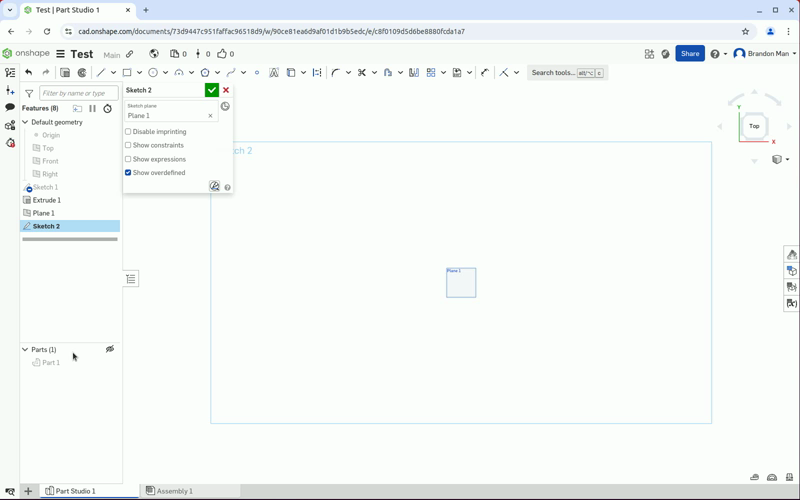
mouse_move(348, 244)
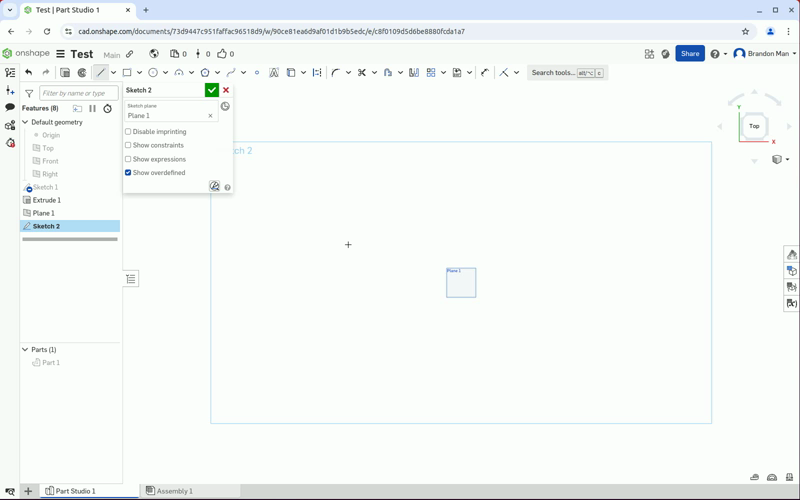
click(348, 244)
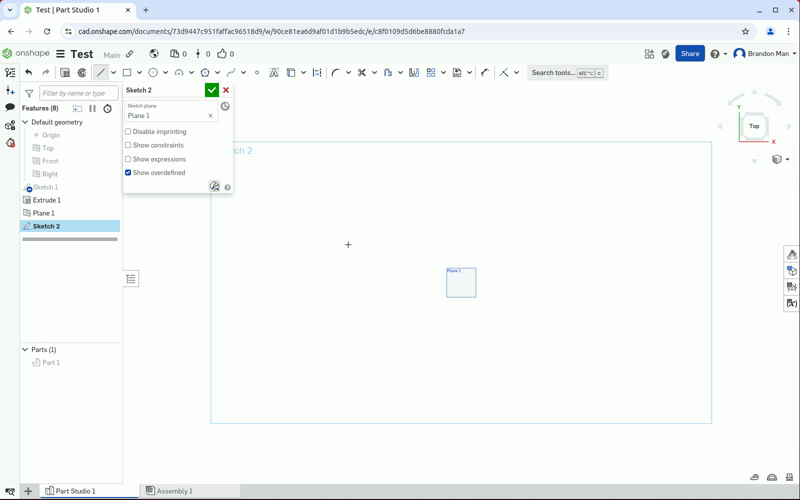
key_up(shift)
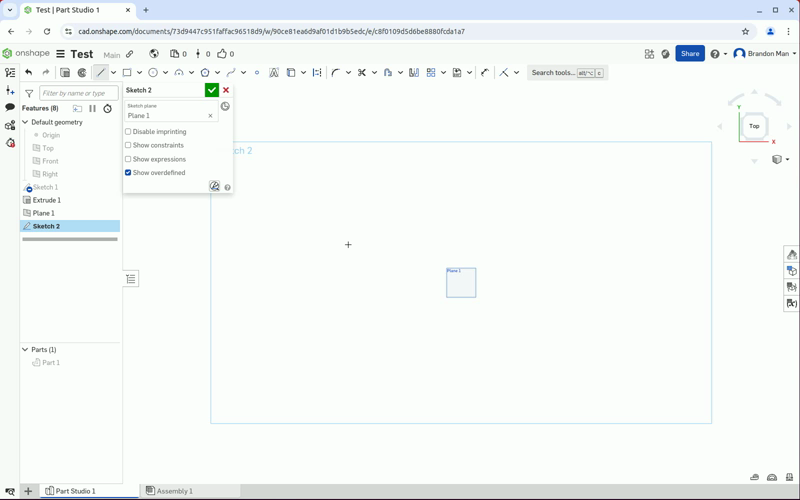
key_down(shift)
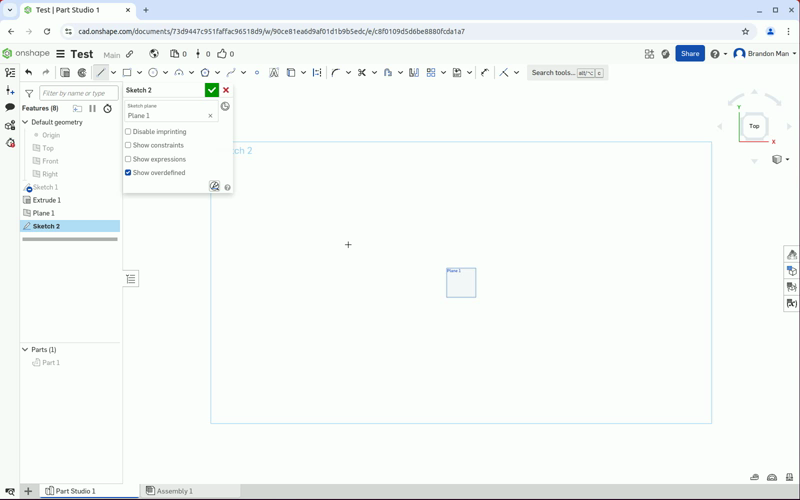
mouse_move(378, 244)
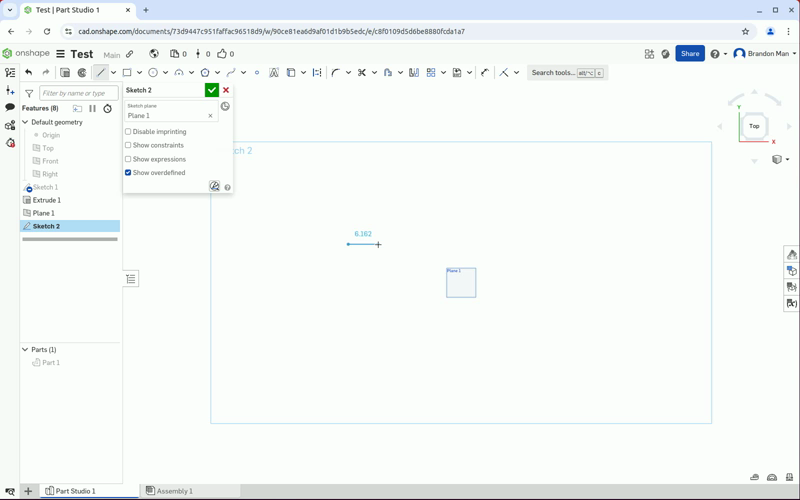
mouse_move(357, 244)
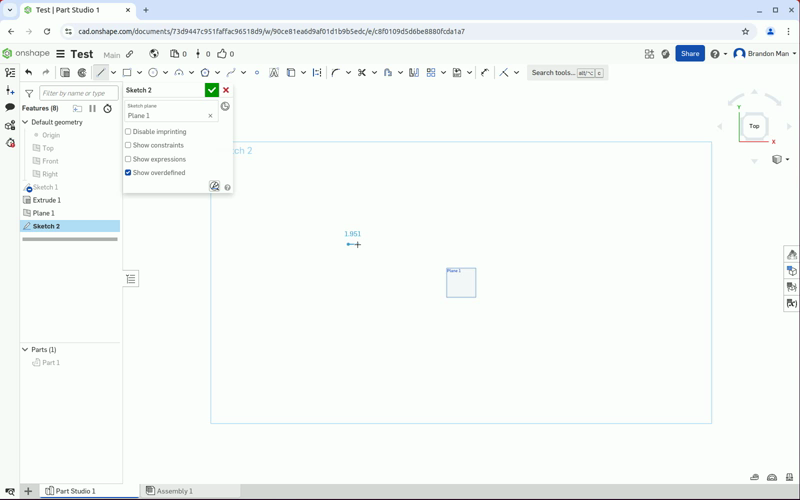
click(357, 244)
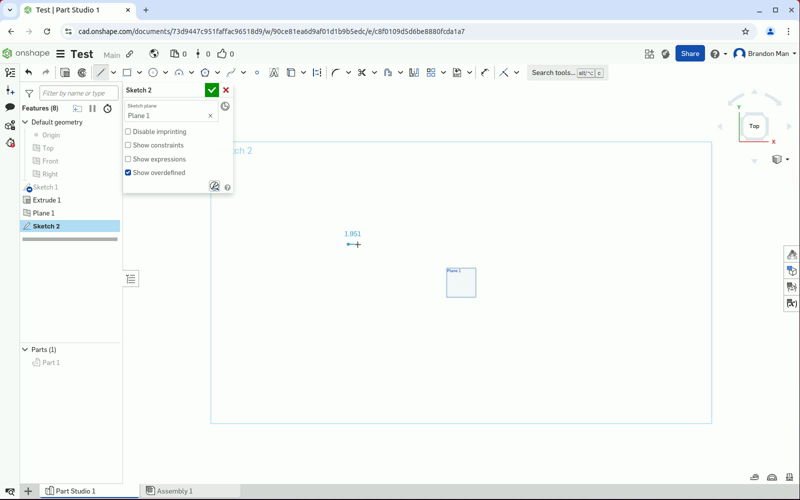
key_up(shift)
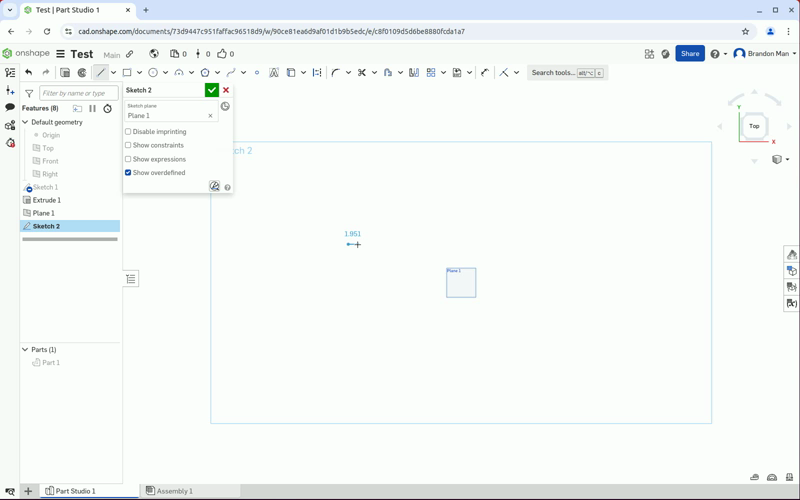
key_down(shift)
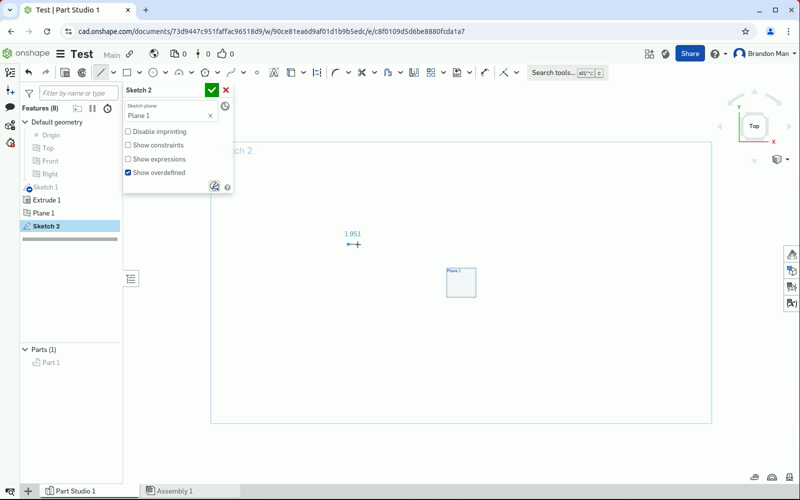
mouse_move(387, 244)
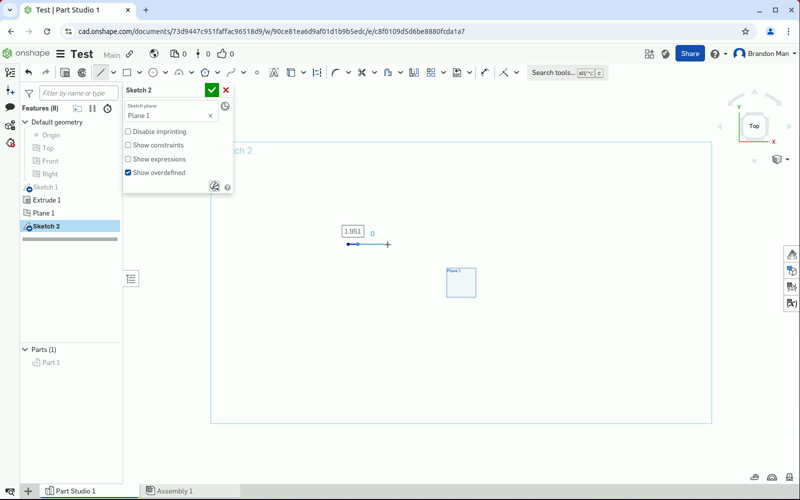
mouse_move(357, 234)
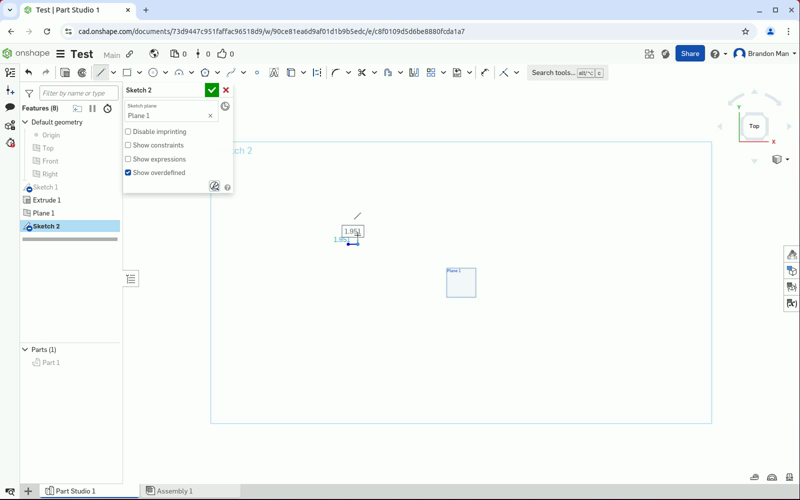
click(357, 234)
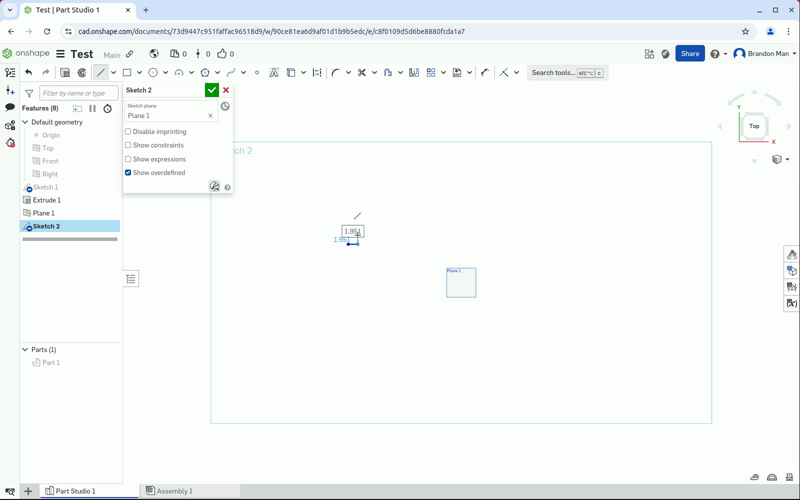
key_up(shift)
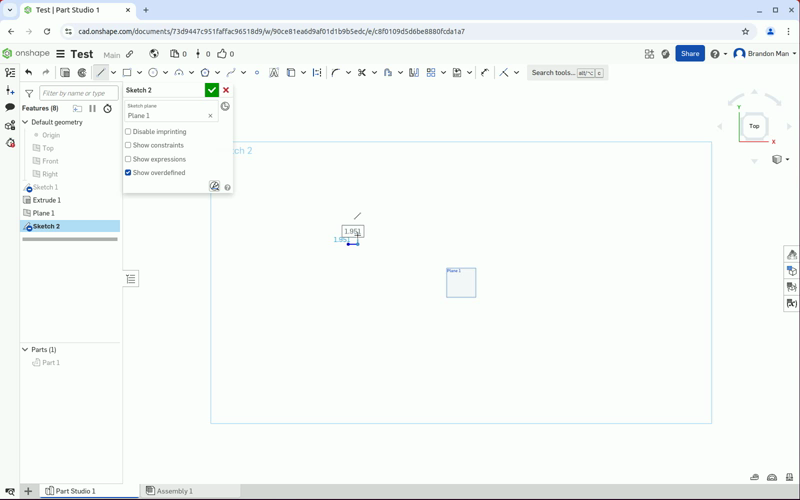
key_down(shift)
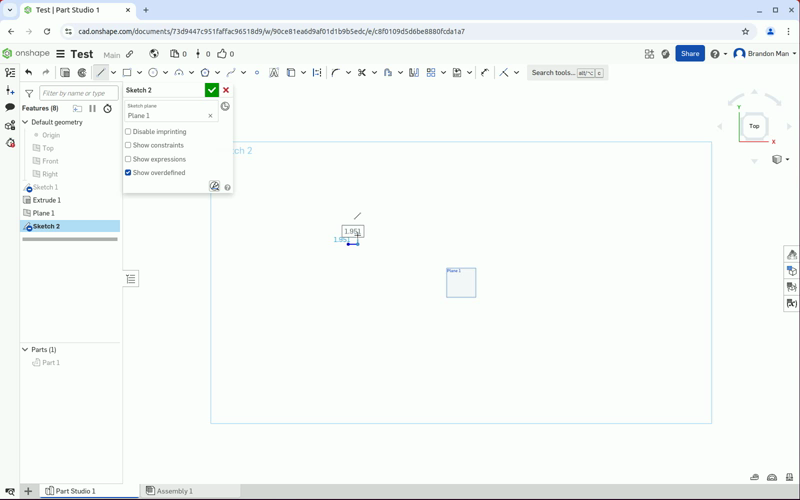
mouse_move(387, 234)
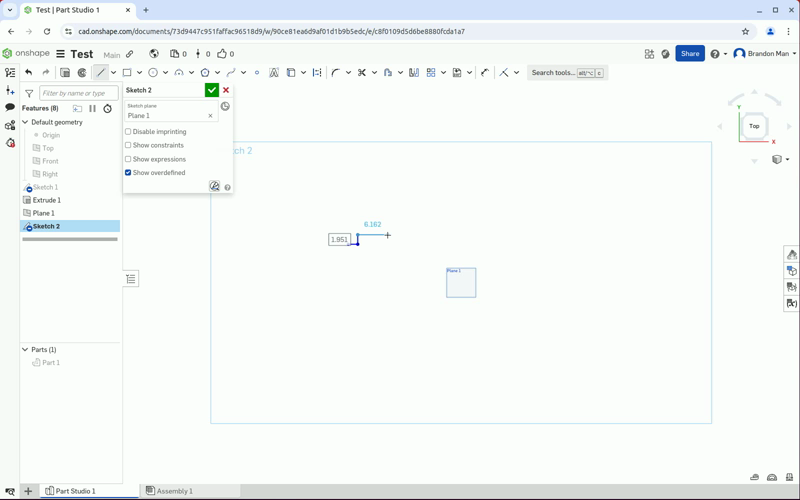
mouse_move(348, 234)
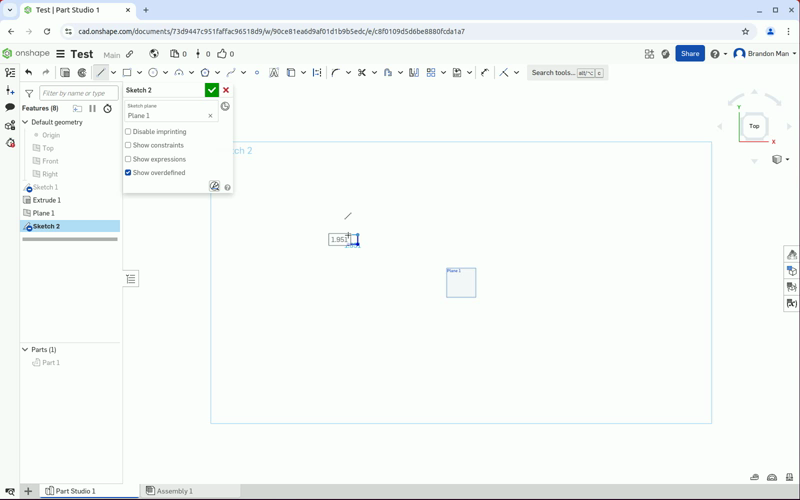
click(348, 234)
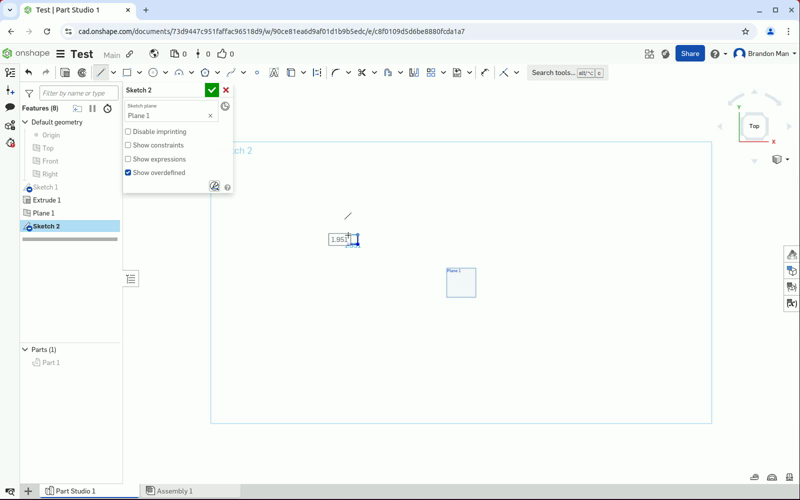
key_up(shift)
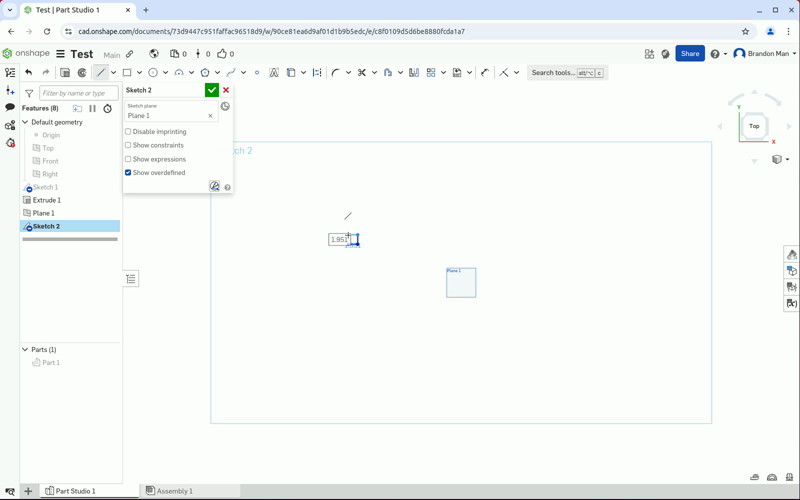
mouse_move(378, 234)
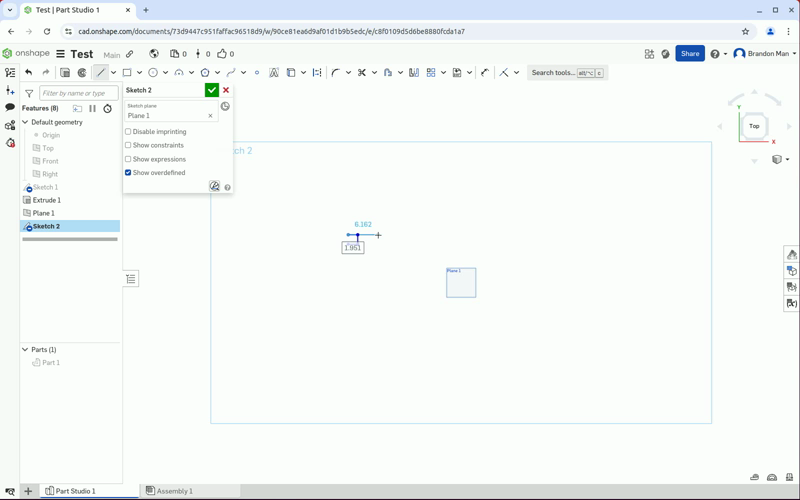
key_down(shift)
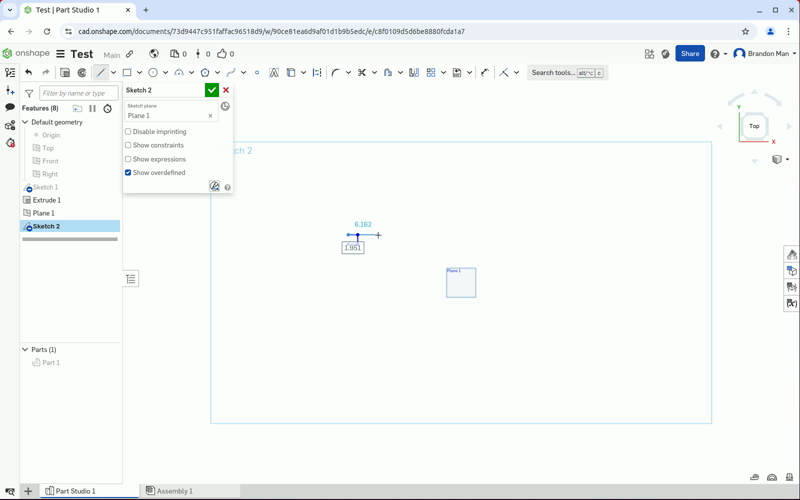
mouse_move(348, 244)
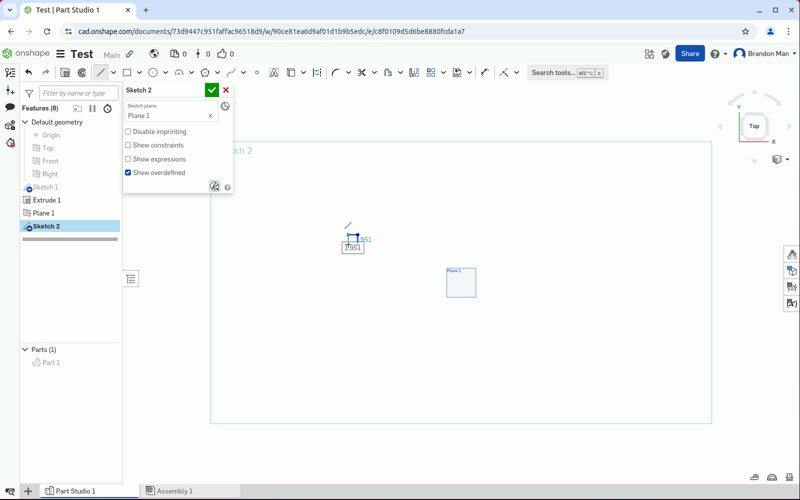
key_up(shift)
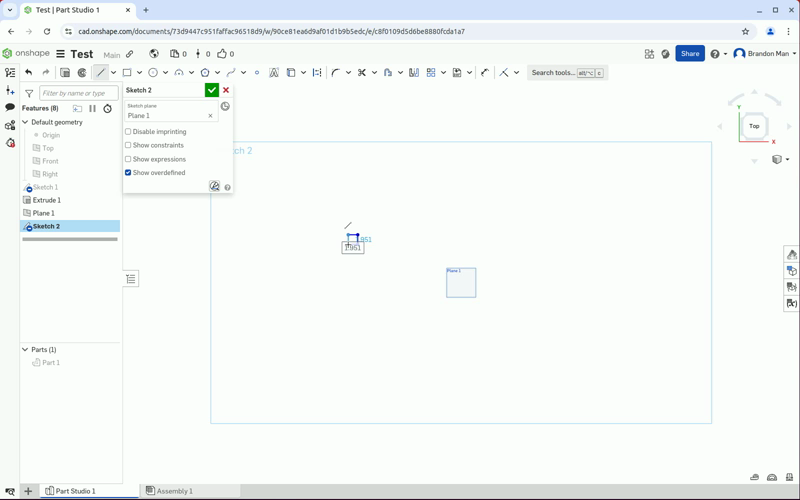
click(348, 244)
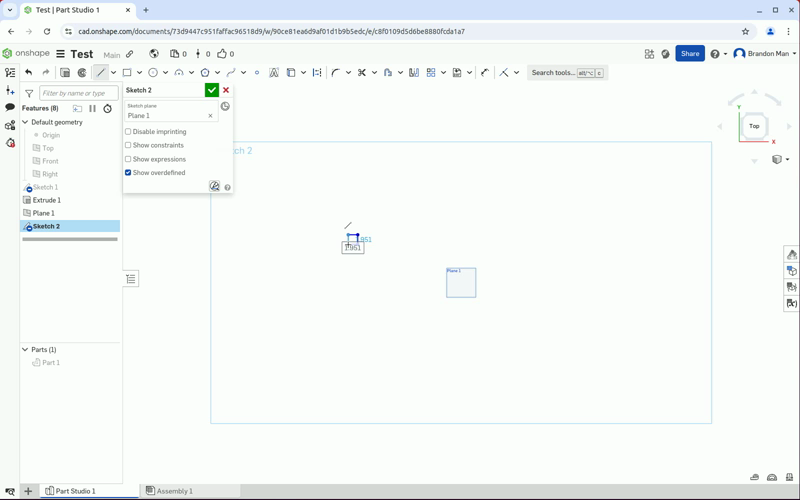
key(esc)
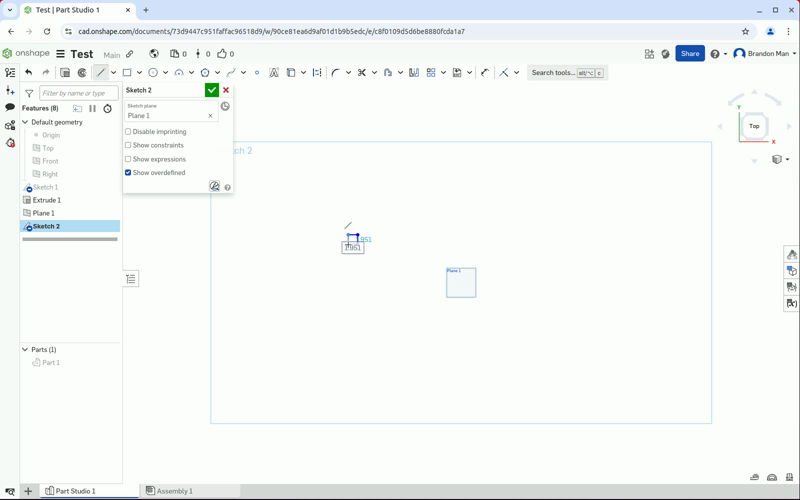
mouse_move(349, 235)
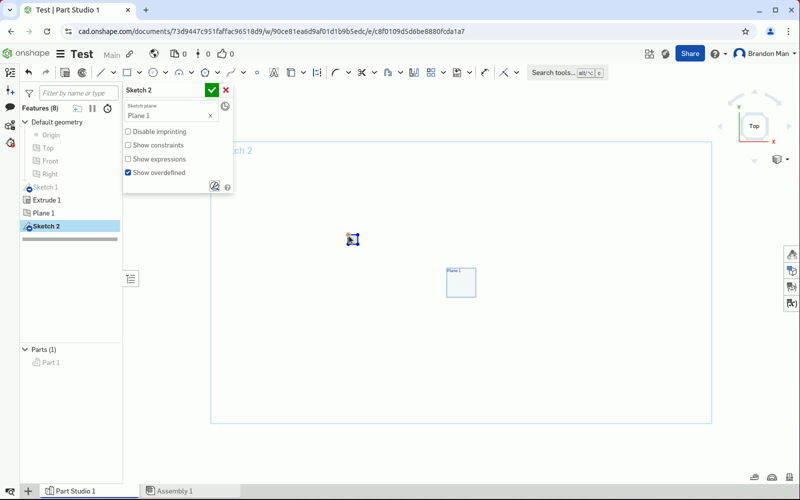
scroll(6)
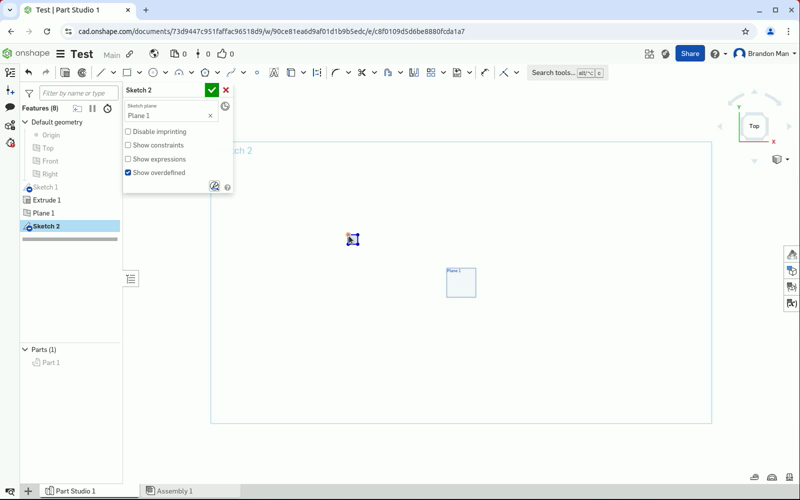
scroll(6)
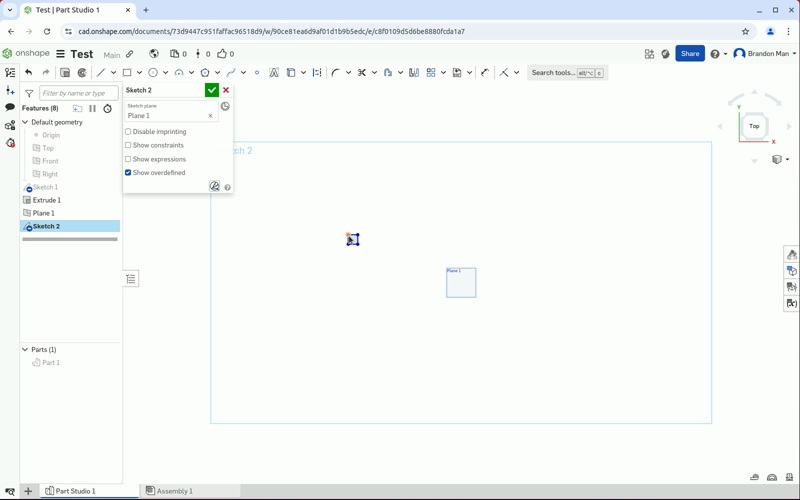
scroll(6)
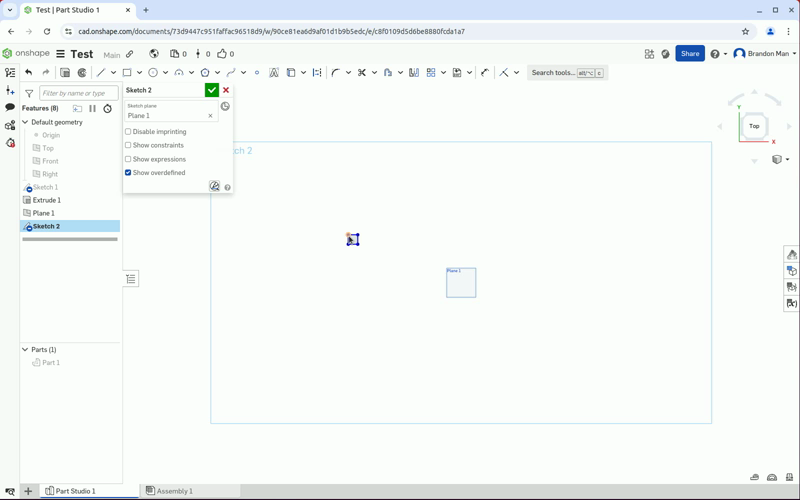
scroll(6)
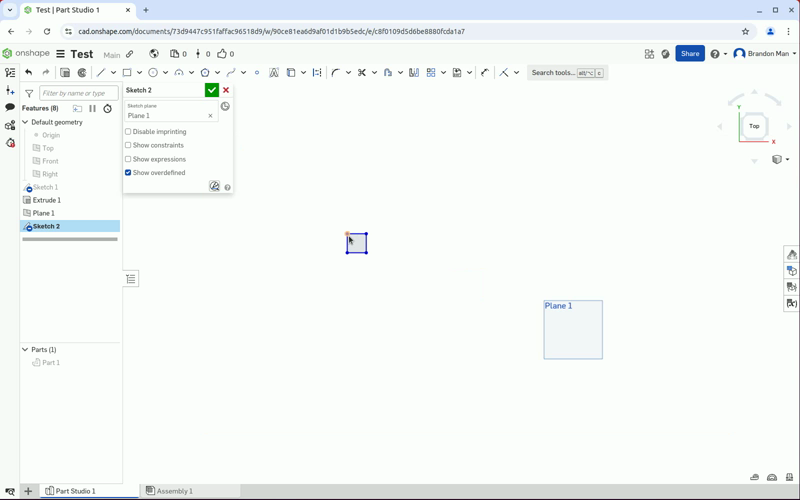
scroll(6)
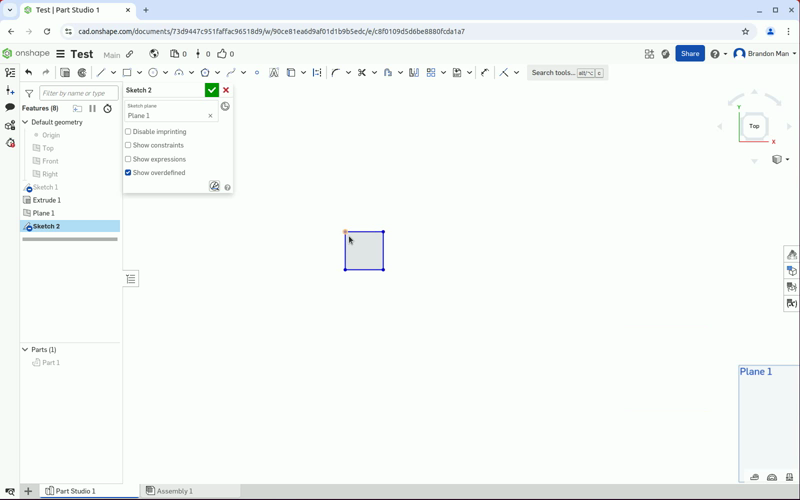
scroll(6)
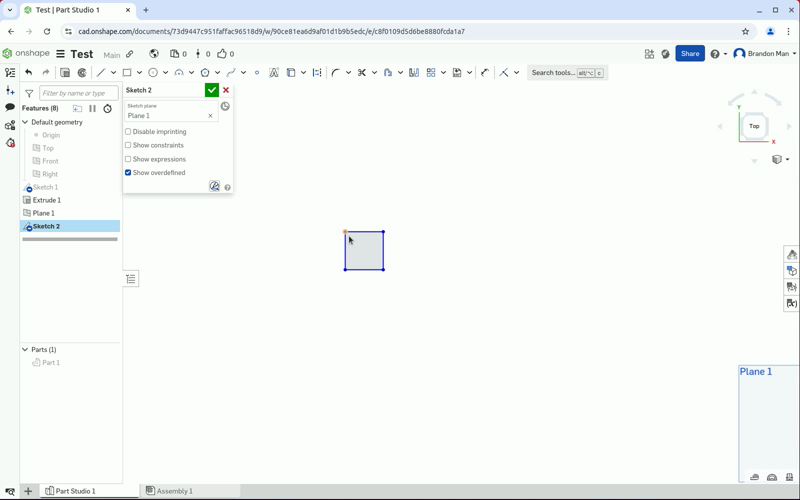
scroll(6)
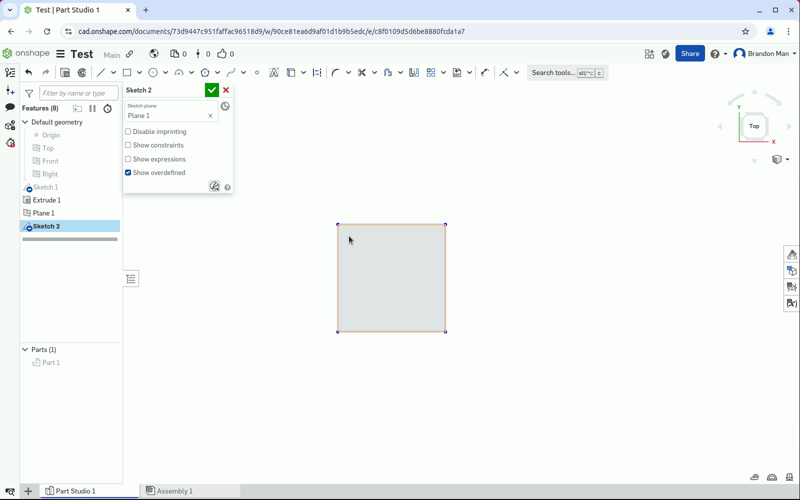
click(349, 235)
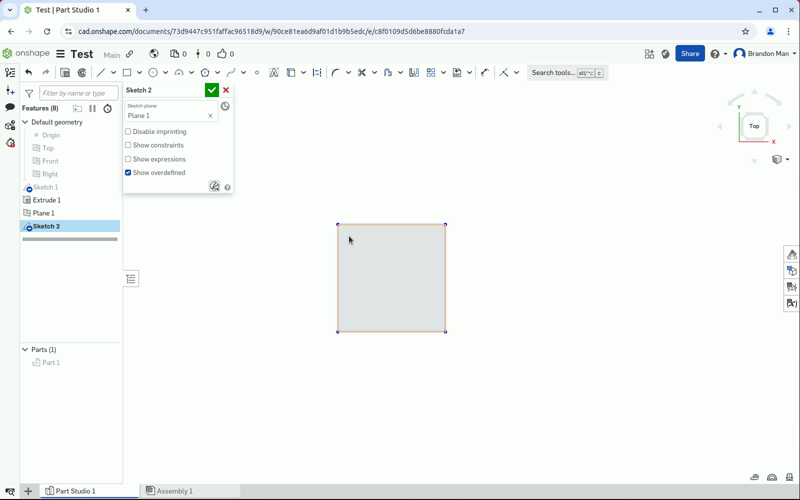
scroll(-6)
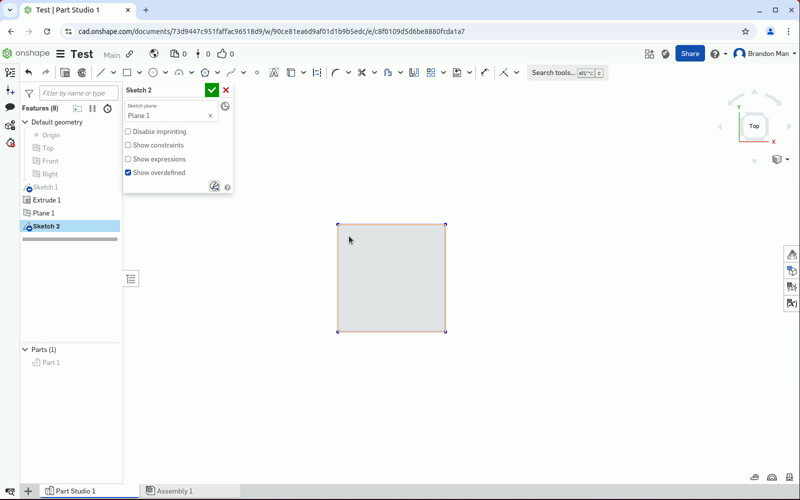
scroll(-6)
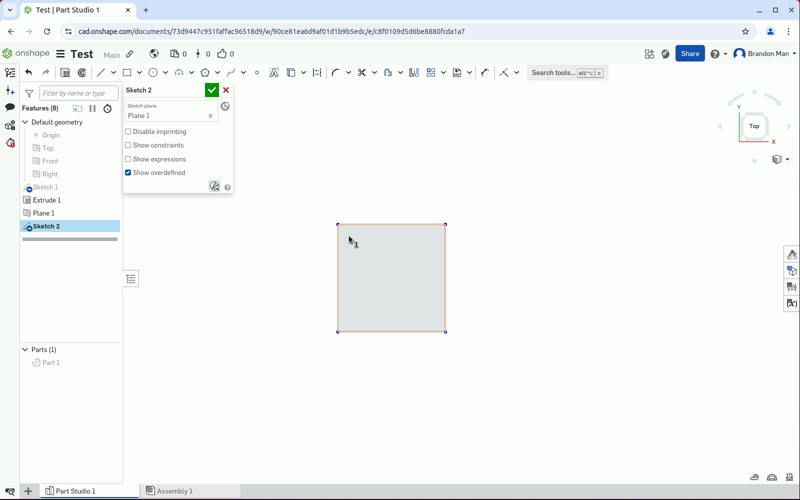
scroll(-6)
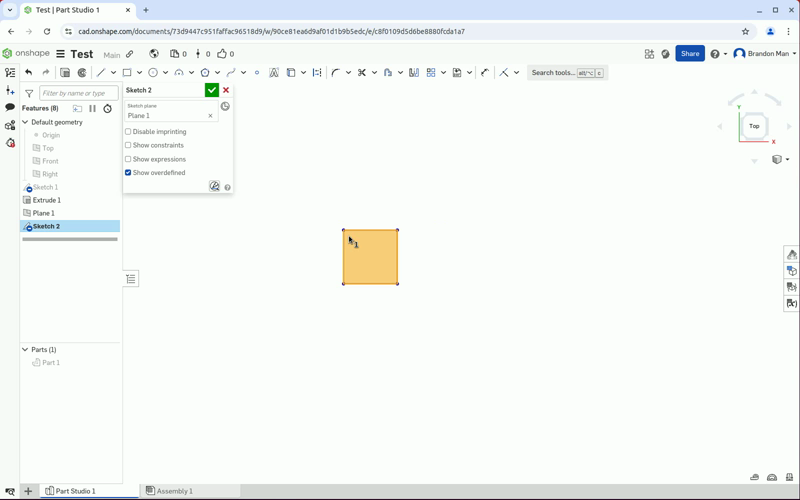
scroll(-6)
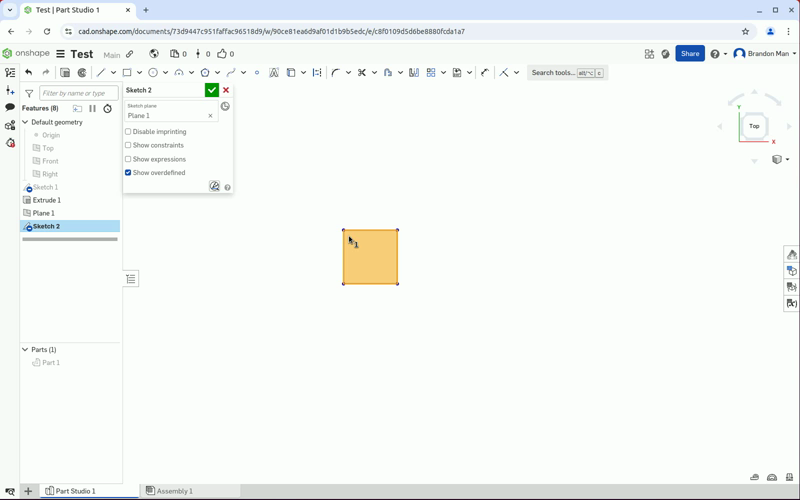
scroll(-6)
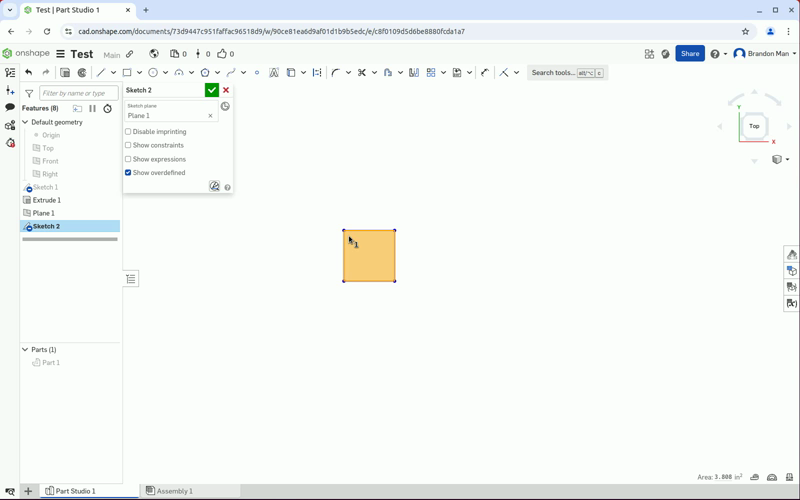
scroll(-6)
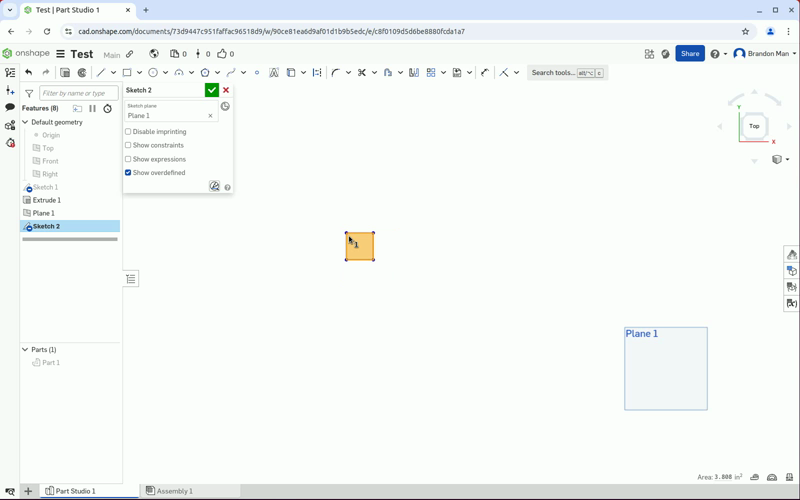
scroll(-6)
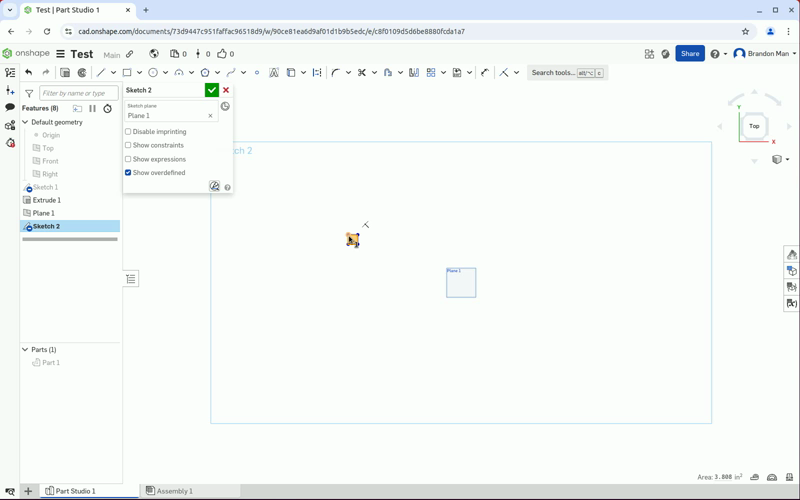
mouse_move(73, 352)
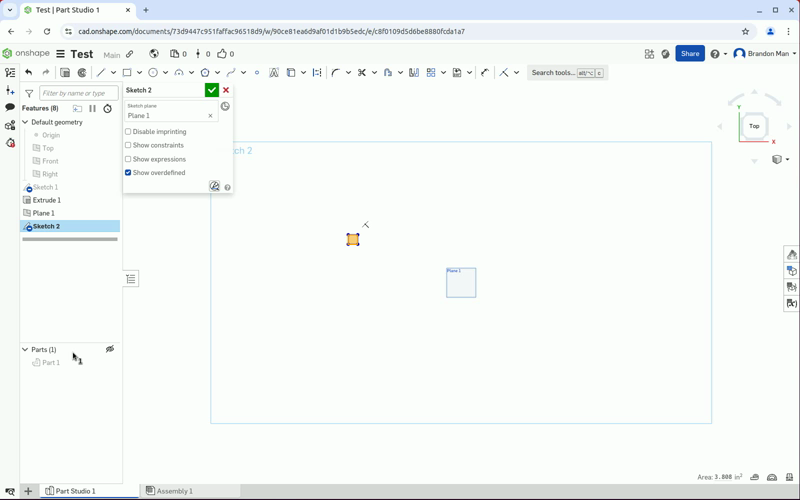
key(shift+y)
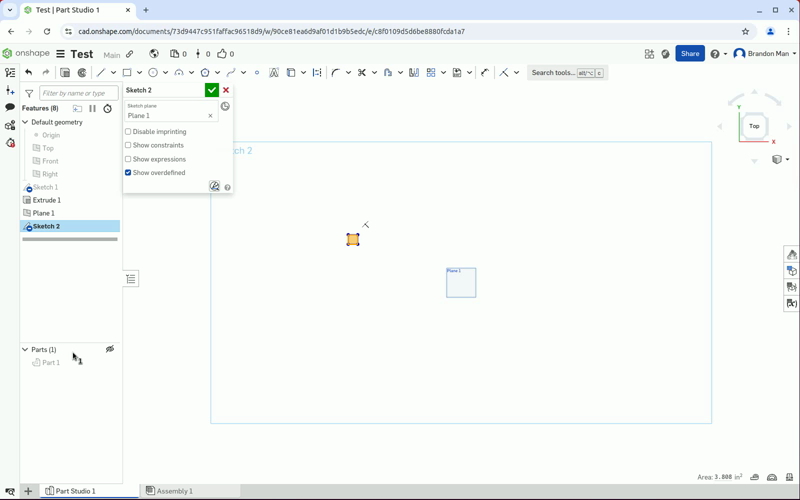
key(shift+e)
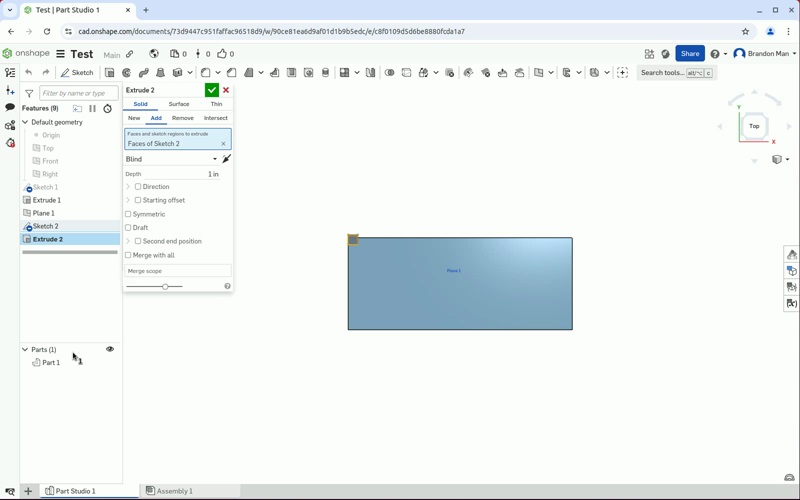
mouse_move(143, 106)
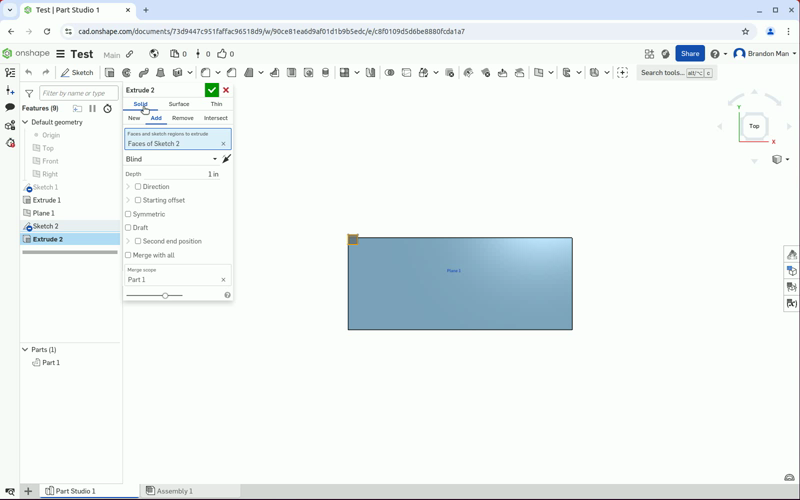
click(143, 106)
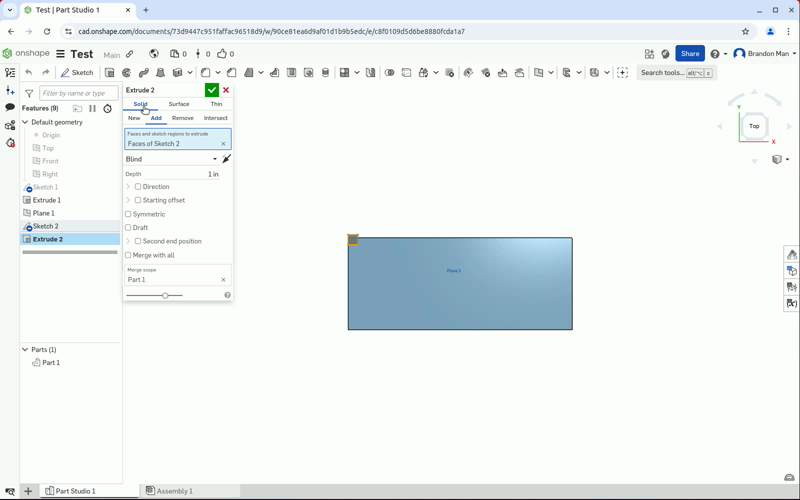
mouse_move(137, 120)
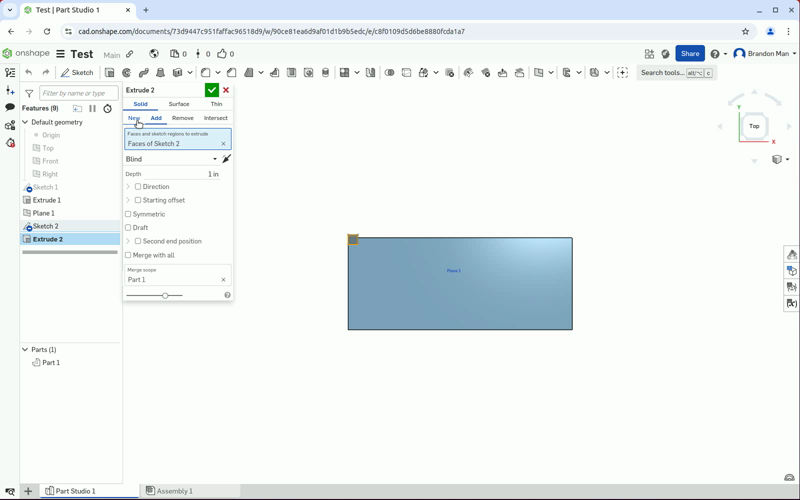
click(137, 120)
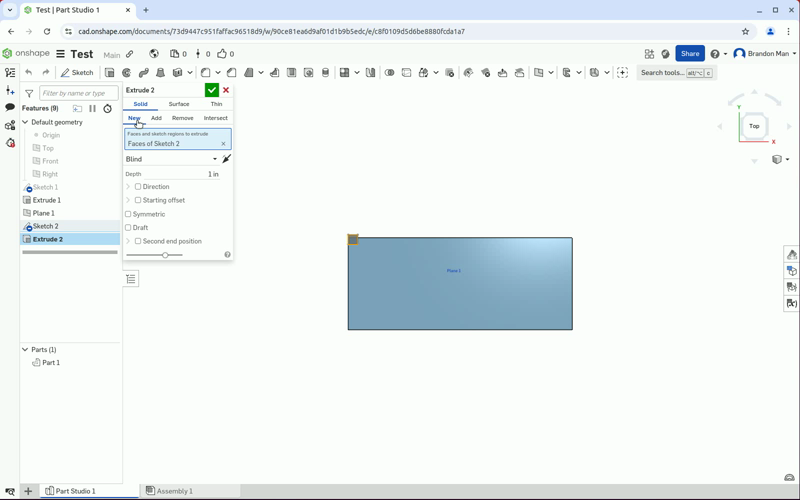
key(tab, 4)
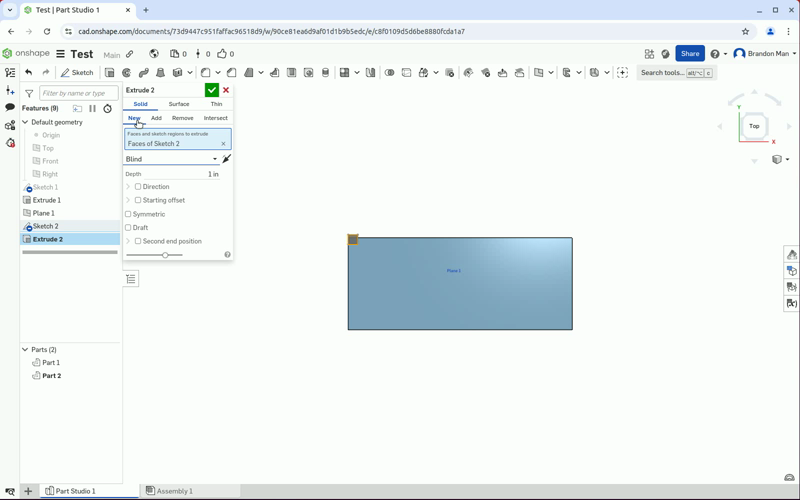
text(19.016)
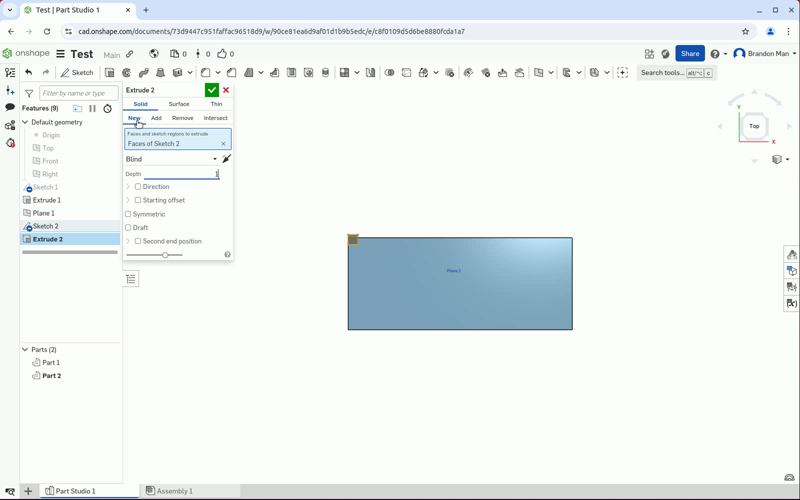
key(enter)
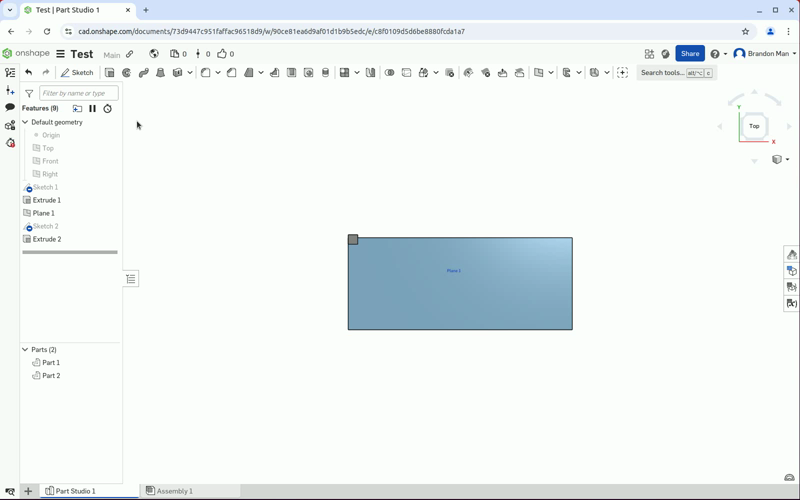
key(shift+h)
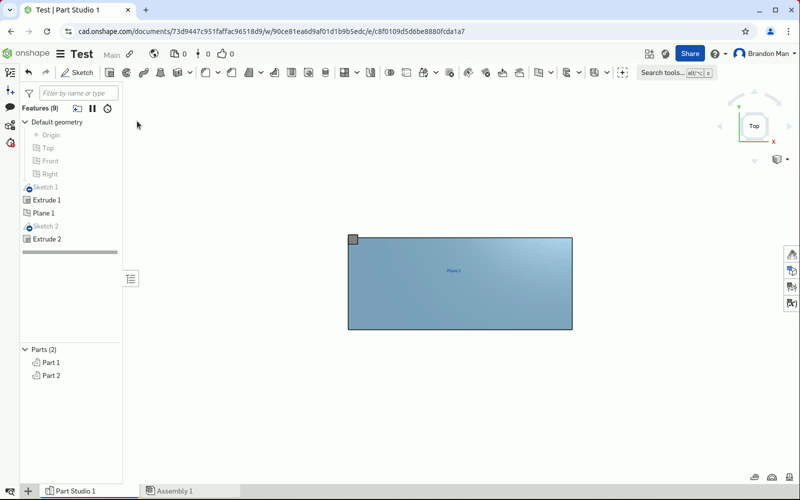
key(shift+h)
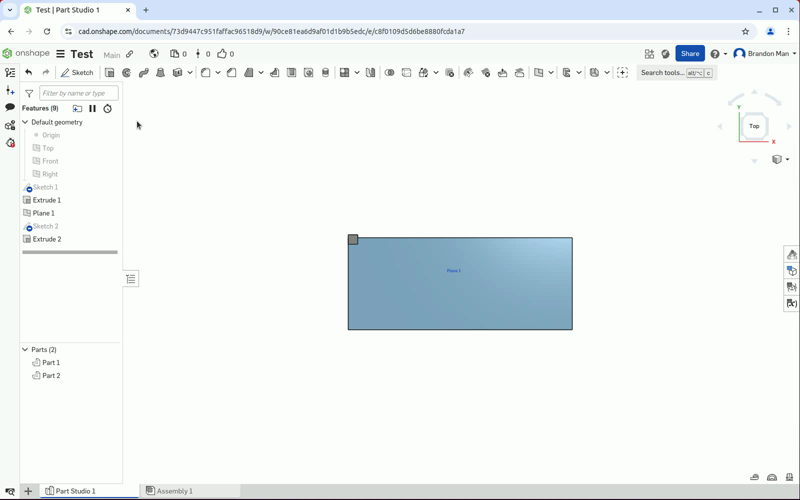
mouse_move(73, 189)
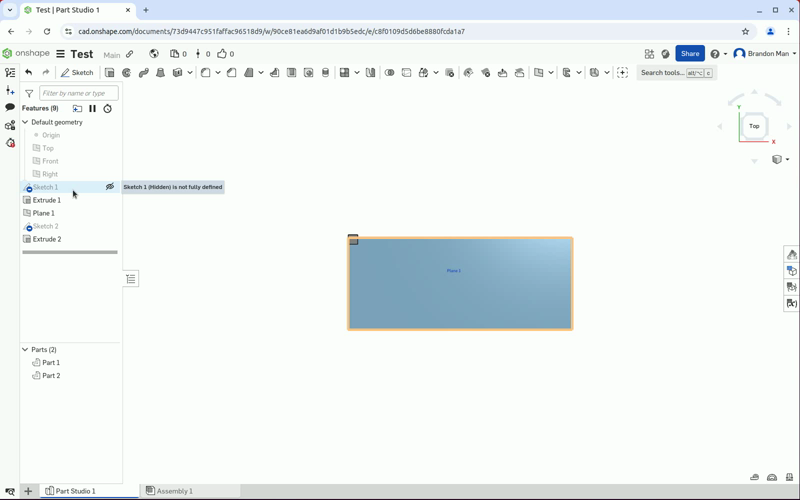
click(73, 189)
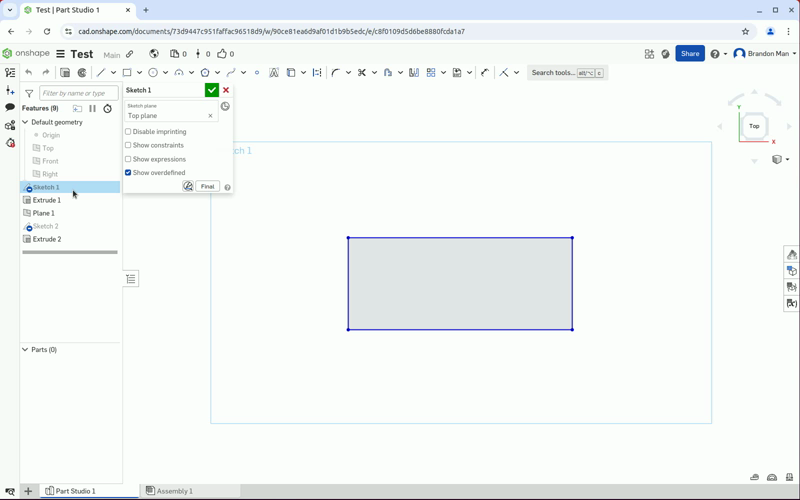
mouse_move(229, 92)
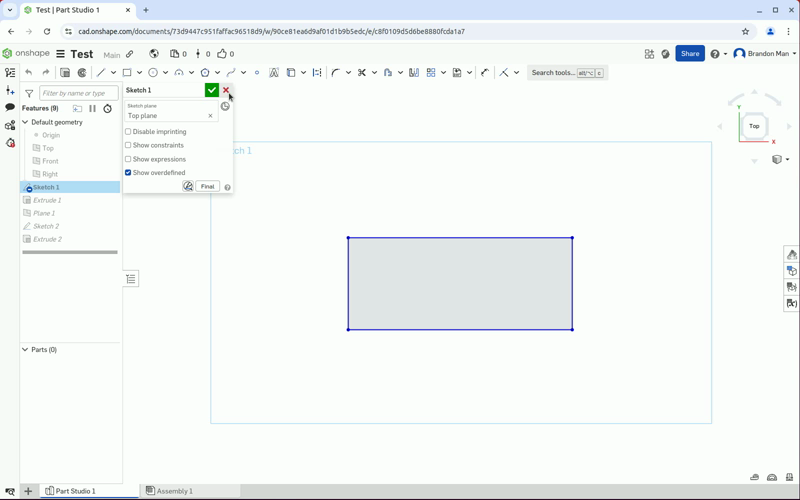
click(229, 92)
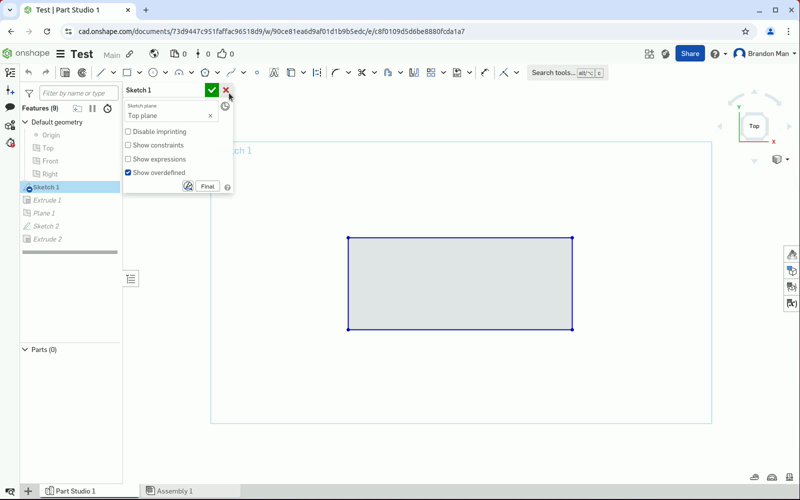
key(shift+s)
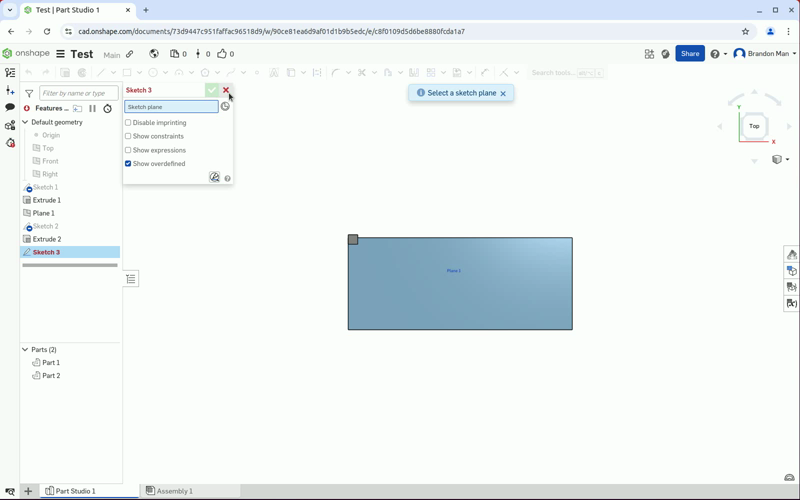
mouse_move(73, 215)
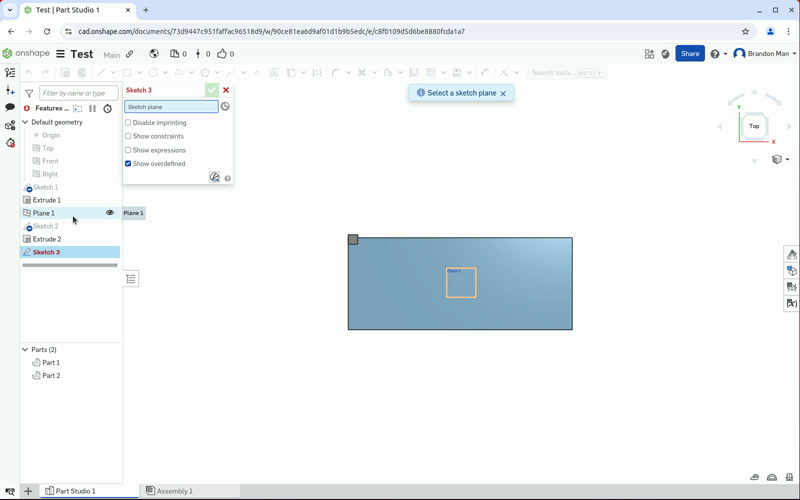
click(73, 215)
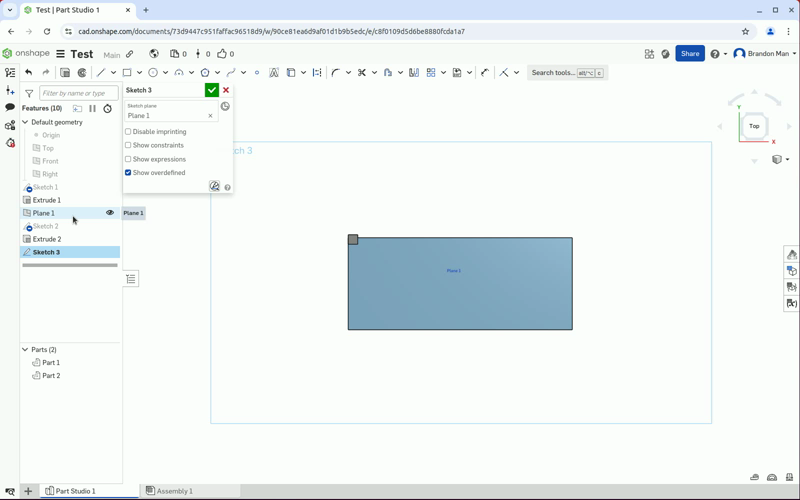
mouse_move(73, 352)
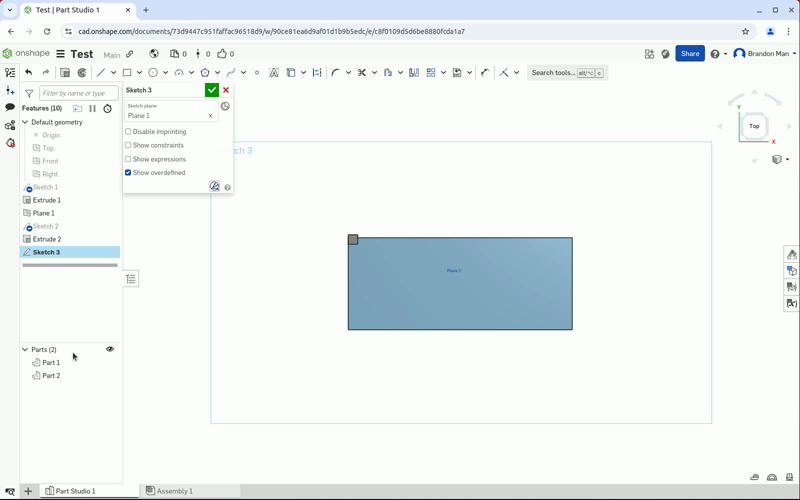
key(y)
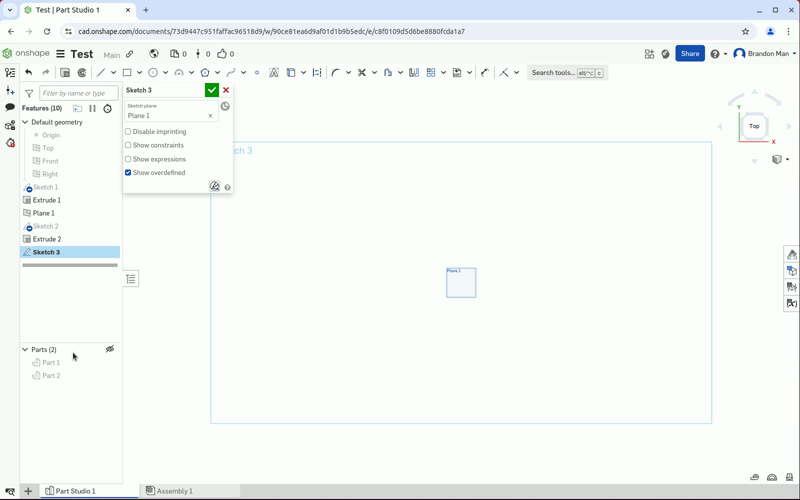
key(l)
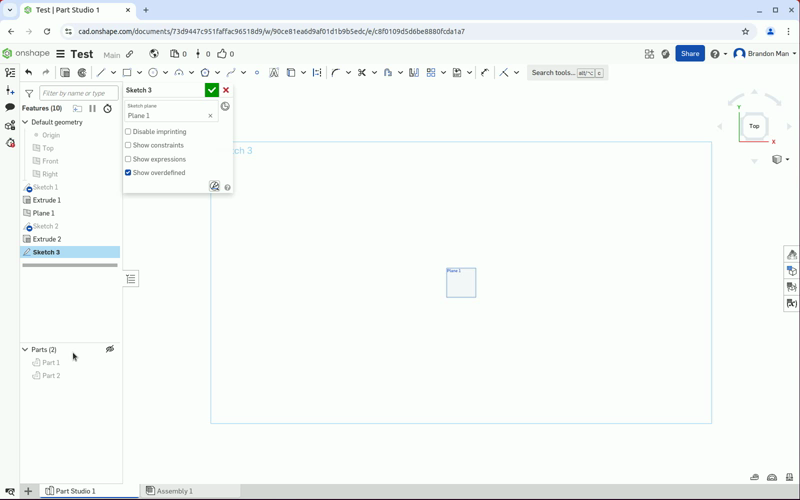
key_down(shift)
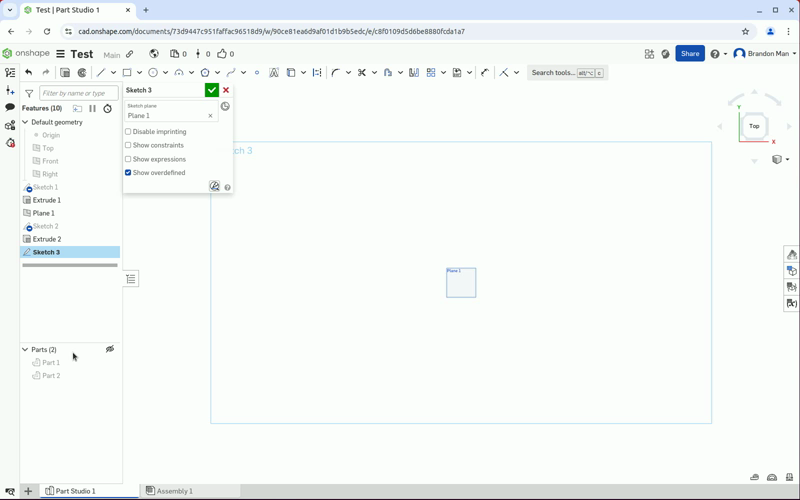
mouse_move(348, 329)
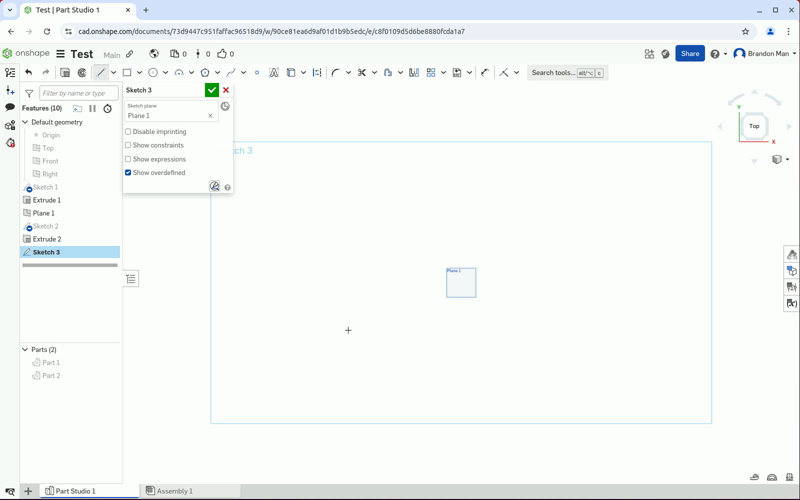
click(348, 329)
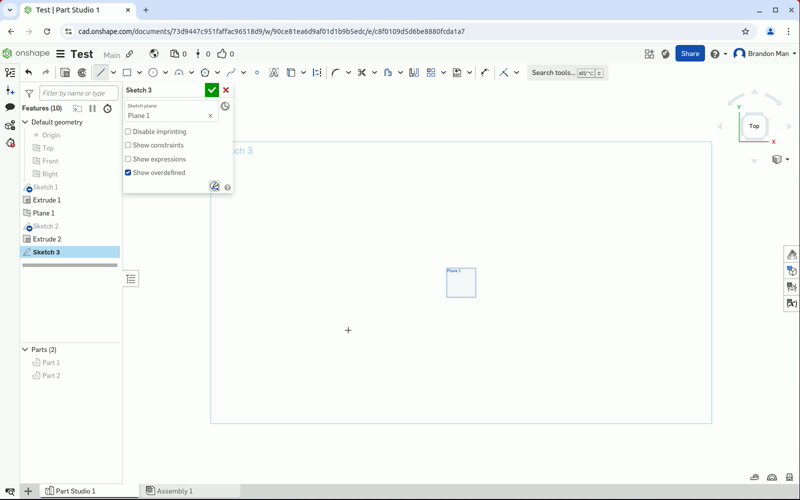
key_up(shift)
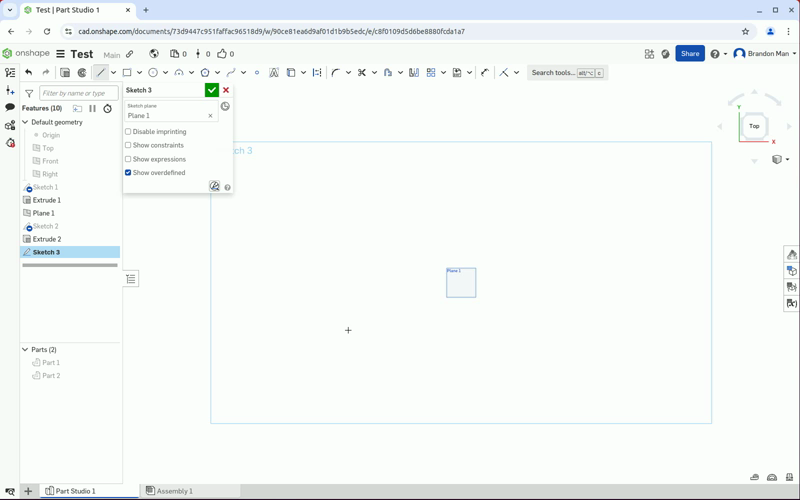
key_down(shift)
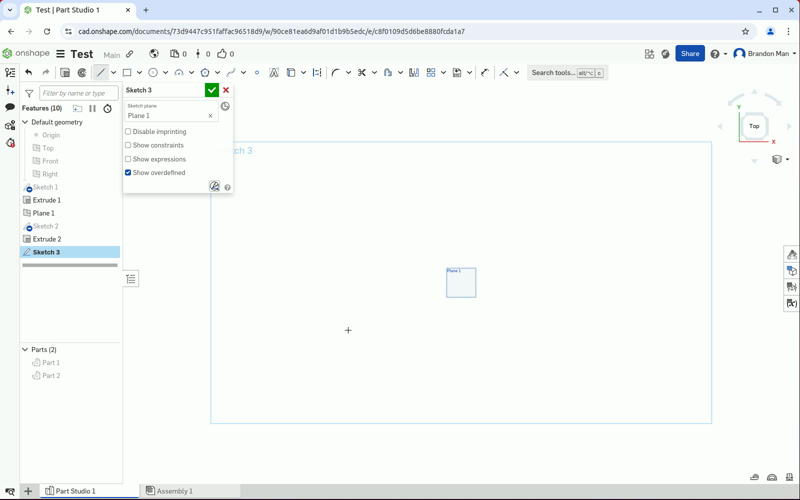
mouse_move(378, 329)
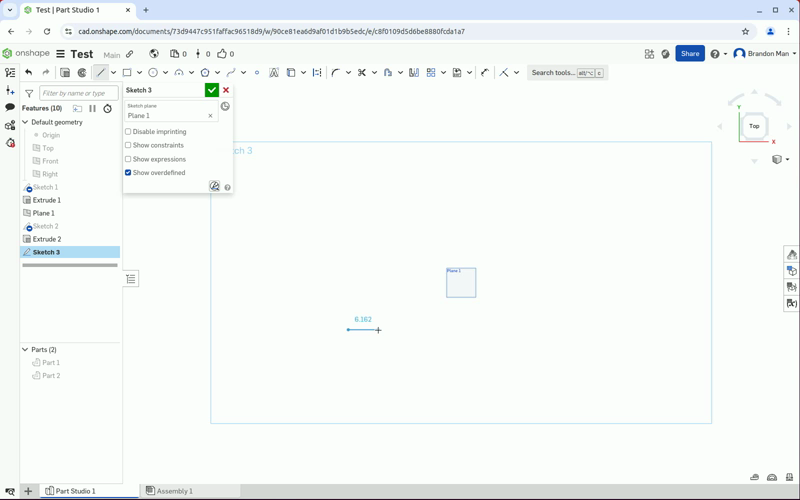
mouse_move(357, 329)
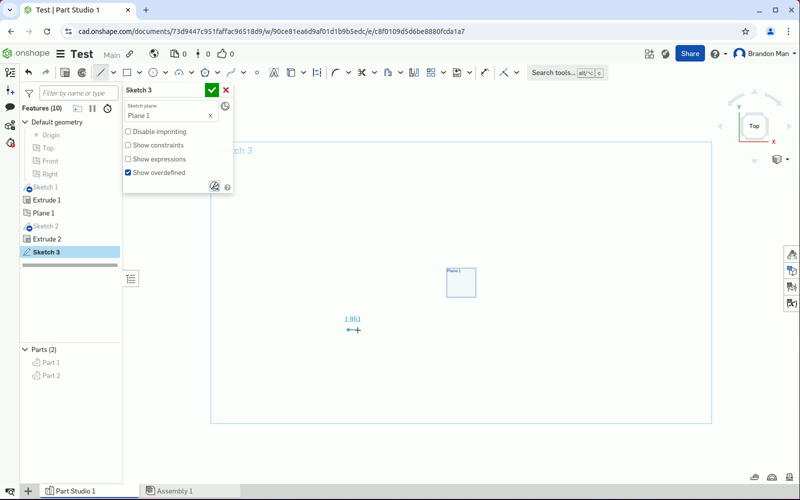
click(357, 329)
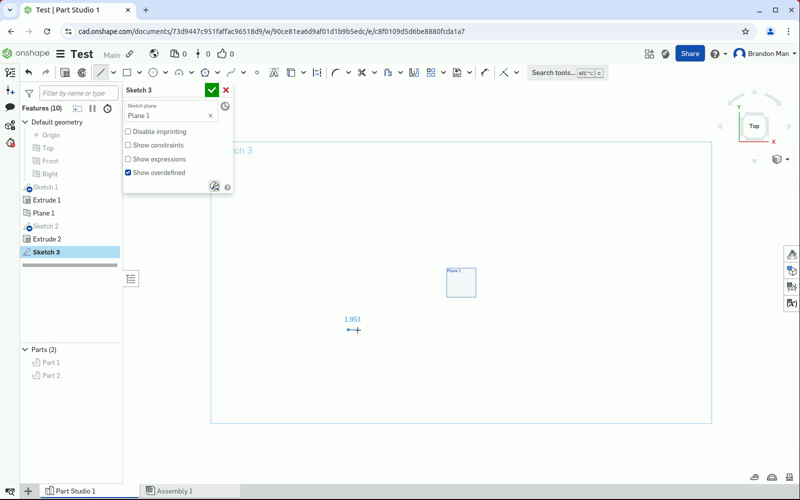
key_up(shift)
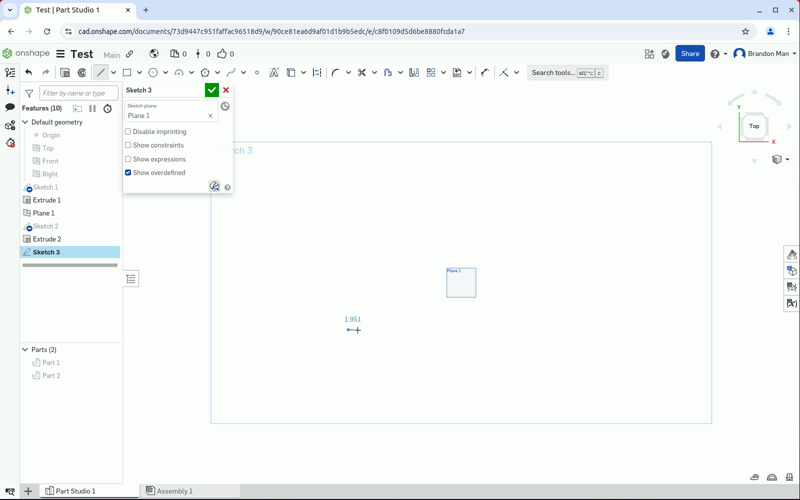
key_down(shift)
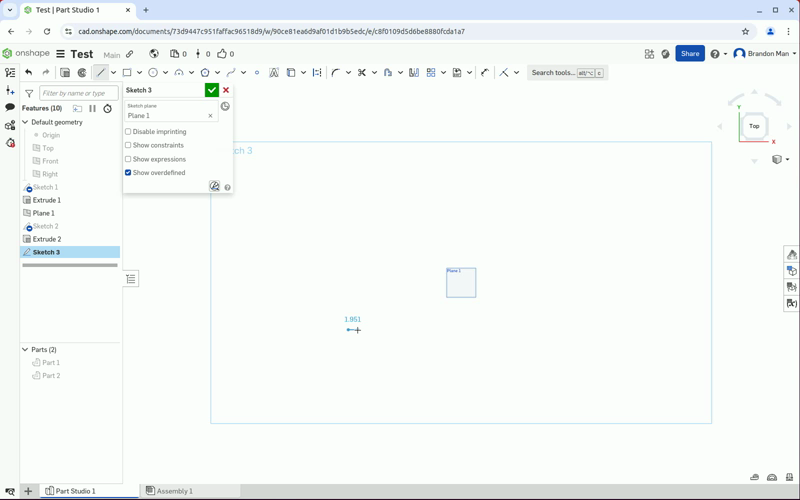
mouse_move(387, 329)
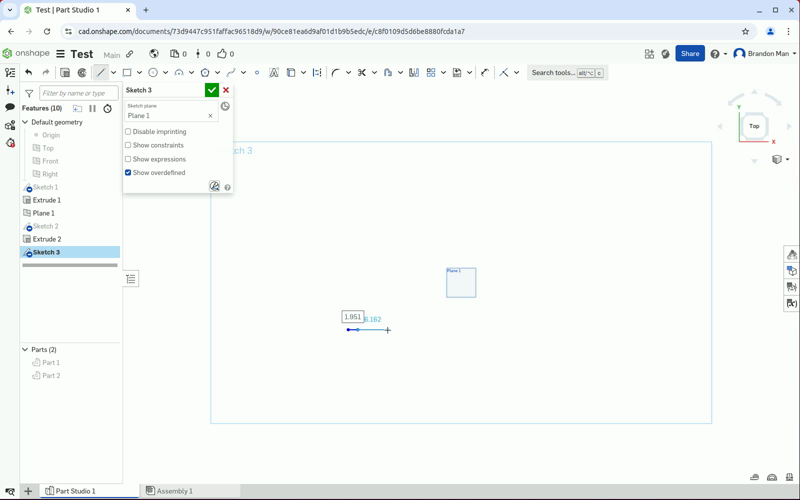
mouse_move(357, 320)
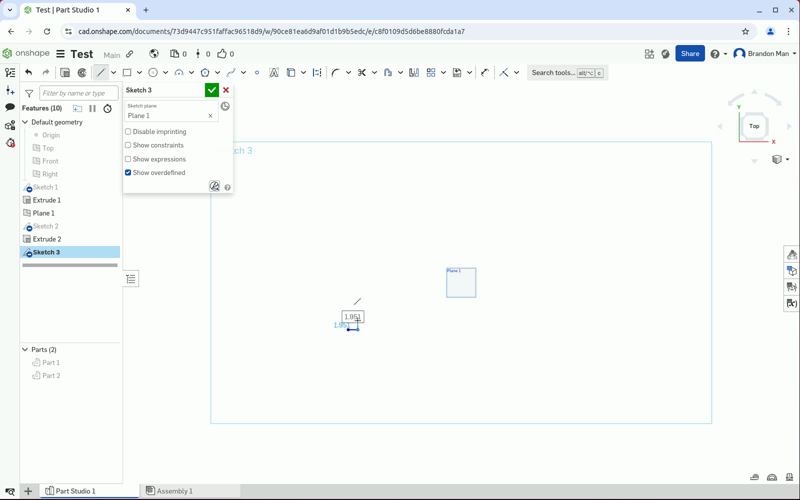
click(357, 320)
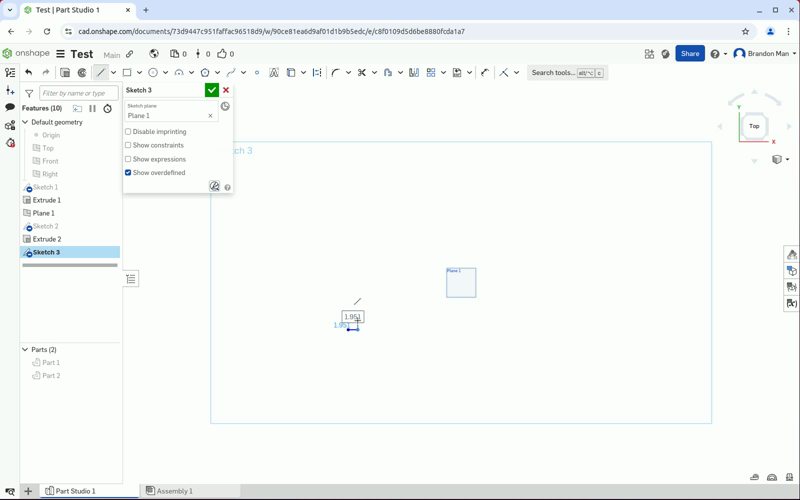
key_up(shift)
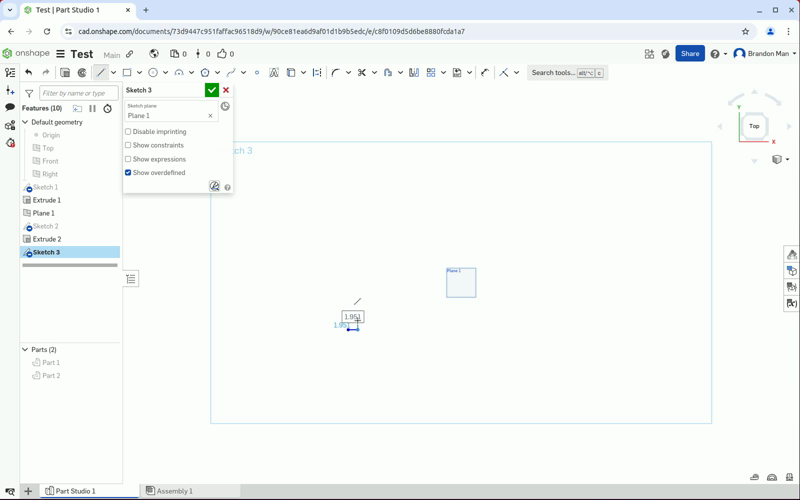
key_down(shift)
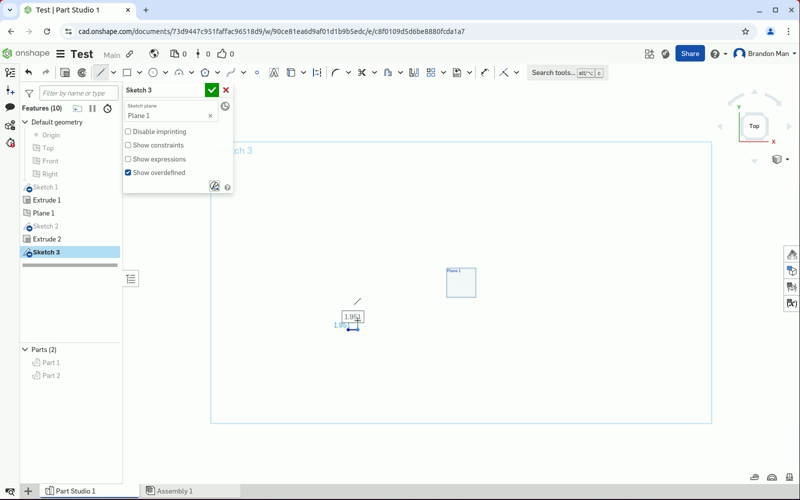
mouse_move(387, 320)
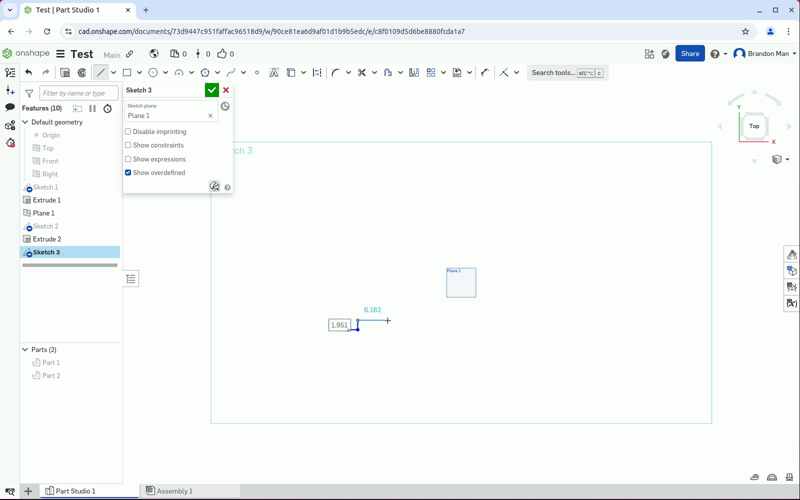
mouse_move(348, 320)
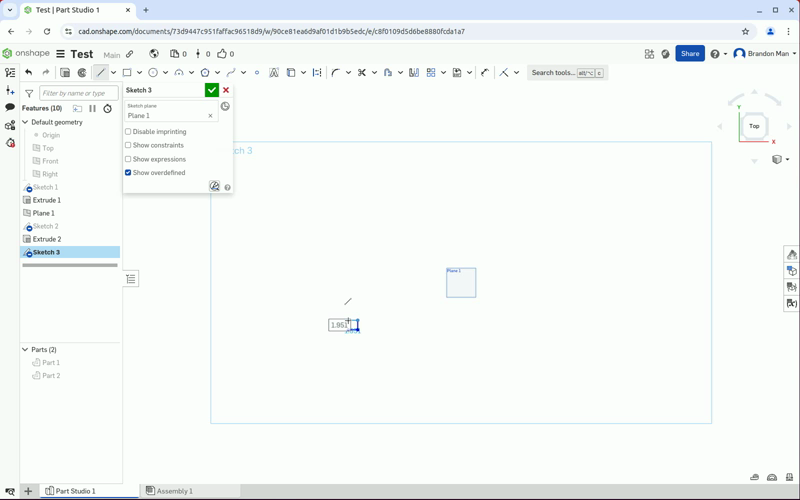
click(348, 320)
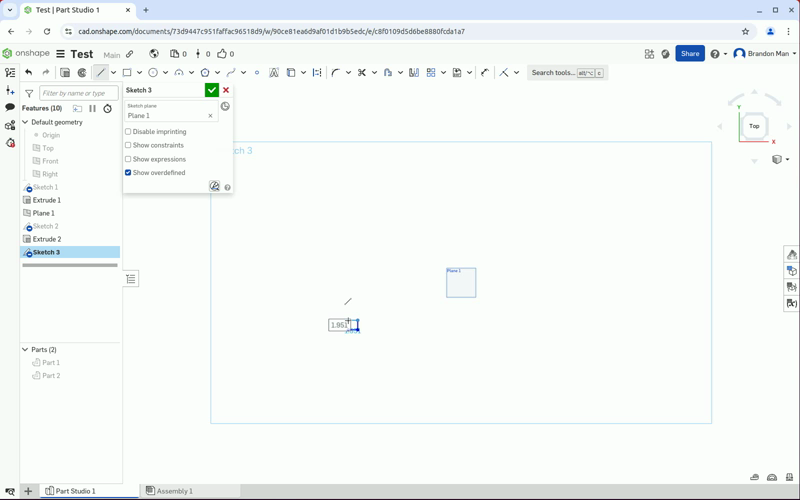
key_up(shift)
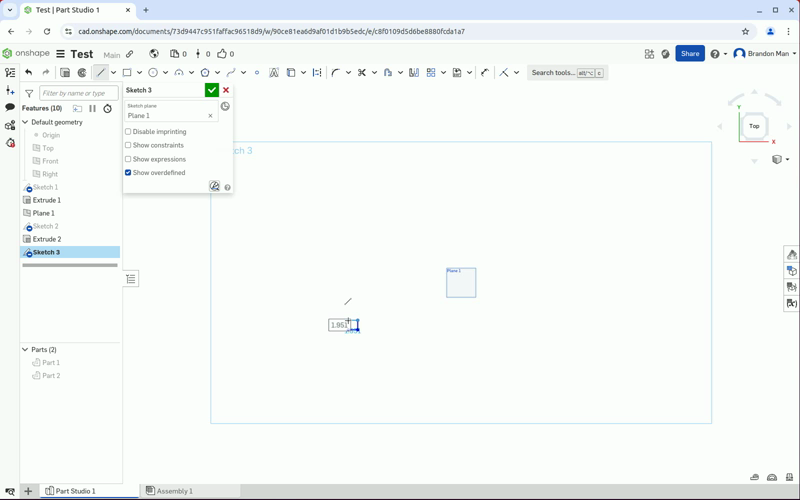
mouse_move(378, 320)
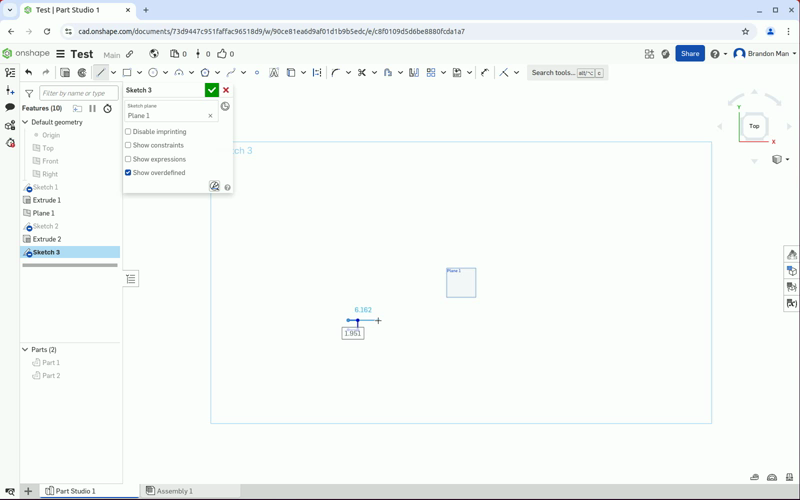
key_down(shift)
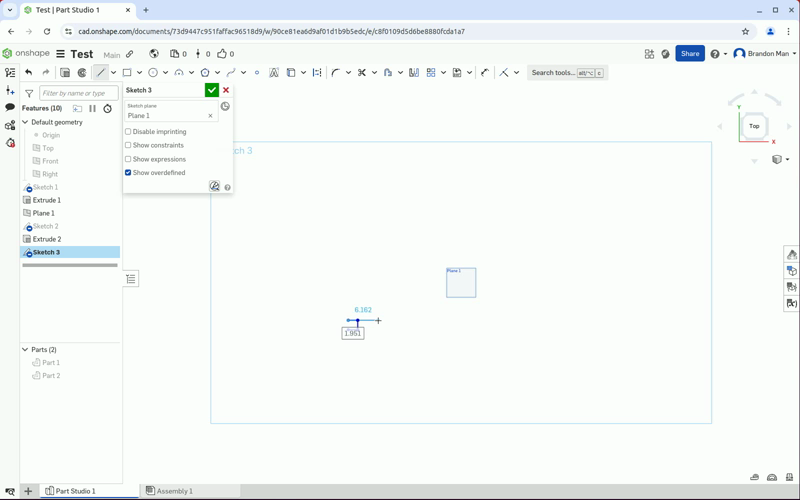
mouse_move(348, 329)
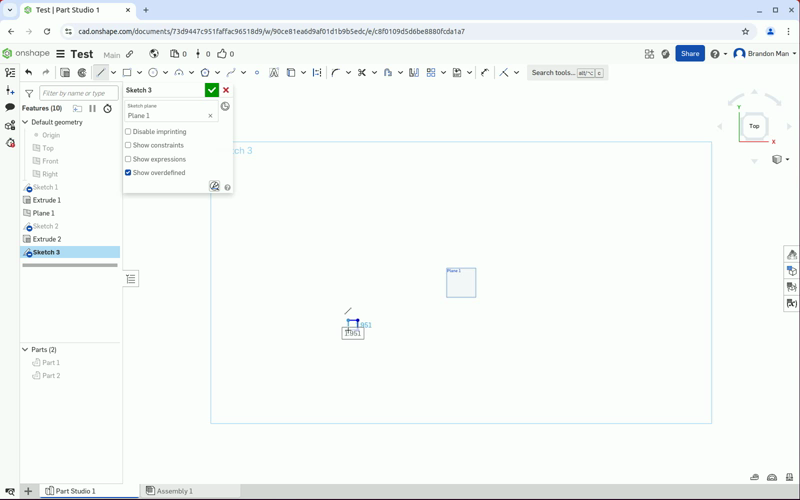
key_up(shift)
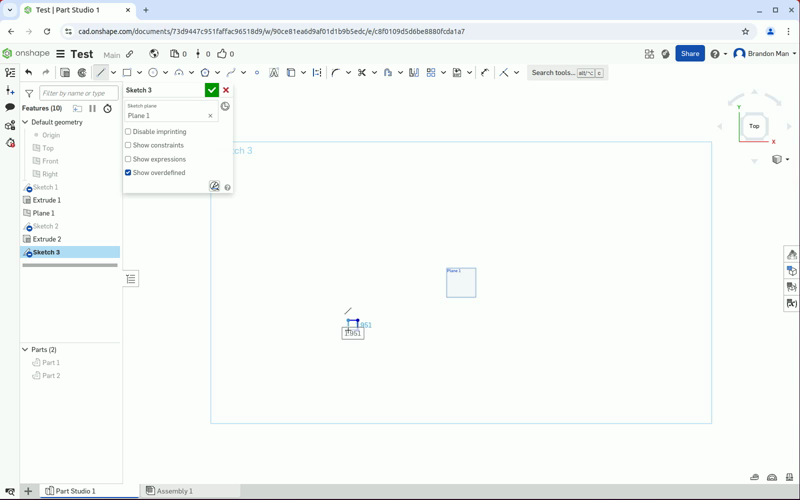
click(348, 329)
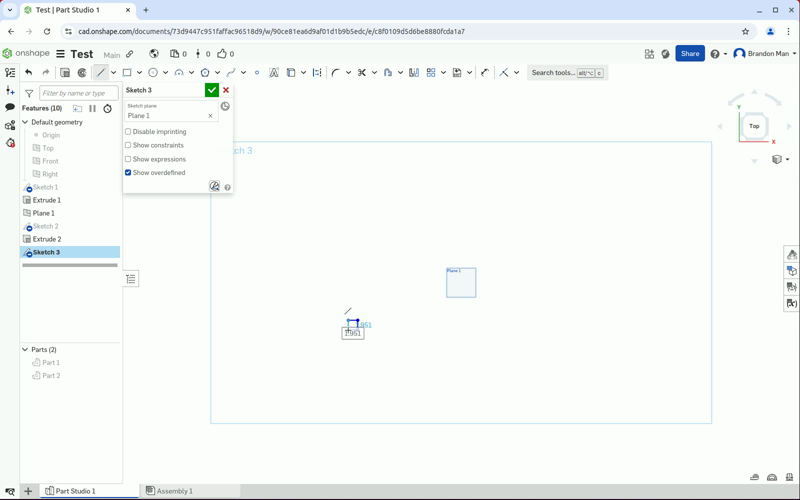
key(esc)
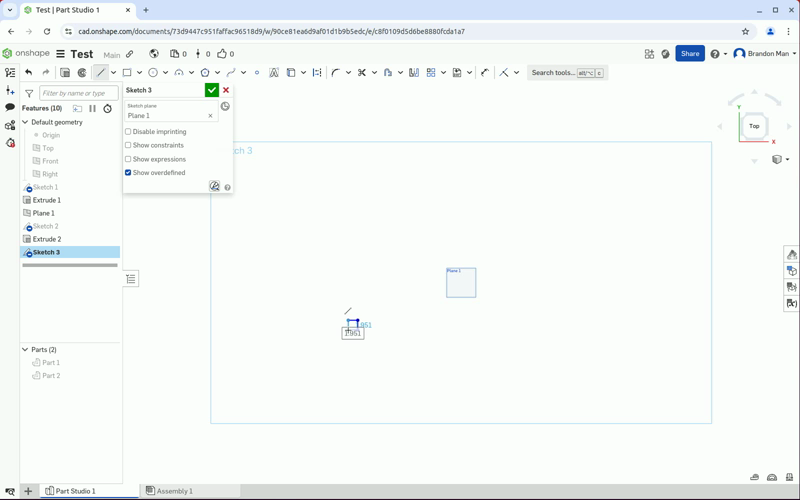
mouse_move(354, 325)
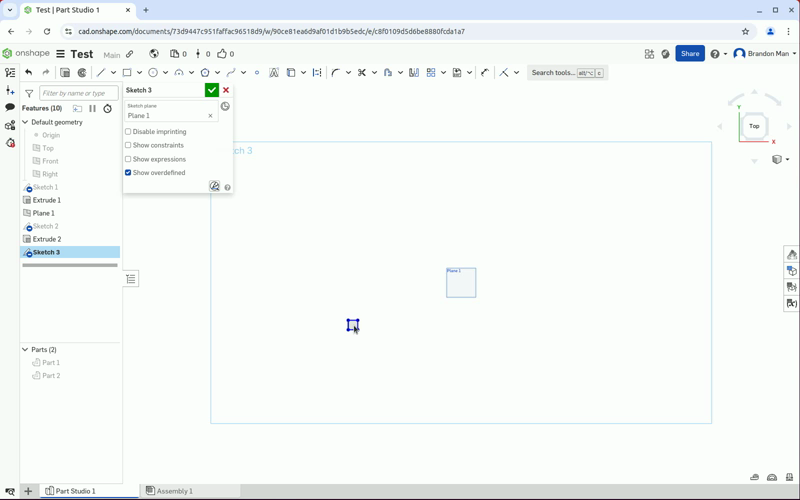
scroll(6)
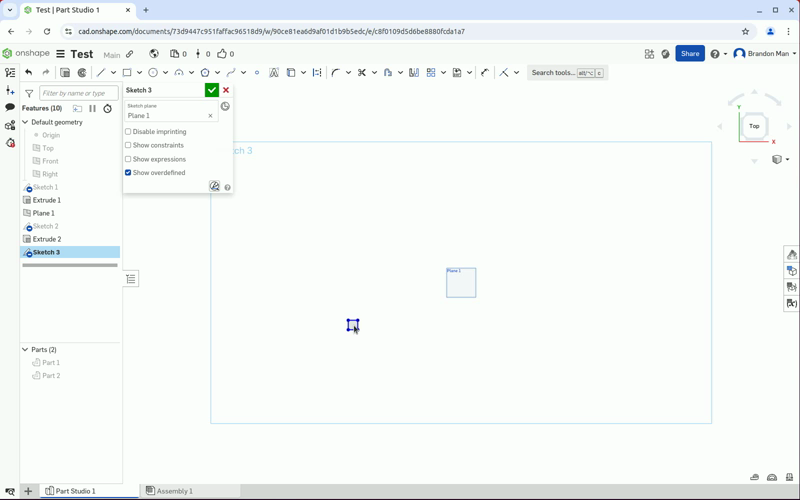
scroll(6)
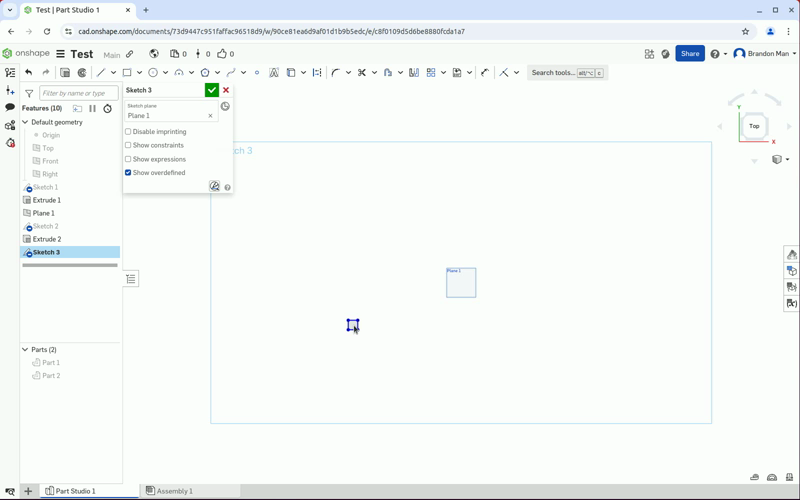
scroll(6)
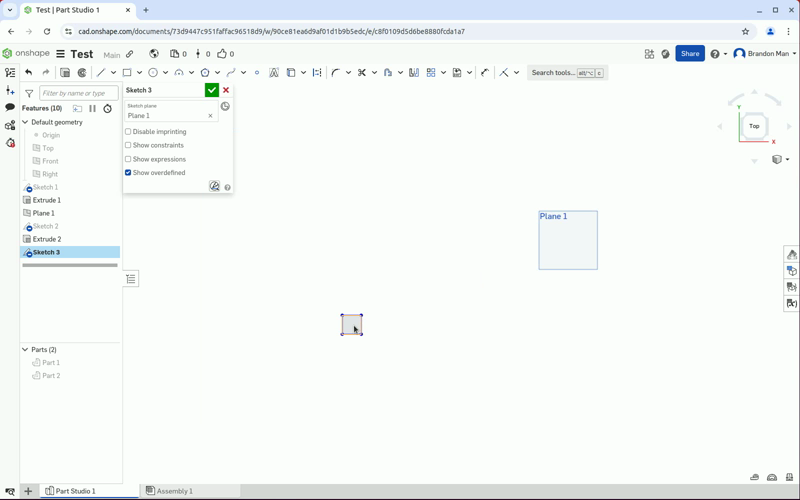
scroll(6)
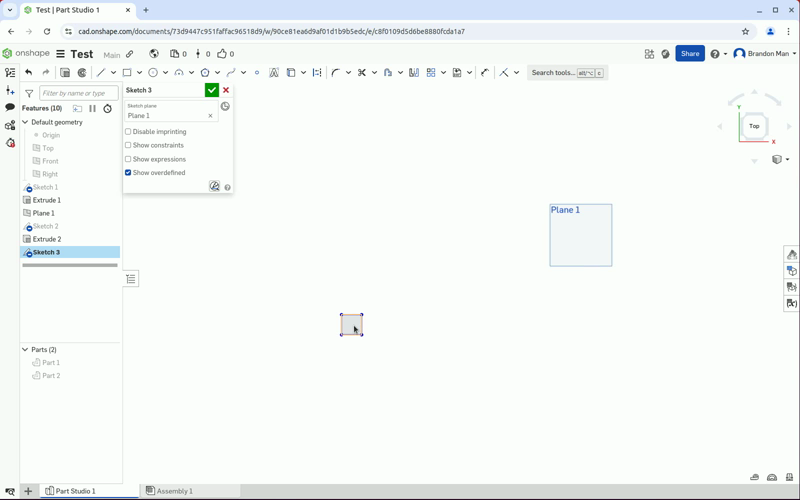
scroll(6)
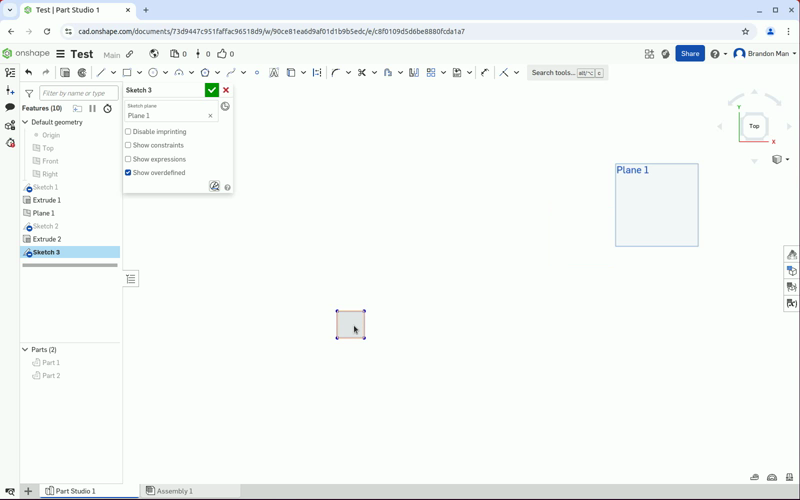
scroll(6)
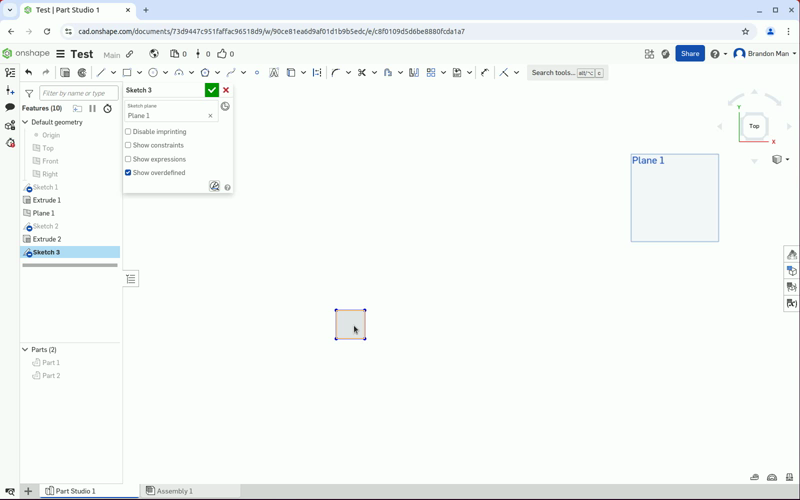
scroll(6)
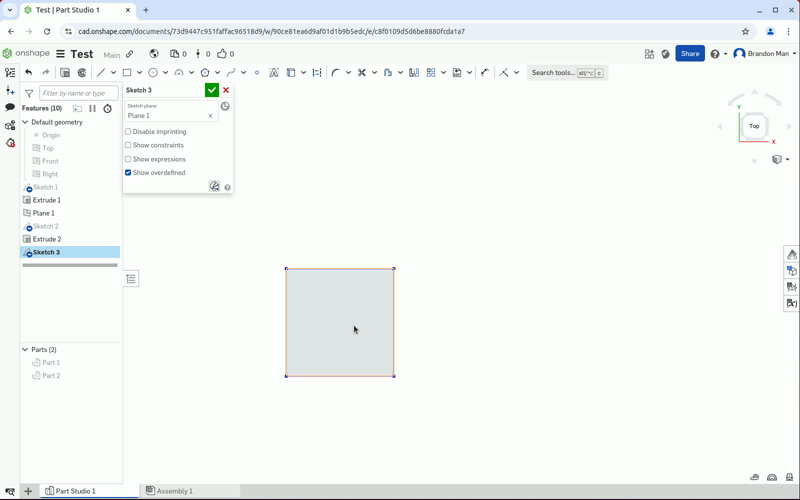
click(354, 325)
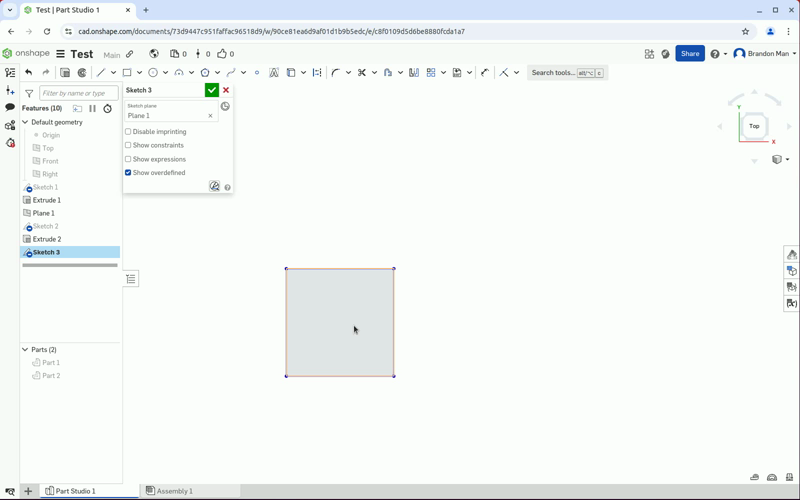
scroll(-6)
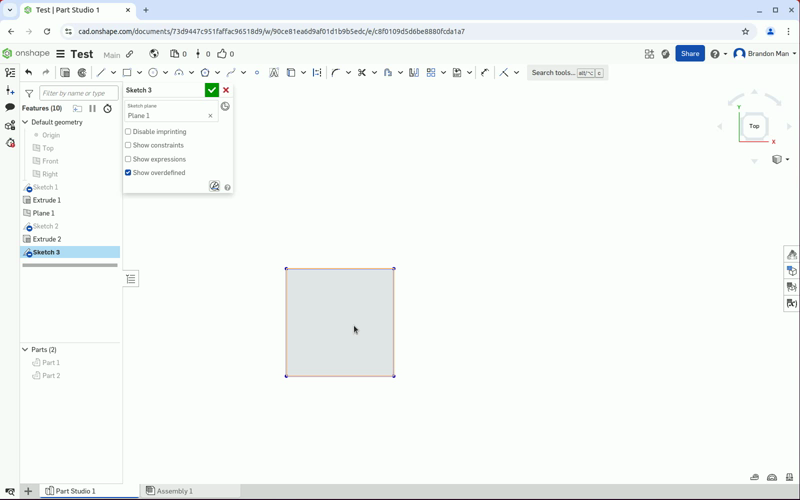
scroll(-6)
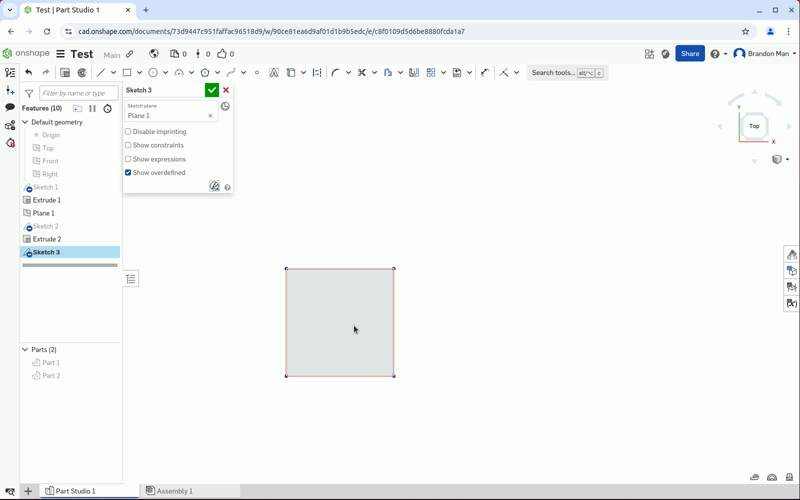
scroll(-6)
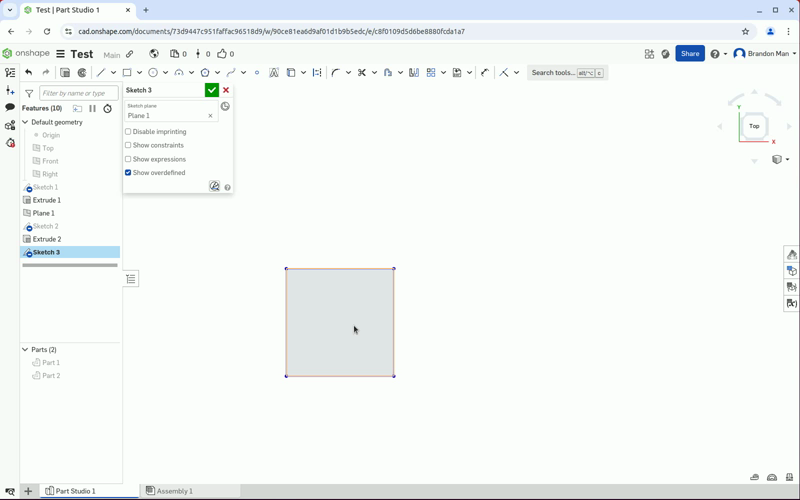
scroll(-6)
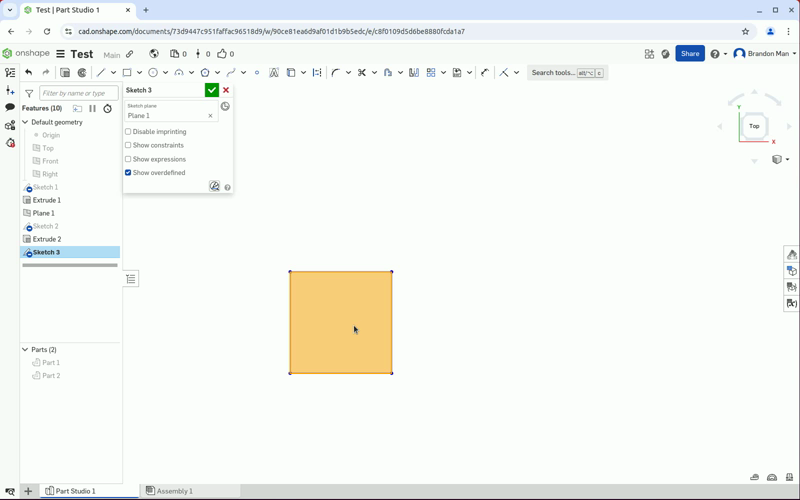
scroll(-6)
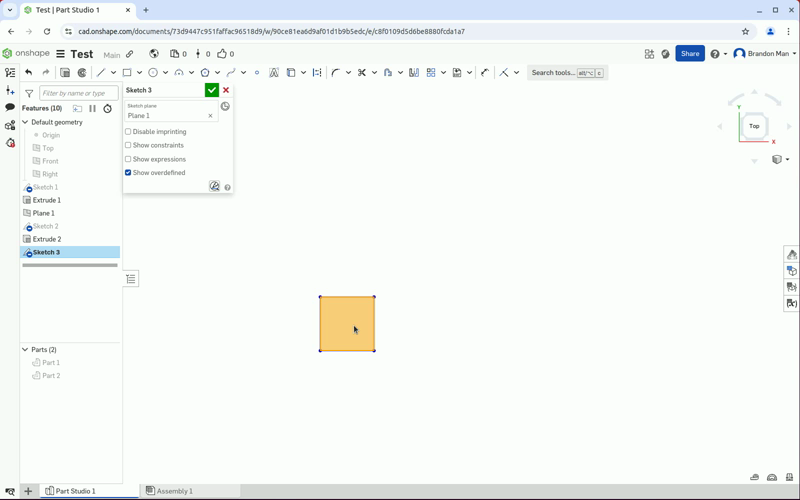
scroll(-6)
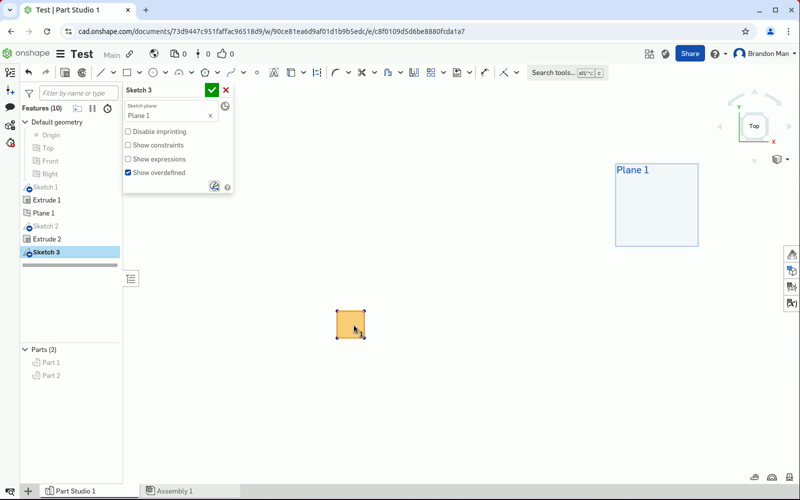
scroll(-6)
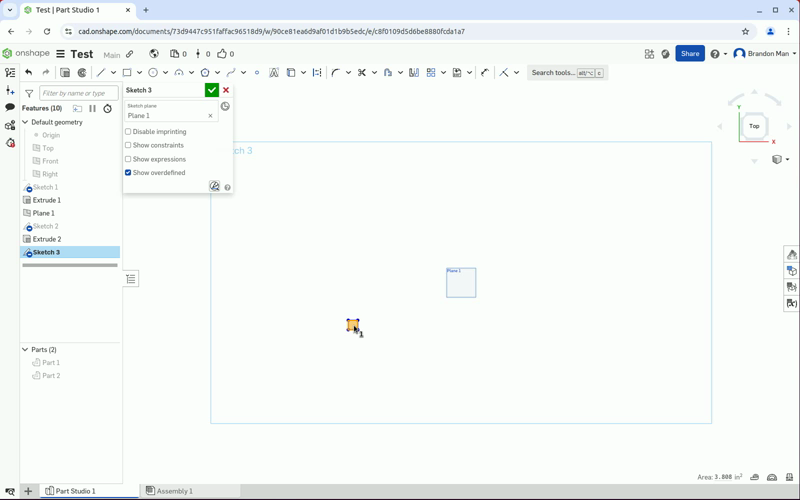
mouse_move(73, 352)
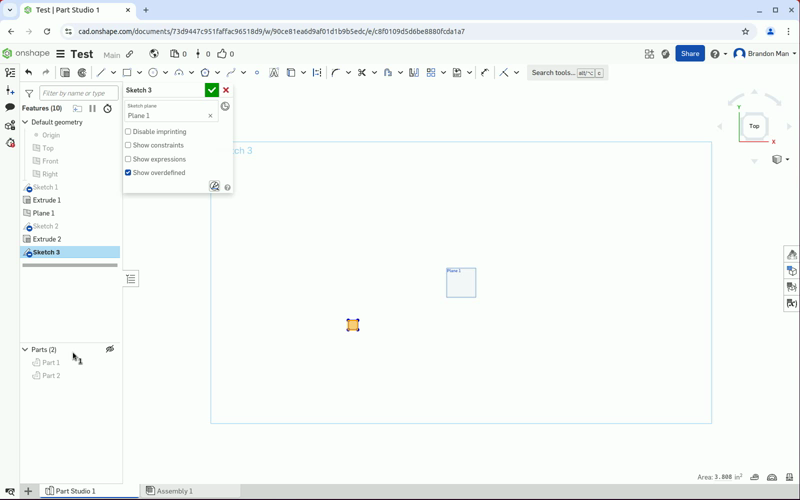
key(shift+y)
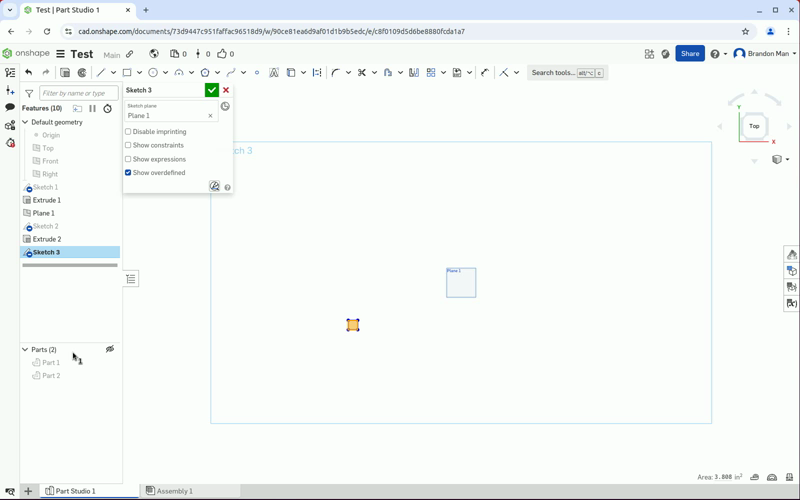
key(shift+e)
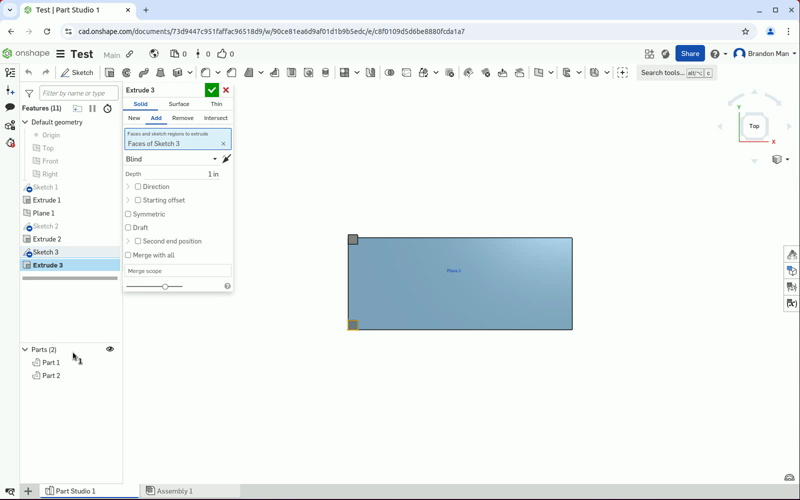
mouse_move(143, 106)
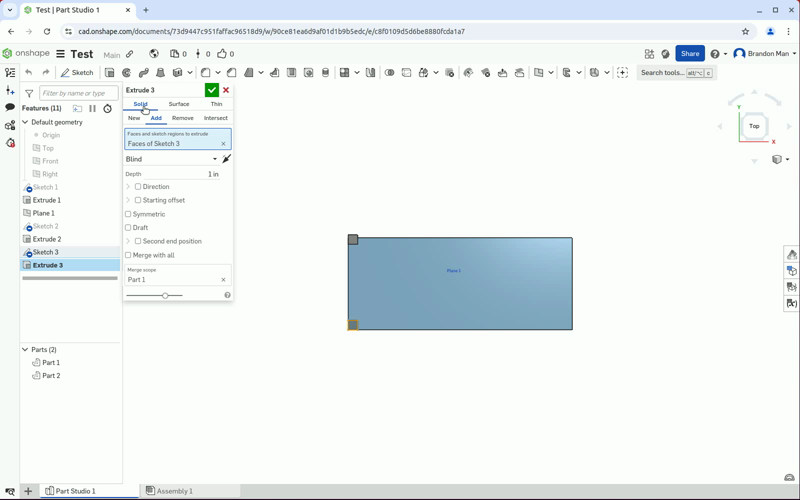
click(143, 106)
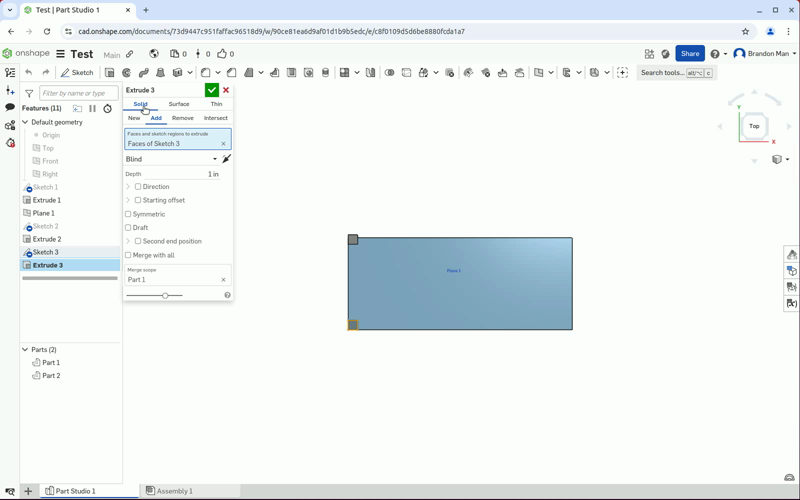
mouse_move(137, 120)
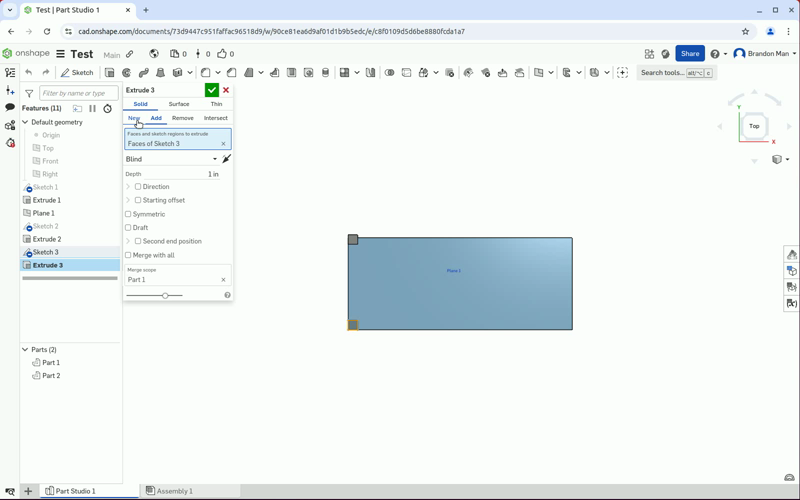
click(137, 120)
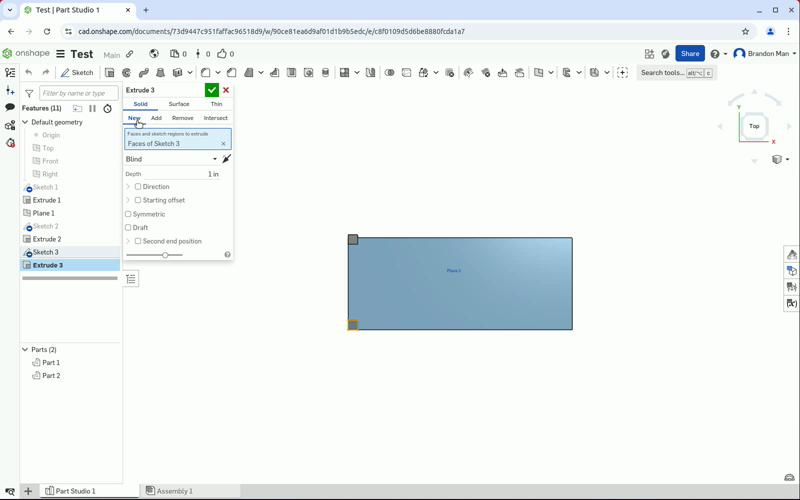
key(tab, 4)
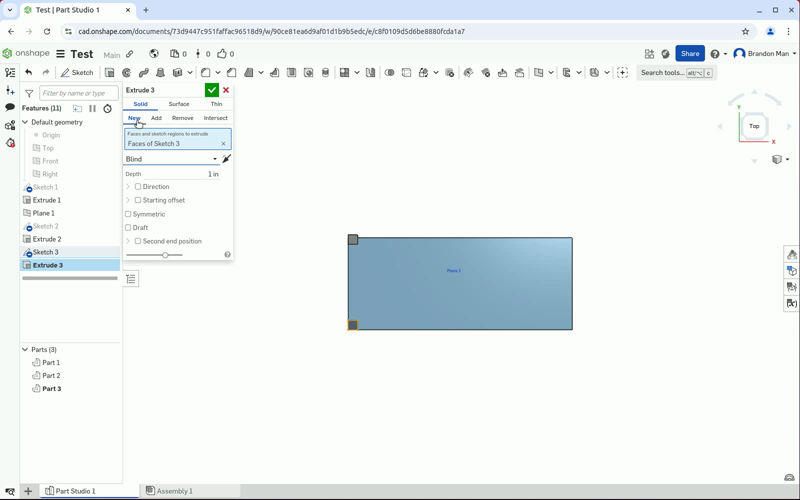
text(19.016)
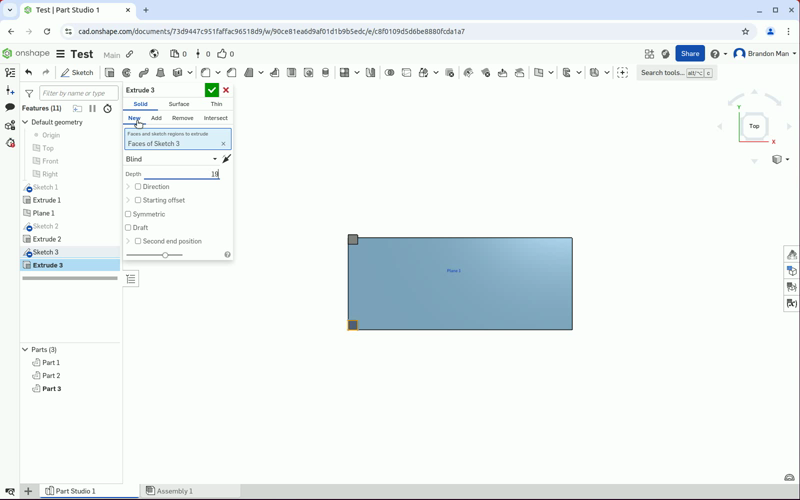
key(enter)
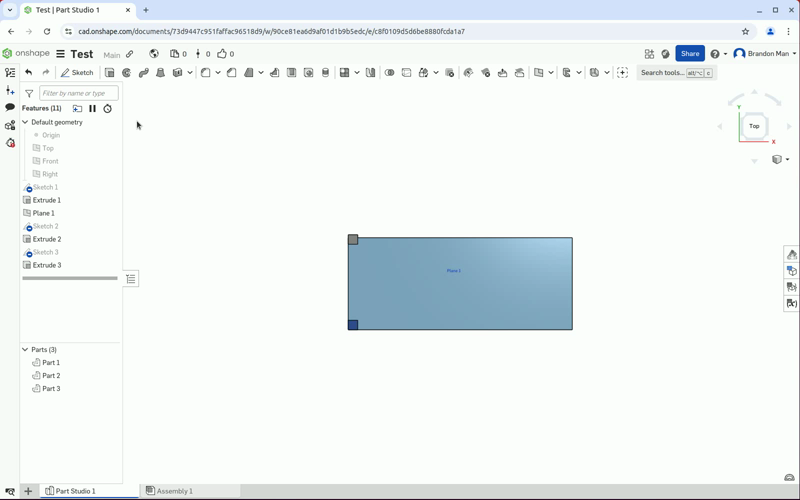
key(shift+h)
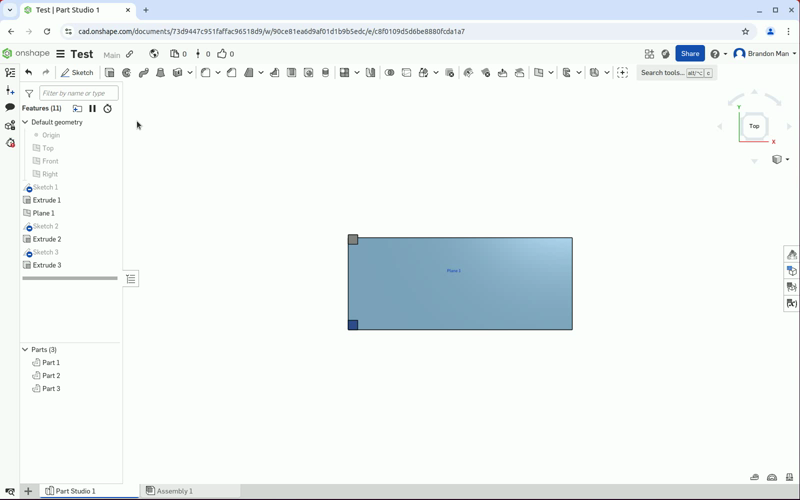
key(shift+h)
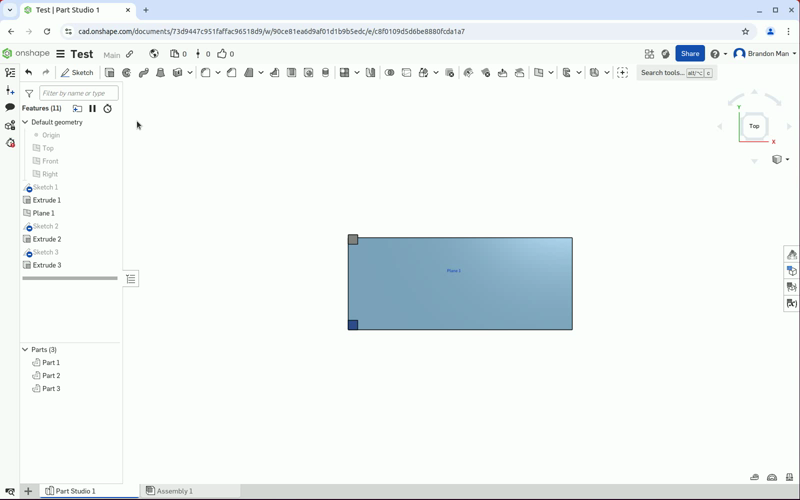
mouse_move(73, 189)
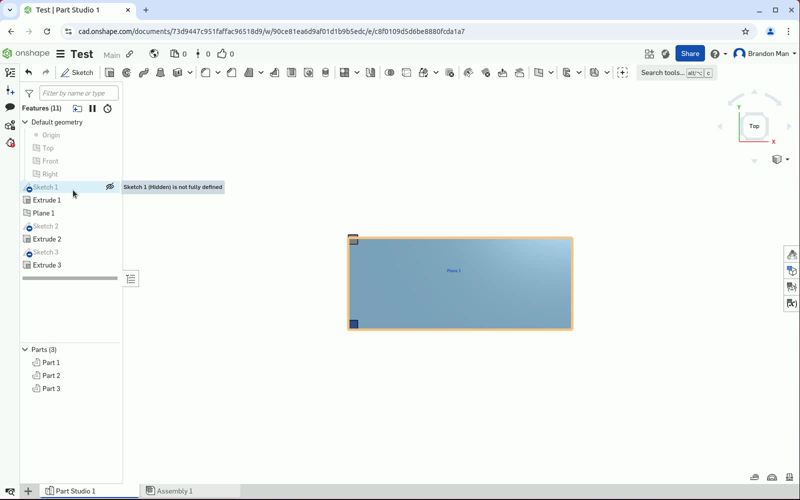
click(73, 189)
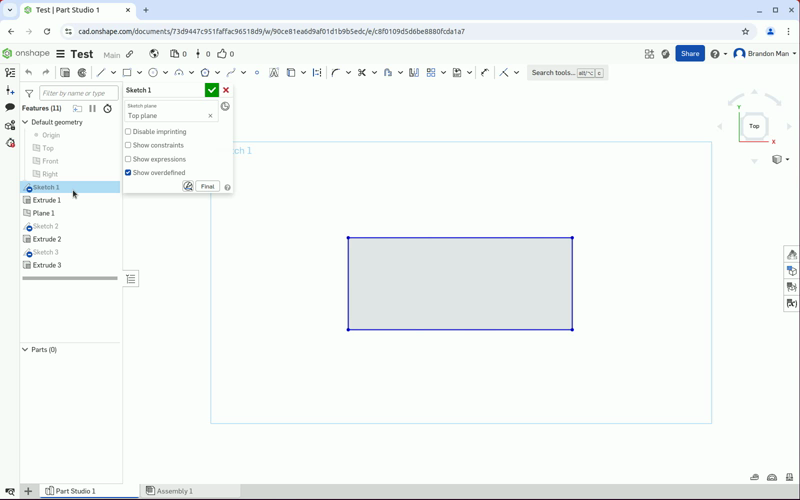
mouse_move(229, 92)
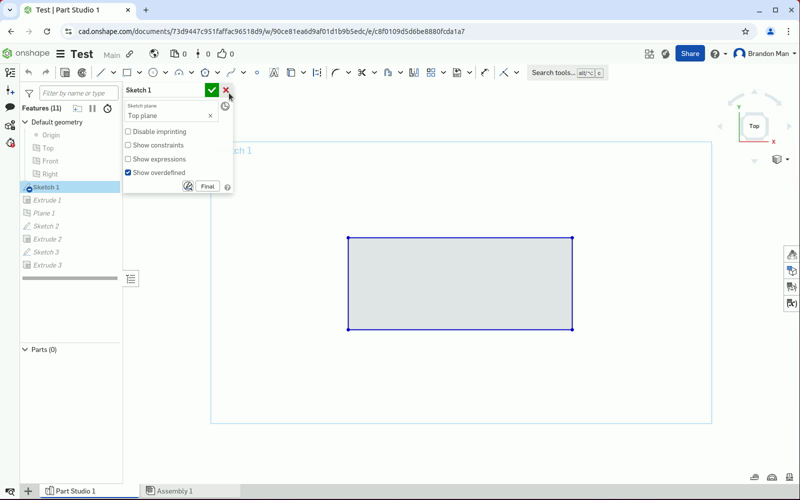
click(229, 92)
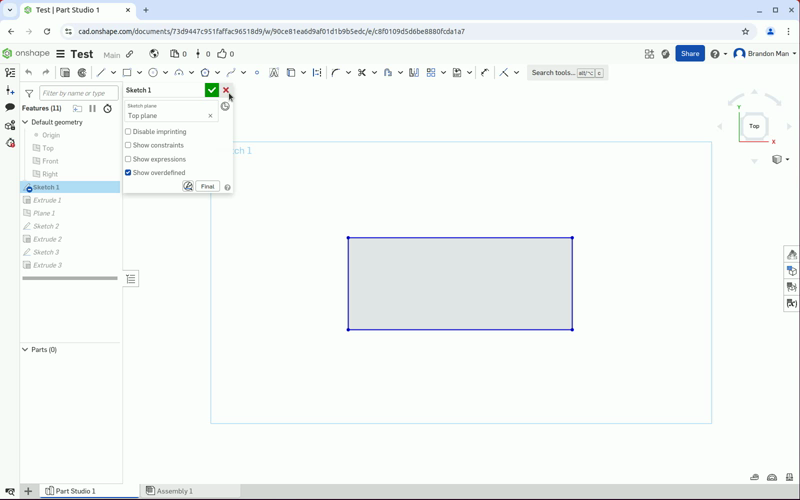
key(shift+s)
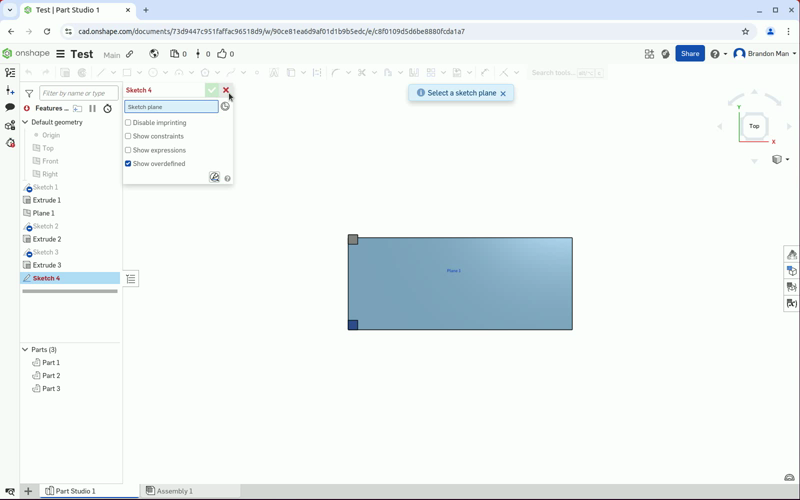
mouse_move(73, 215)
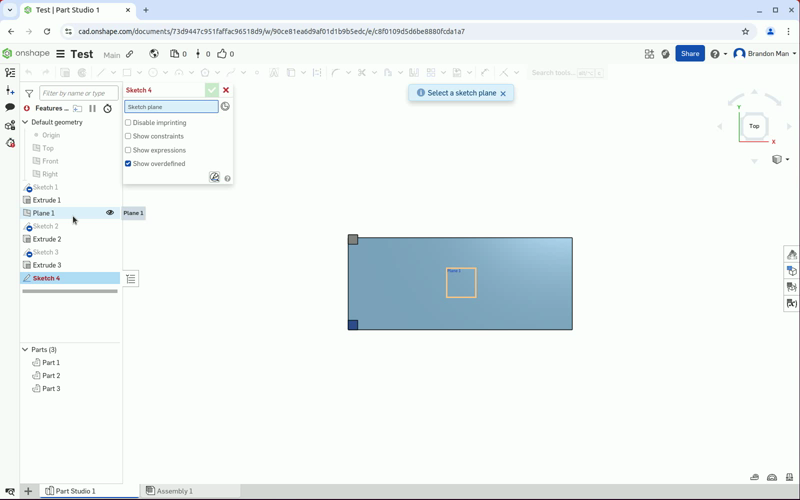
click(73, 215)
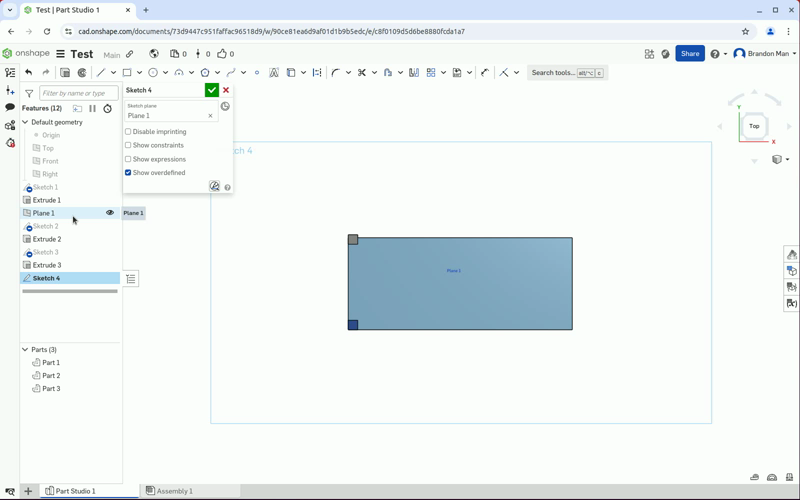
mouse_move(73, 352)
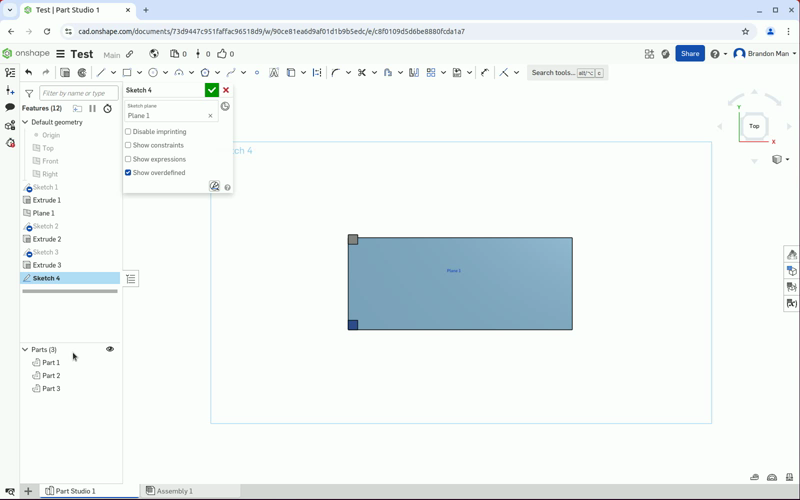
key(y)
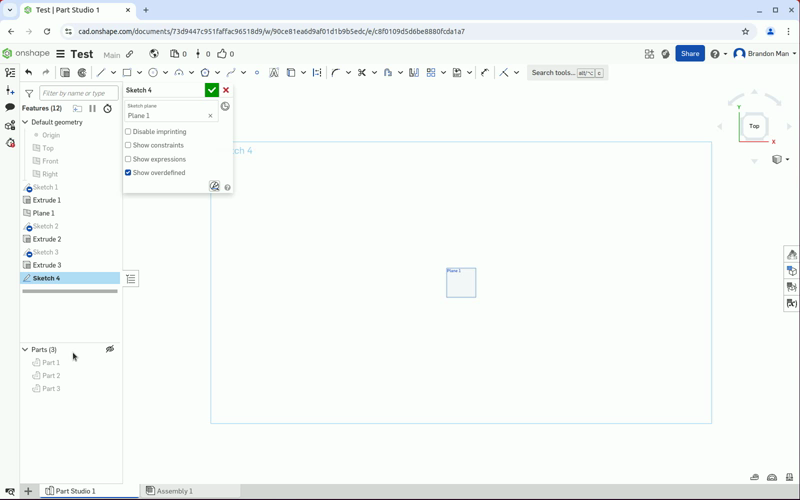
key(l)
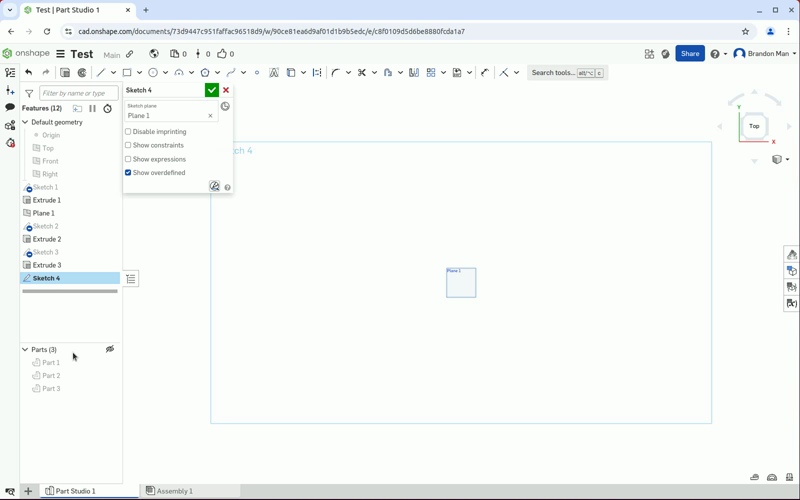
key_down(shift)
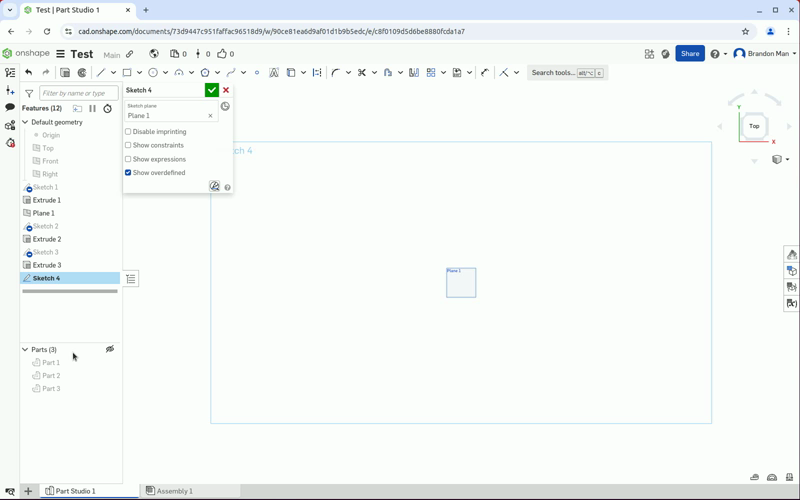
mouse_move(564, 244)
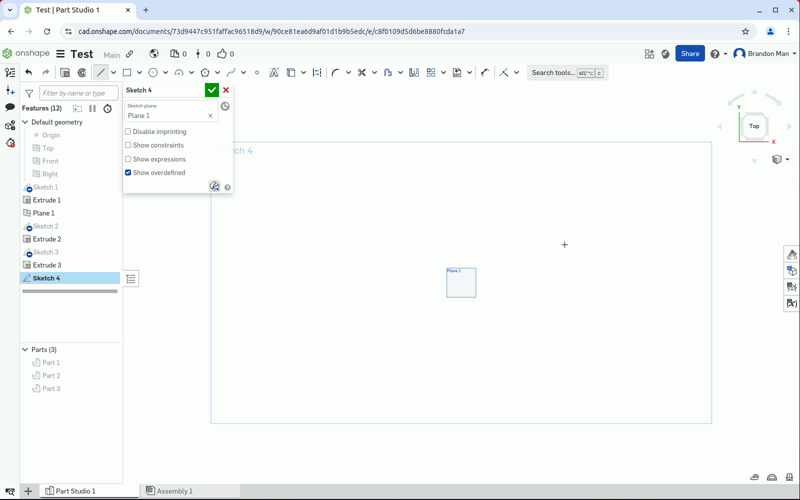
click(564, 244)
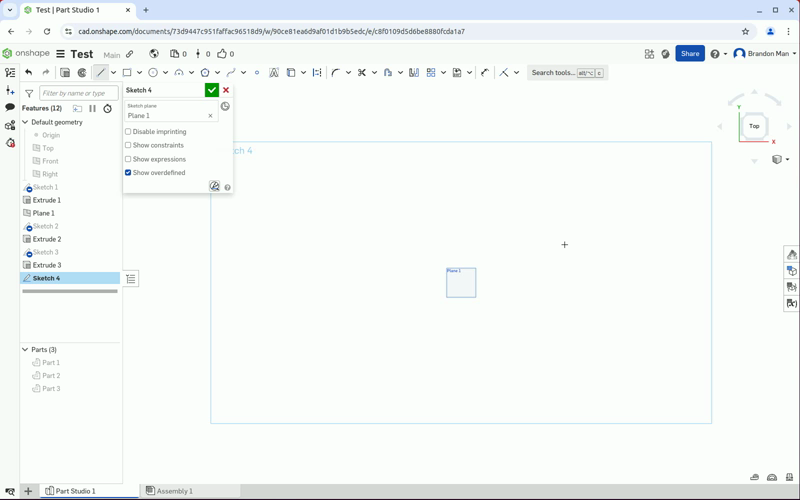
key_up(shift)
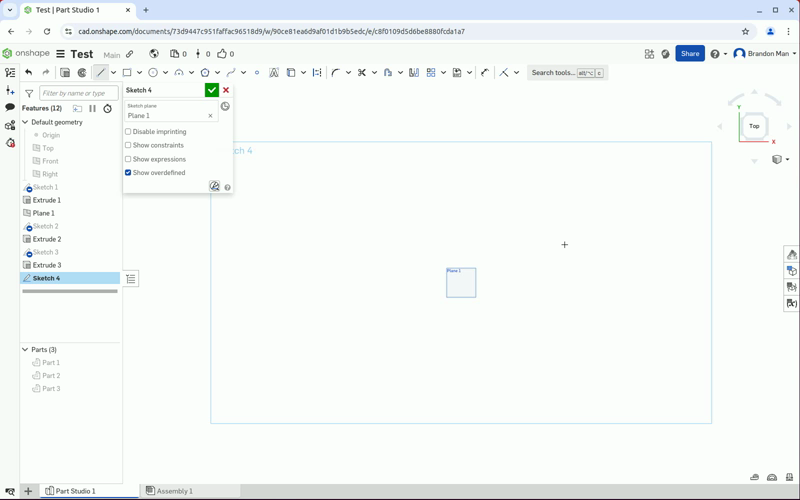
key_down(shift)
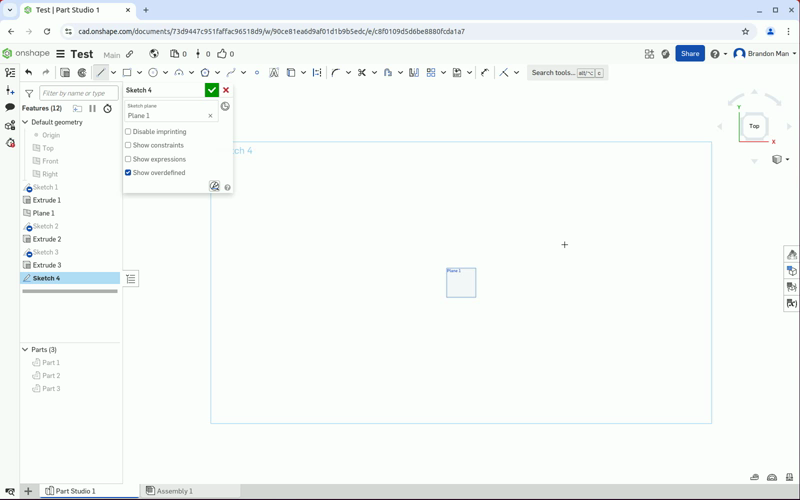
mouse_move(589, 244)
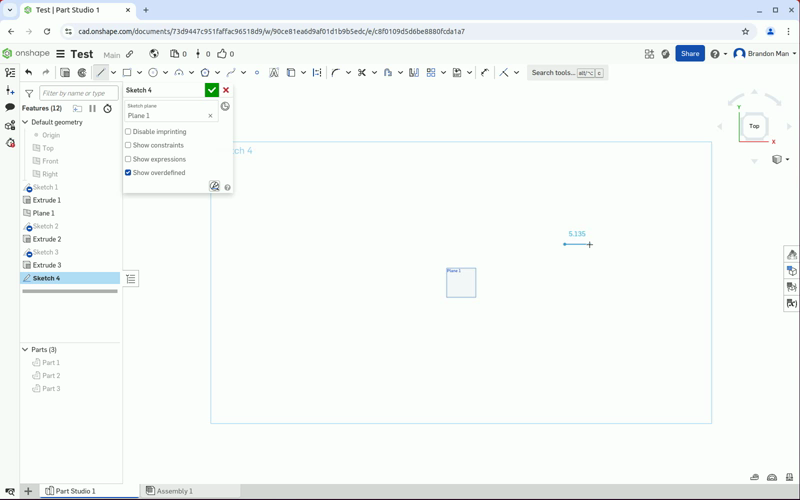
mouse_move(574, 244)
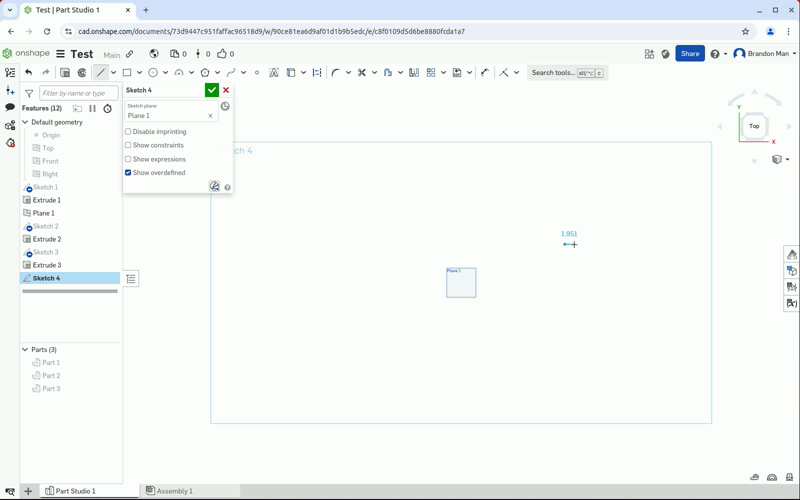
click(574, 244)
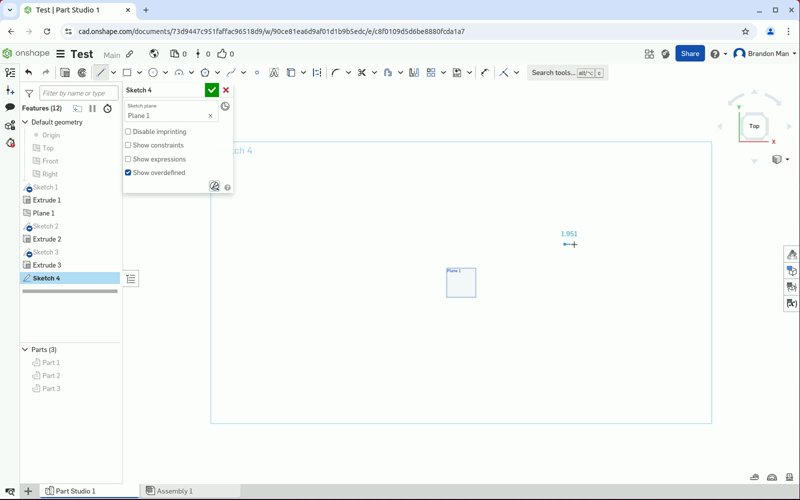
key_up(shift)
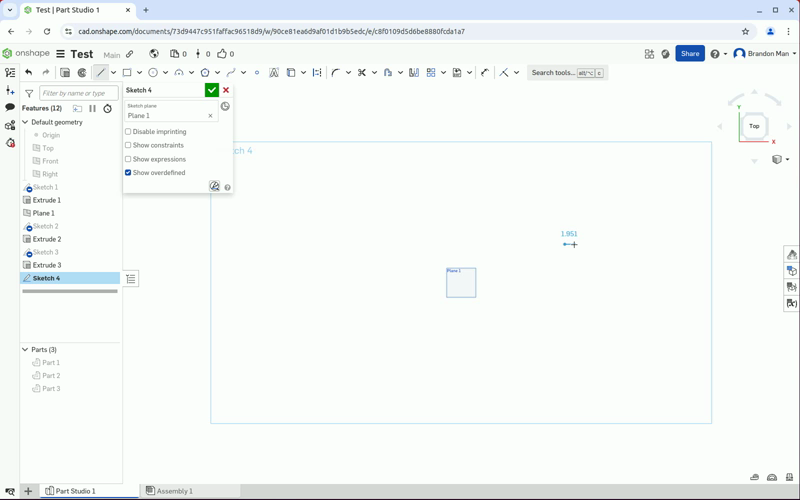
key_down(shift)
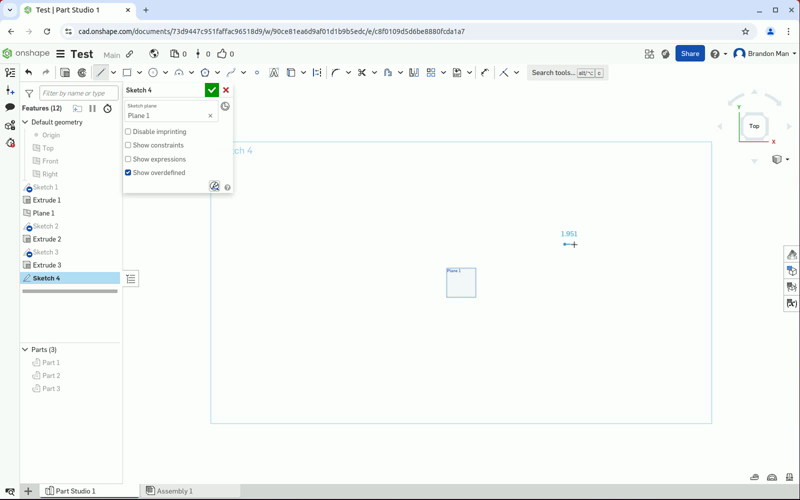
mouse_move(589, 244)
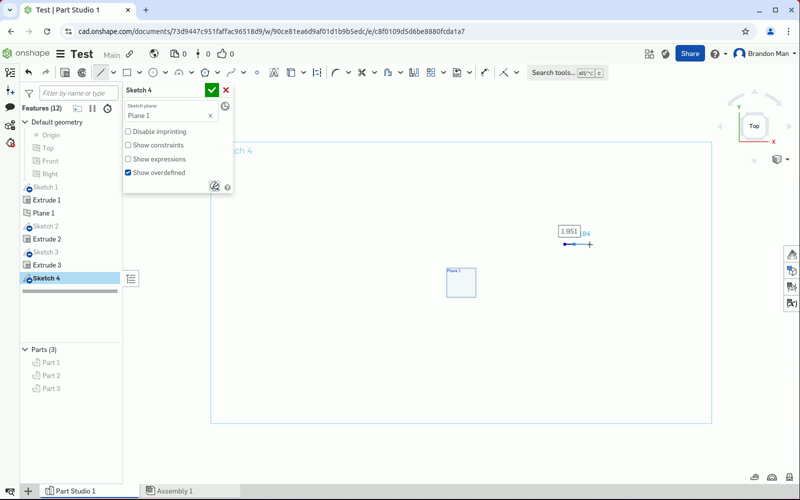
mouse_move(574, 234)
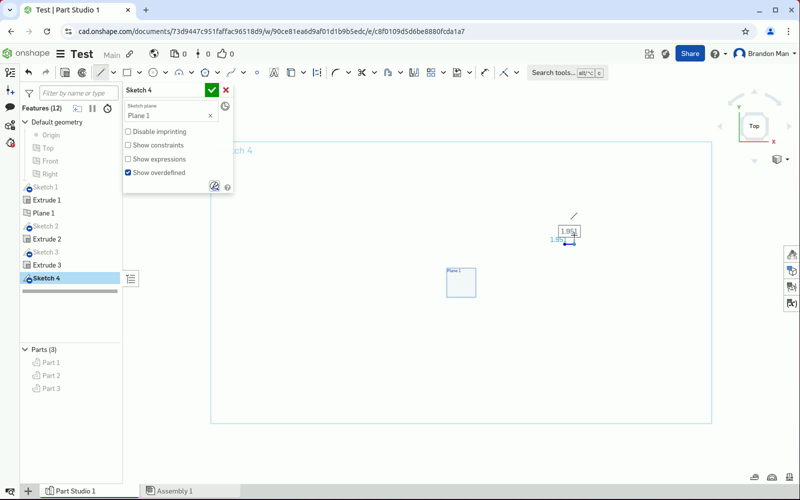
click(574, 234)
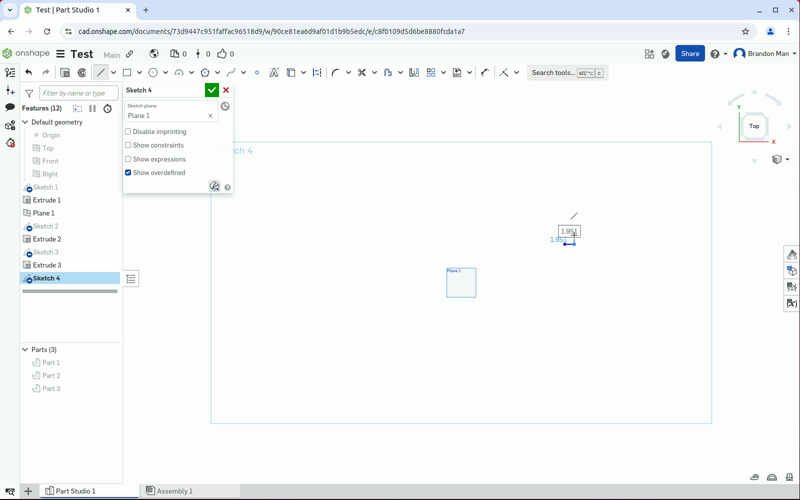
key_up(shift)
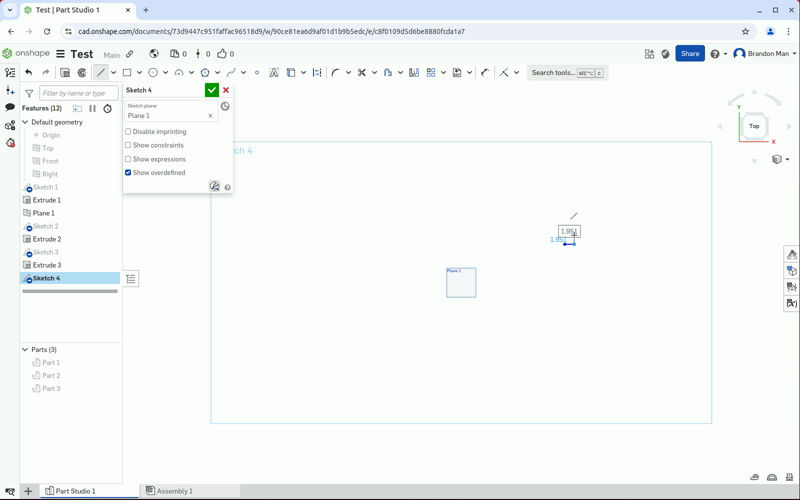
key_down(shift)
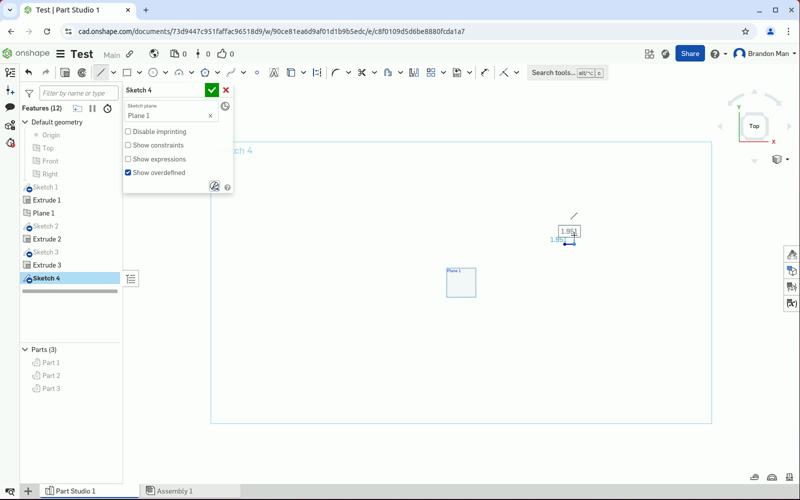
mouse_move(589, 234)
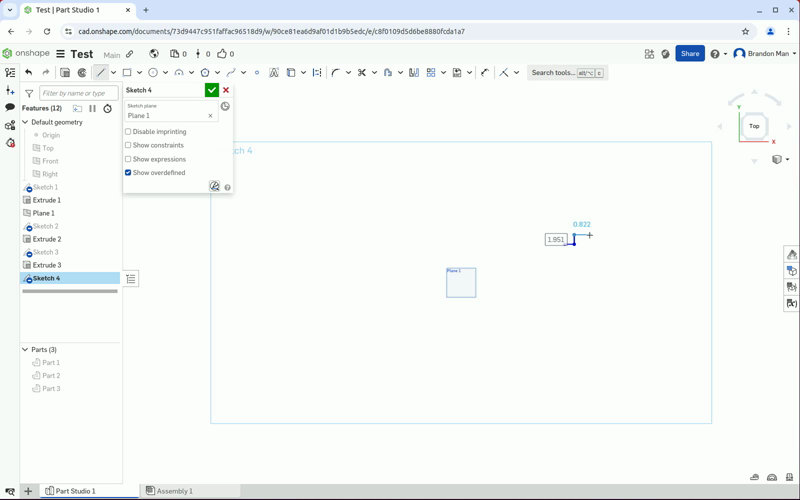
mouse_move(564, 234)
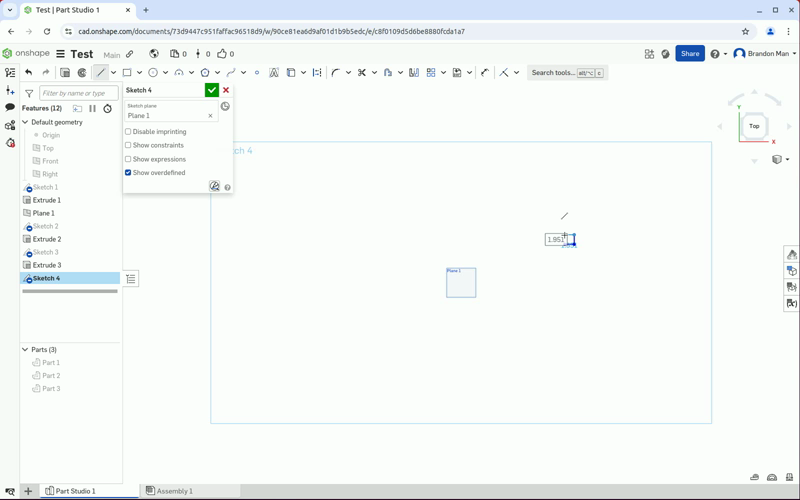
click(564, 234)
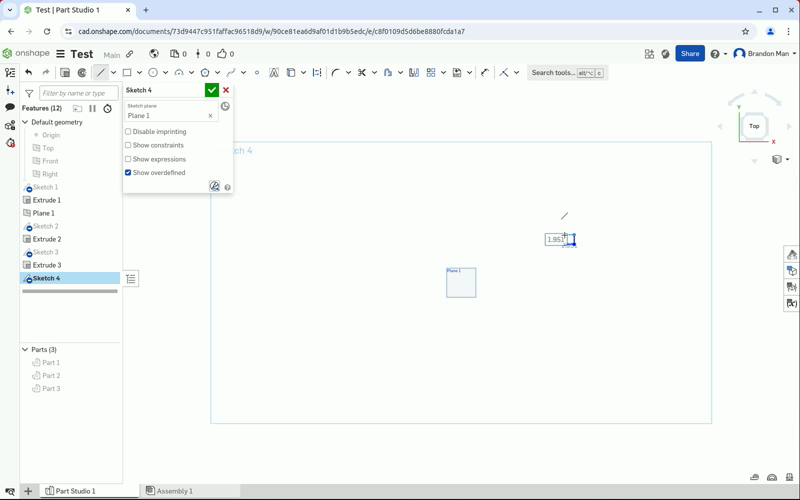
key_up(shift)
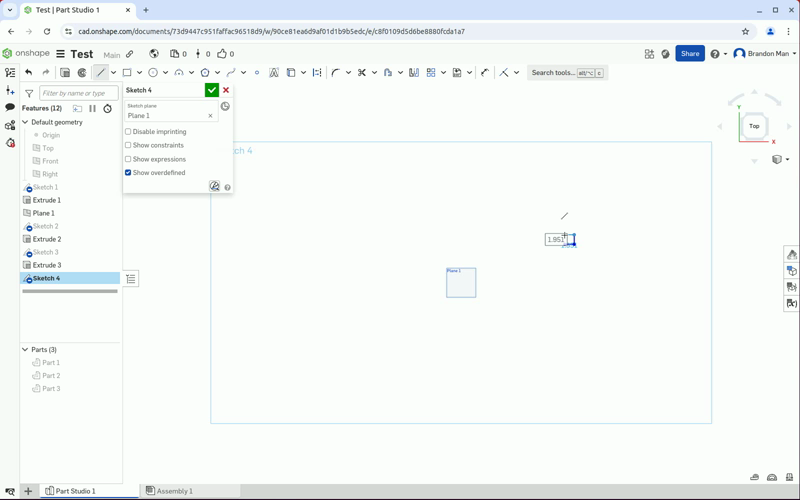
mouse_move(589, 234)
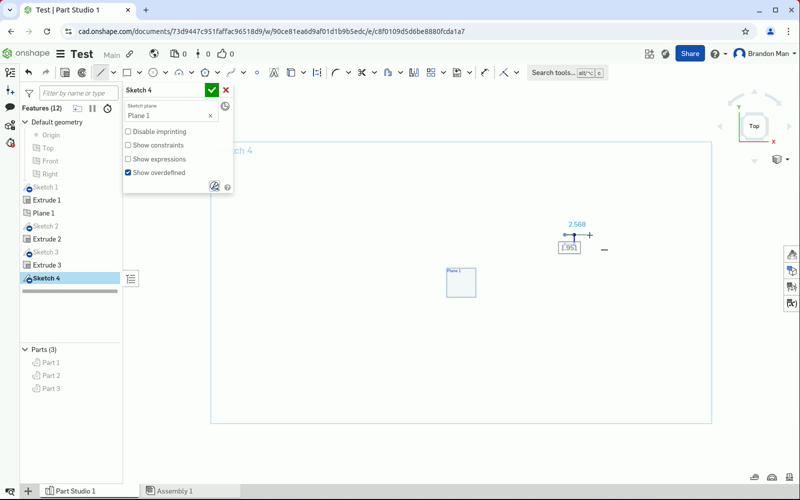
key_down(shift)
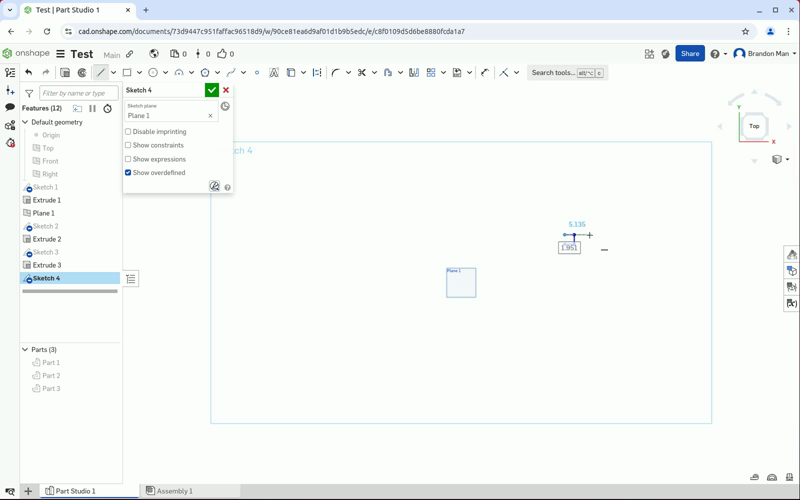
mouse_move(564, 244)
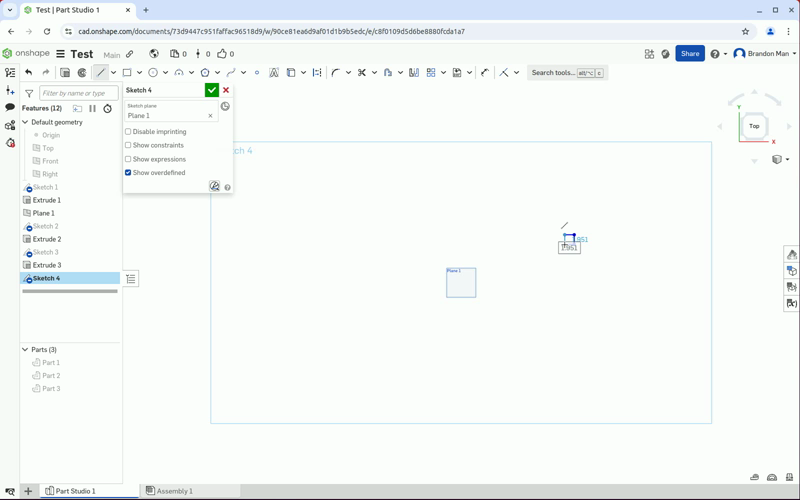
key_up(shift)
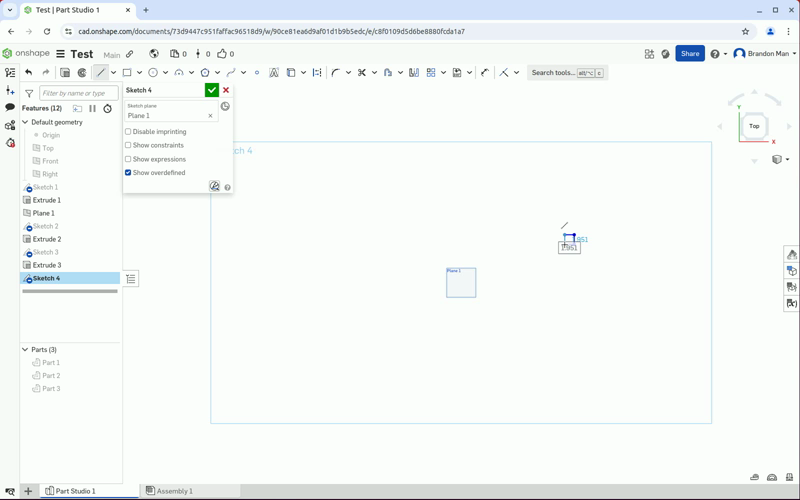
click(564, 244)
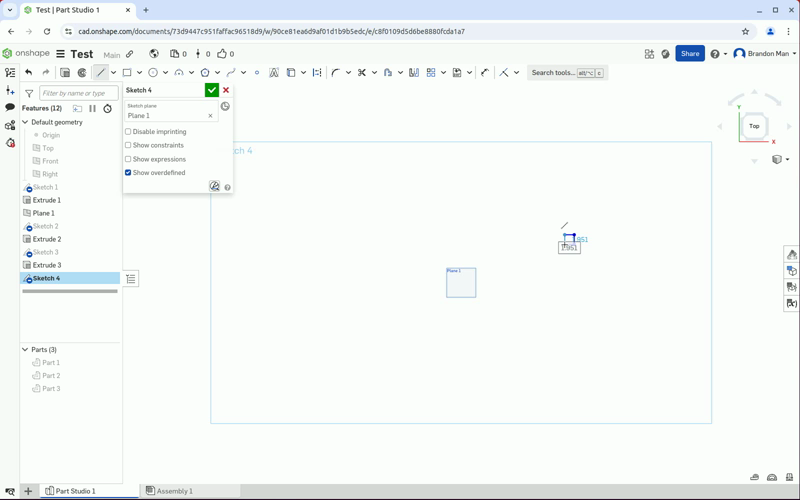
key(esc)
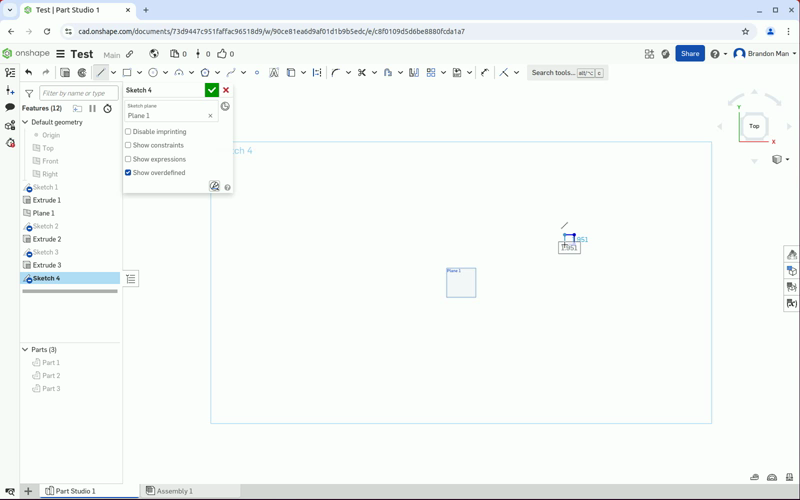
mouse_move(567, 239)
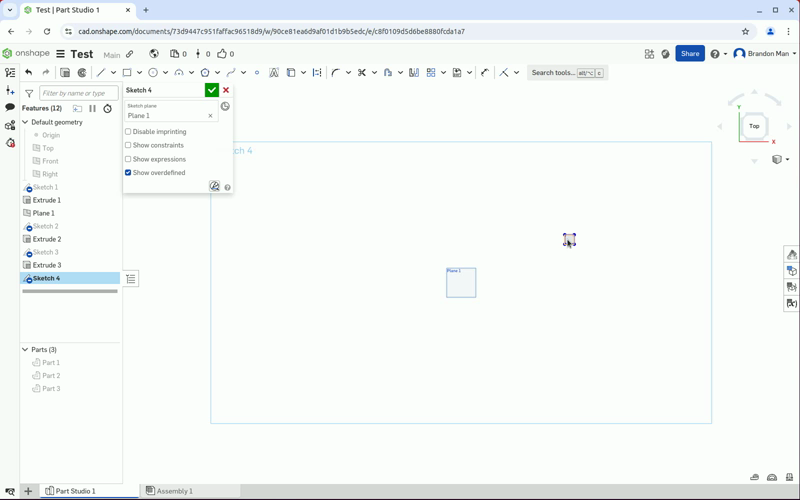
scroll(6)
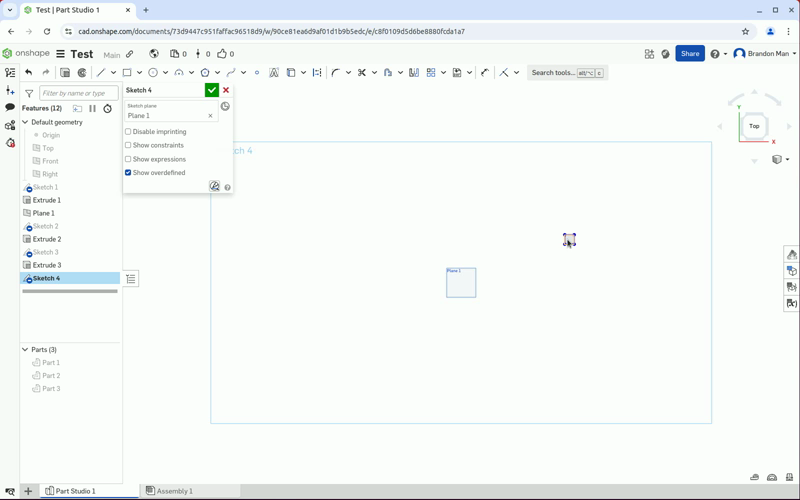
scroll(6)
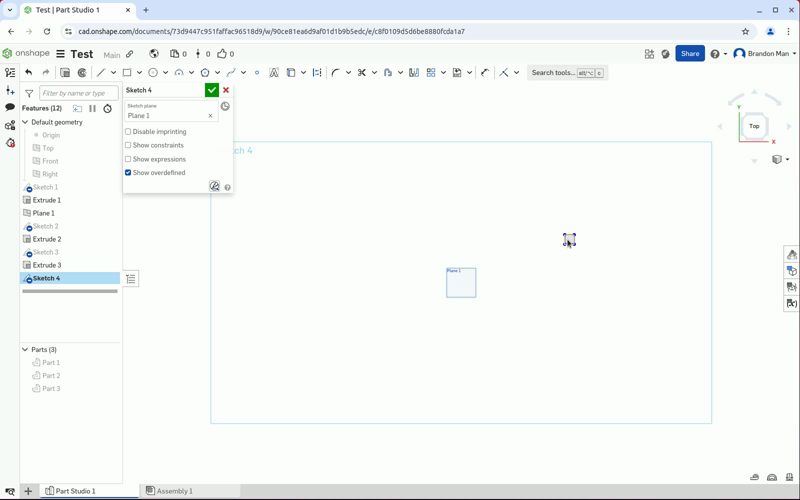
scroll(6)
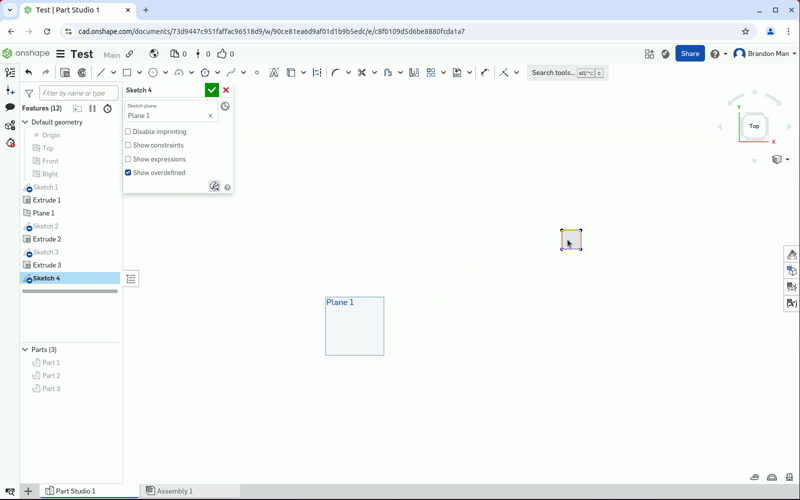
scroll(6)
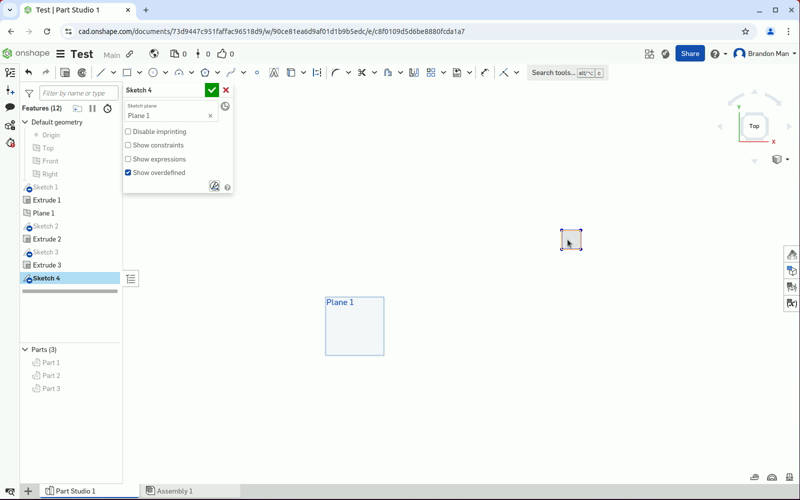
scroll(6)
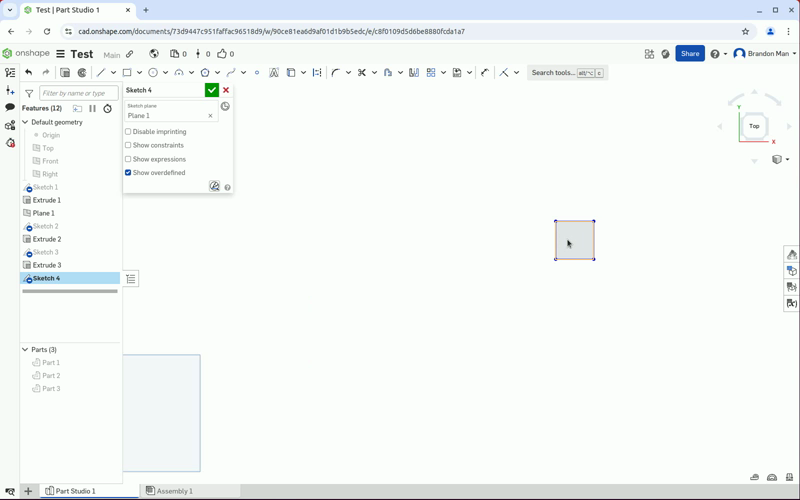
scroll(6)
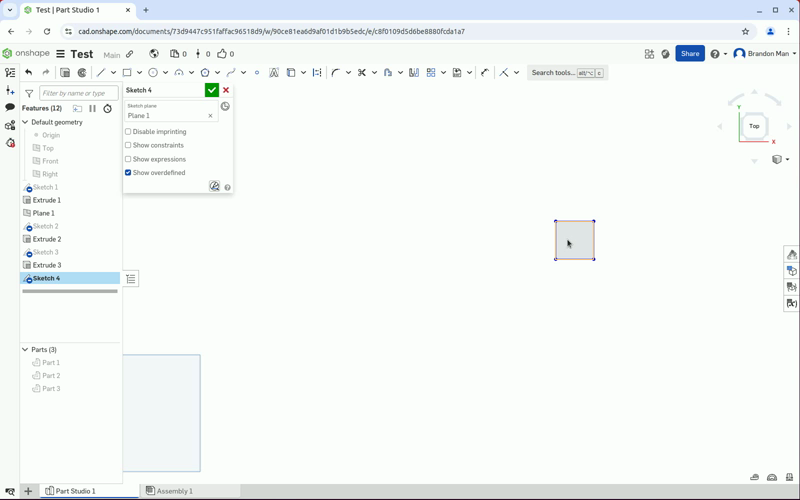
scroll(6)
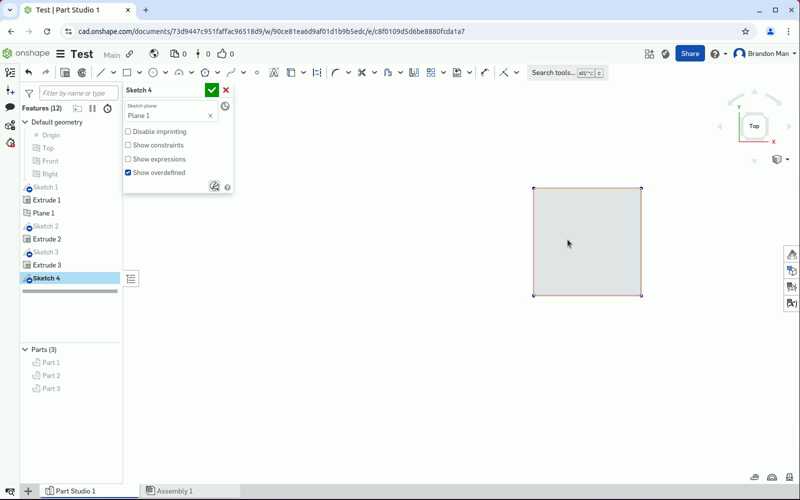
click(567, 239)
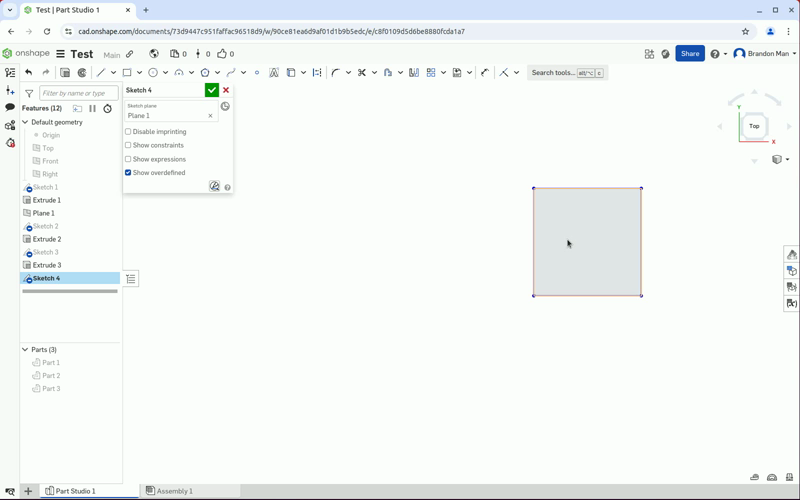
scroll(-6)
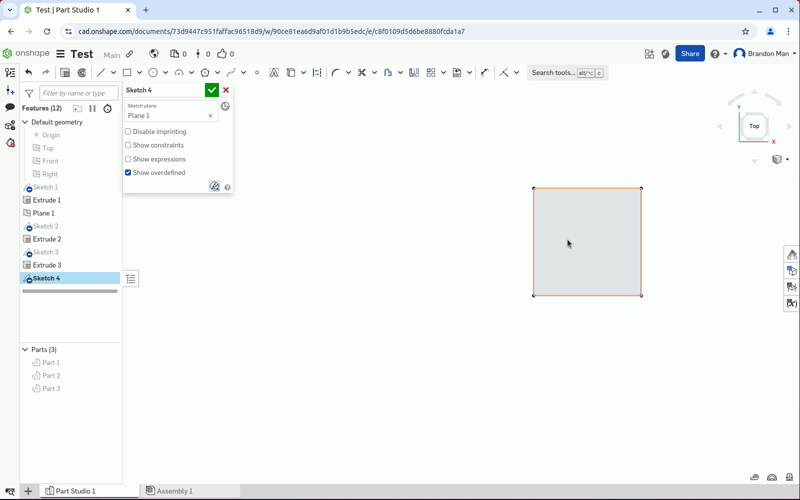
scroll(-6)
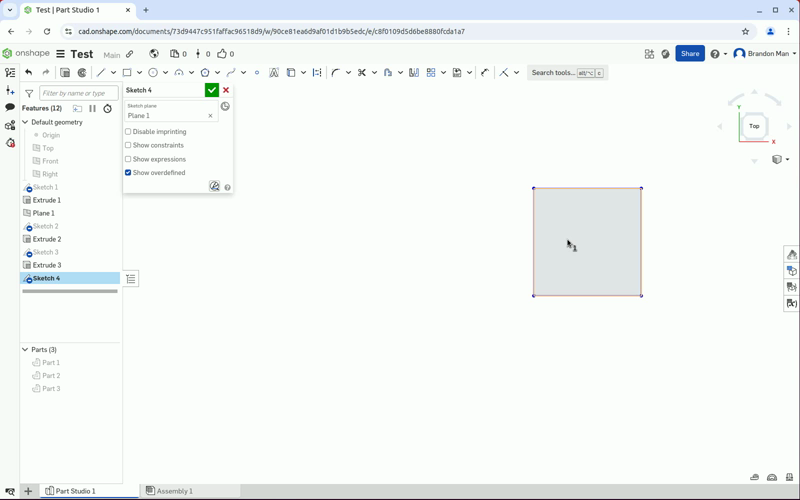
scroll(-6)
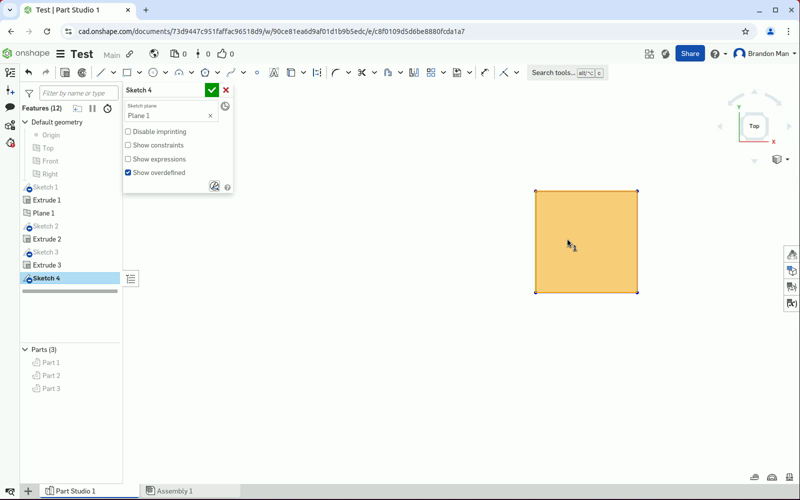
scroll(-6)
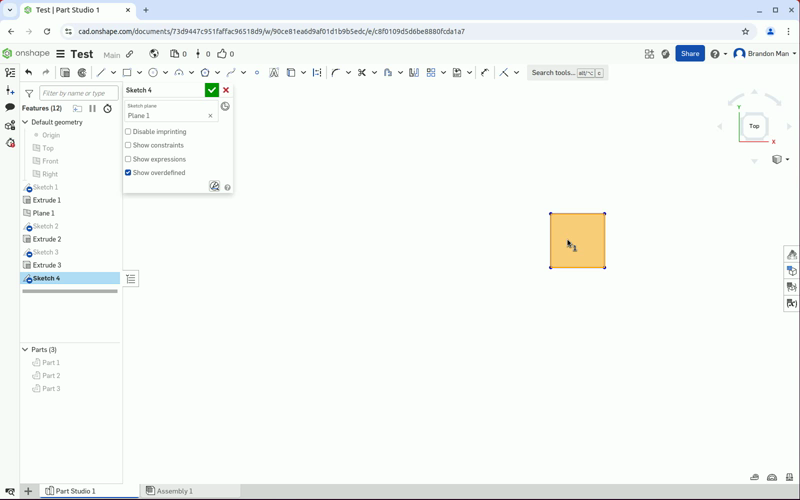
scroll(-6)
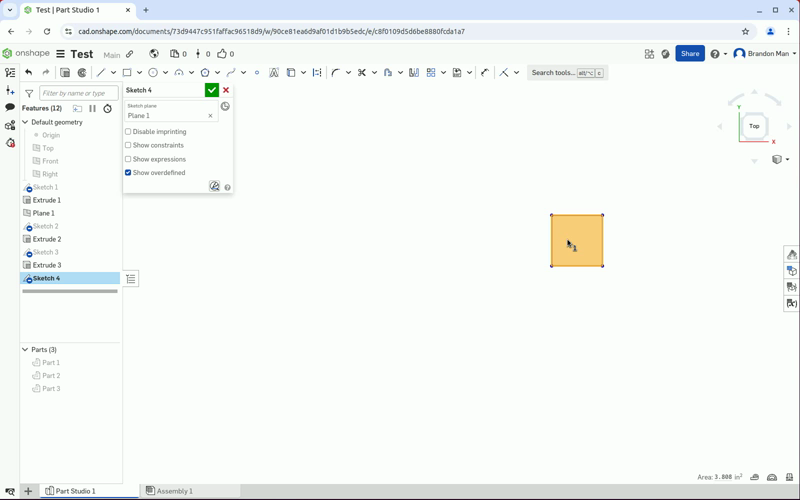
scroll(-6)
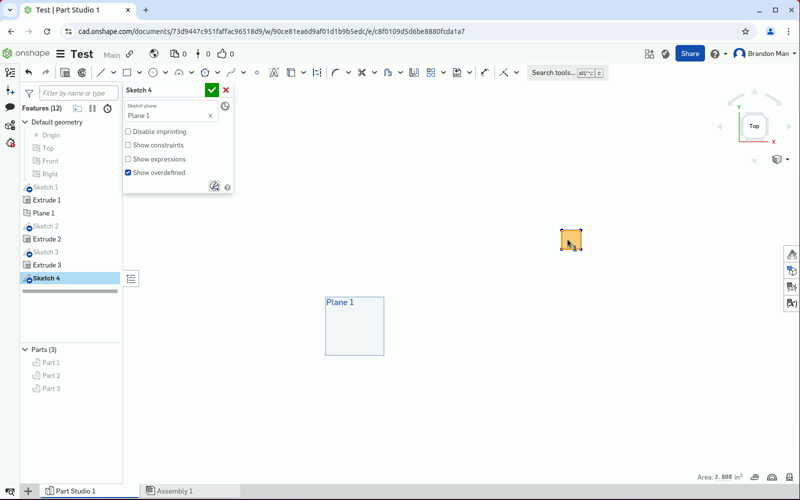
scroll(-6)
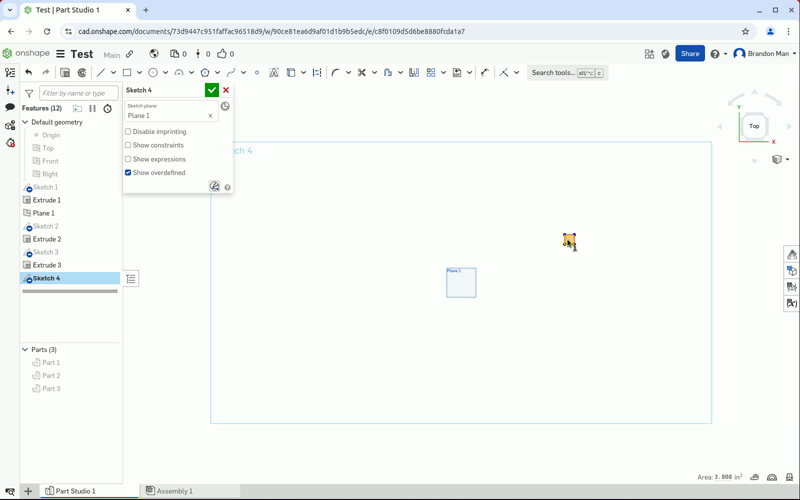
mouse_move(73, 352)
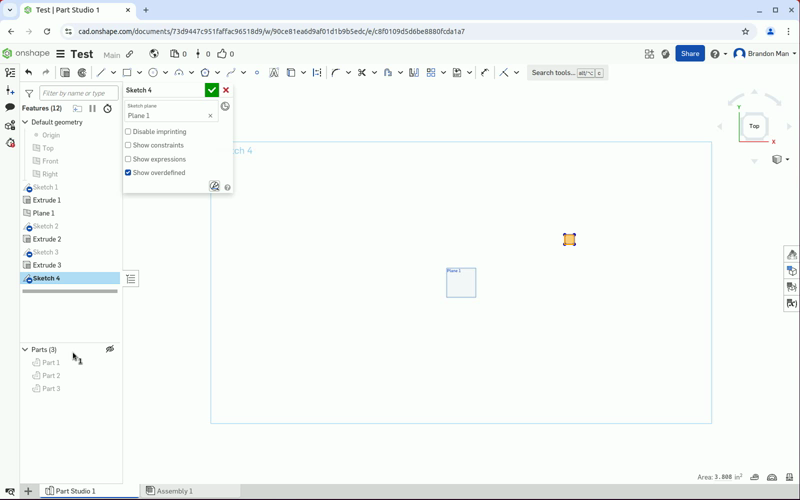
key(shift+y)
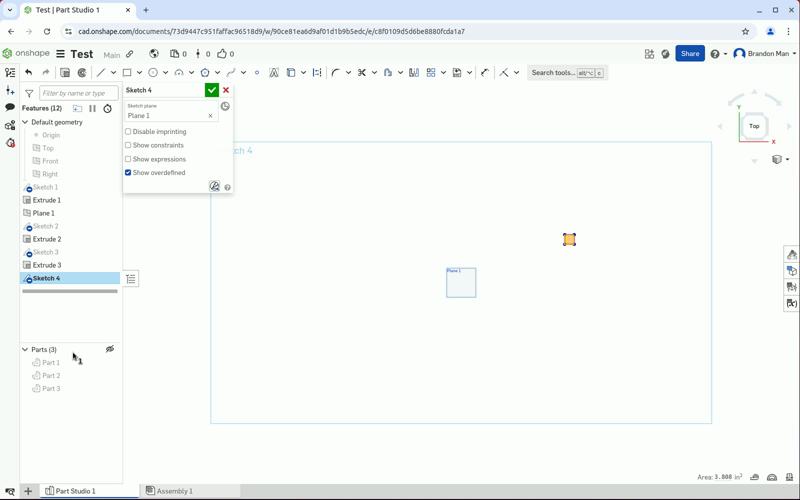
key(shift+e)
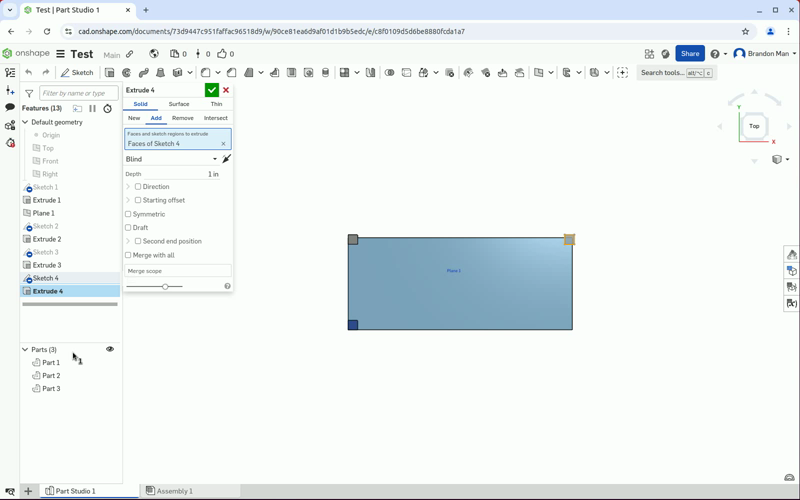
mouse_move(143, 106)
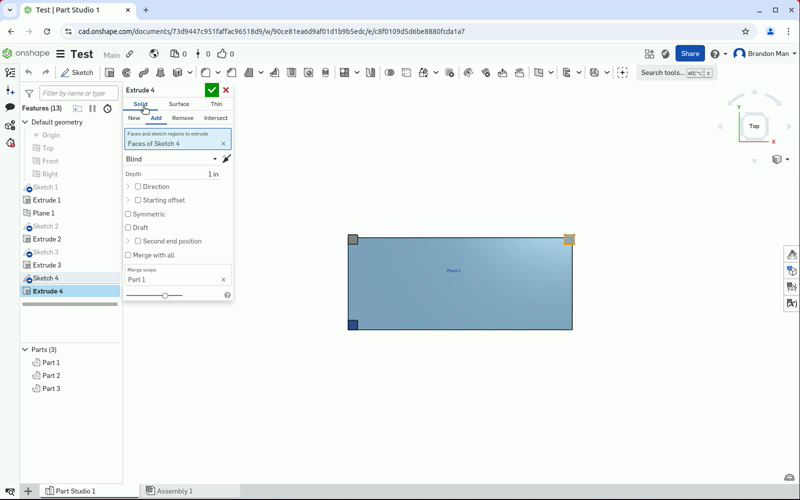
click(143, 106)
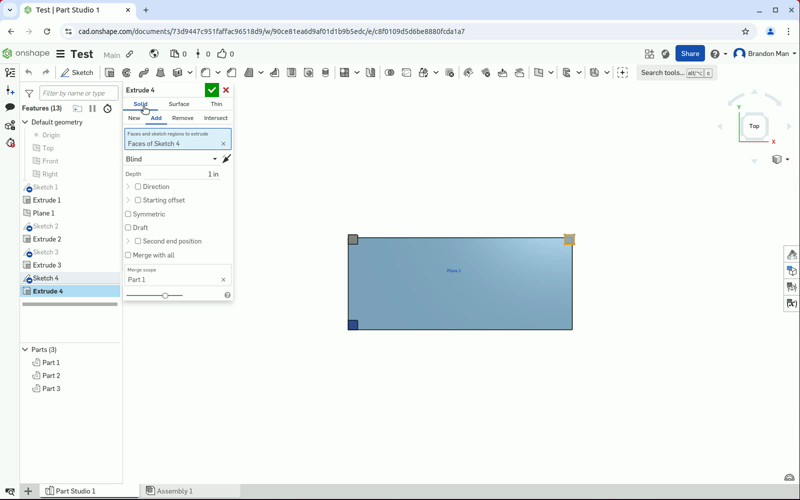
mouse_move(137, 120)
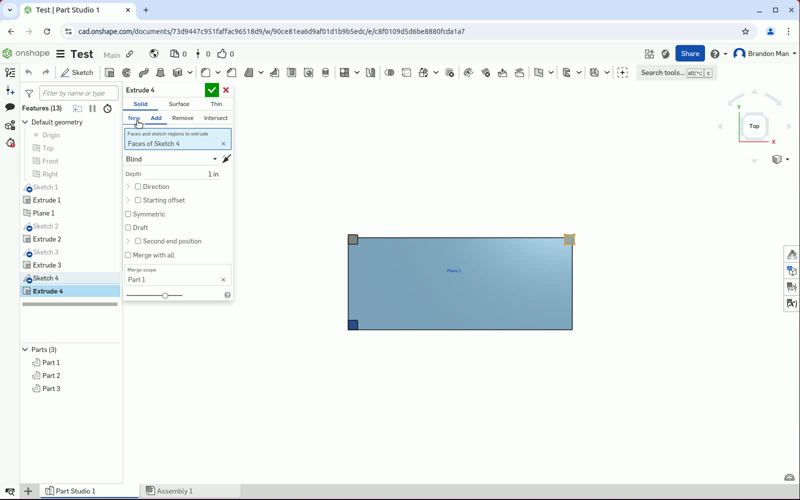
click(137, 120)
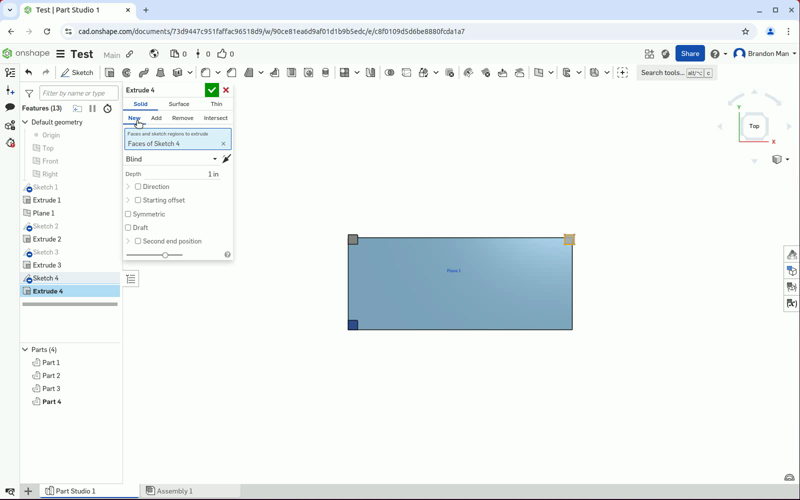
key(tab, 4)
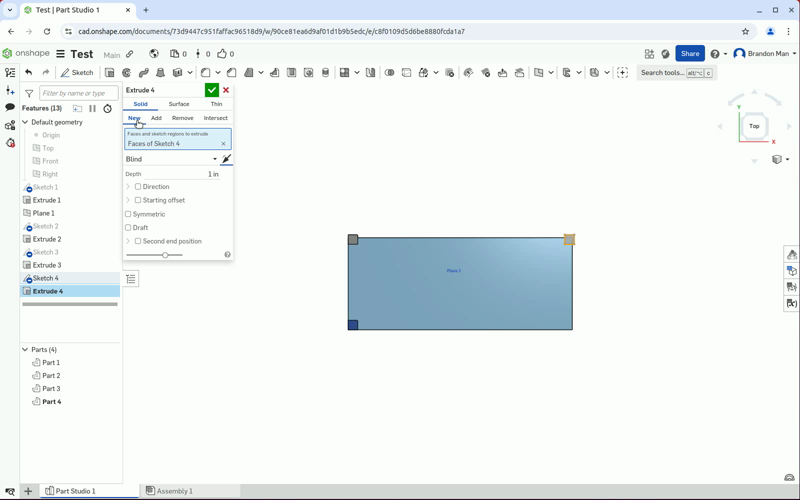
text(19.016)
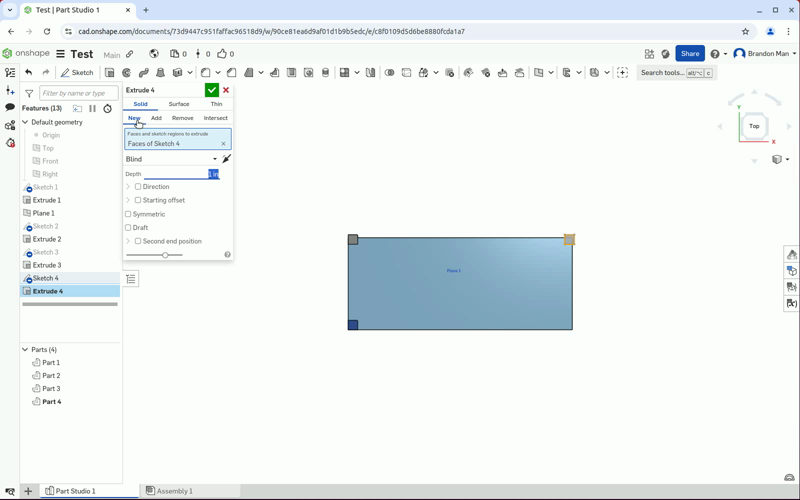
key(enter)
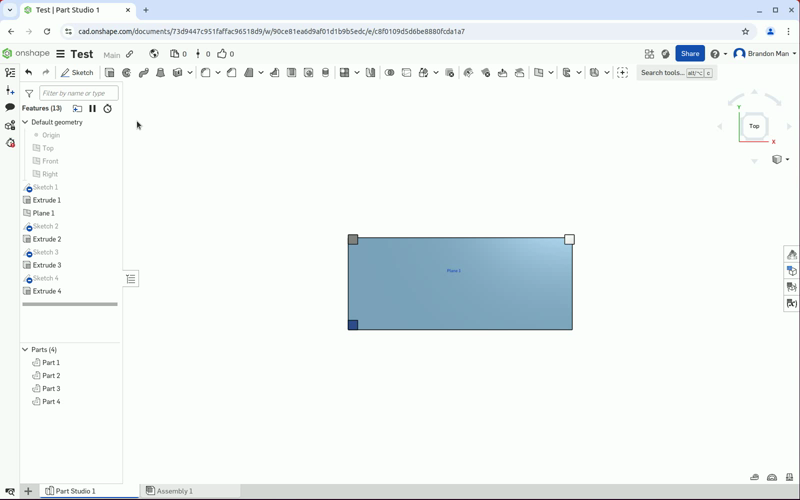
key(shift+h)
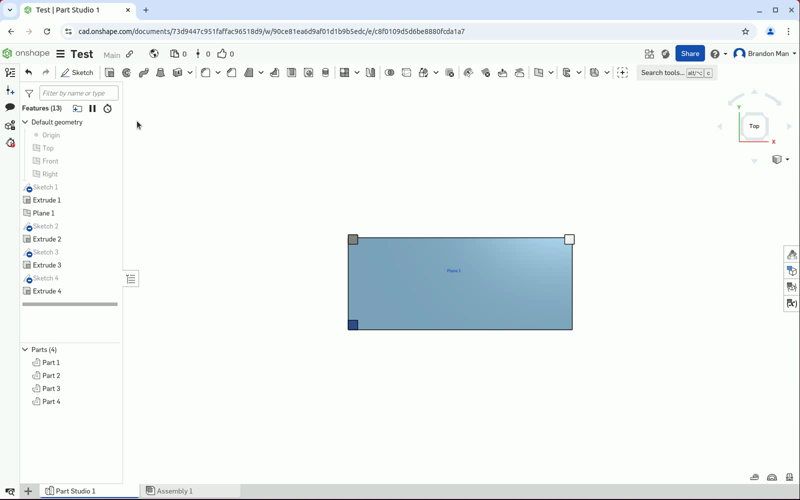
key(shift+h)
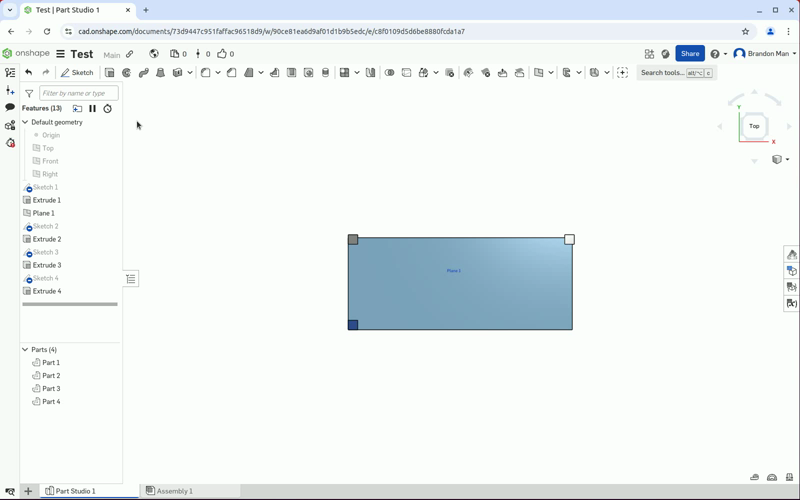
mouse_move(73, 189)
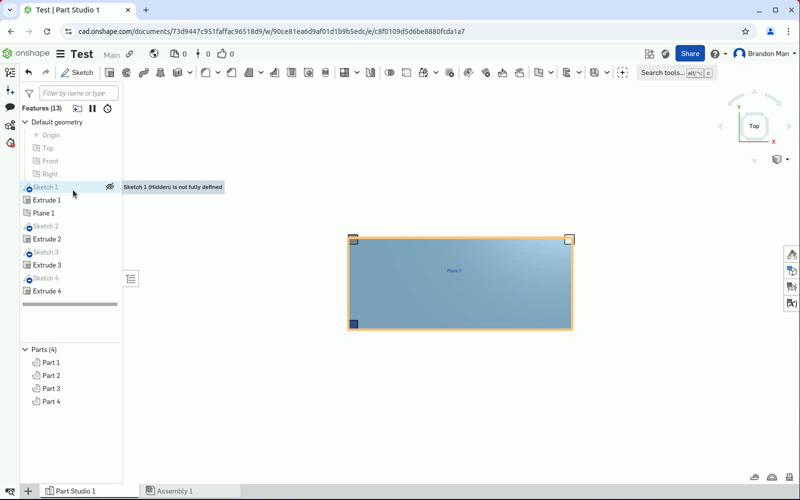
click(73, 189)
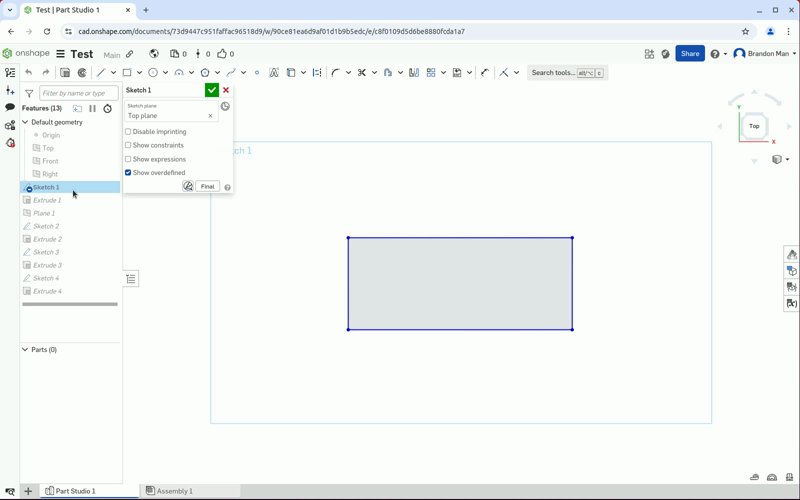
mouse_move(229, 92)
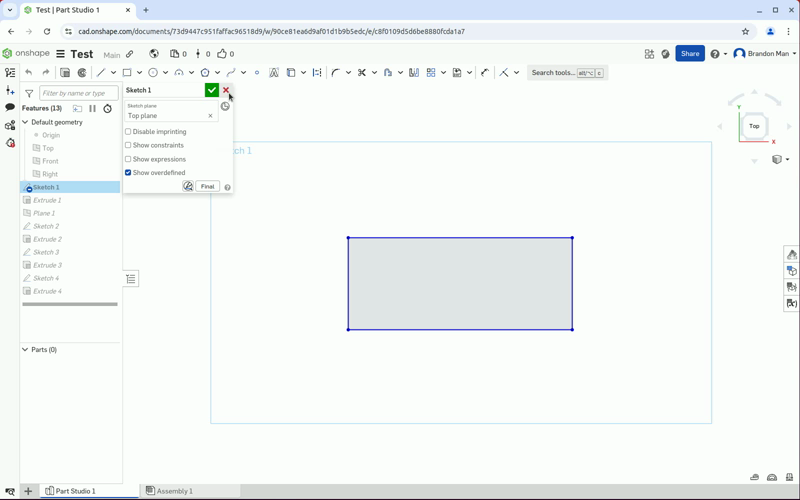
click(229, 92)
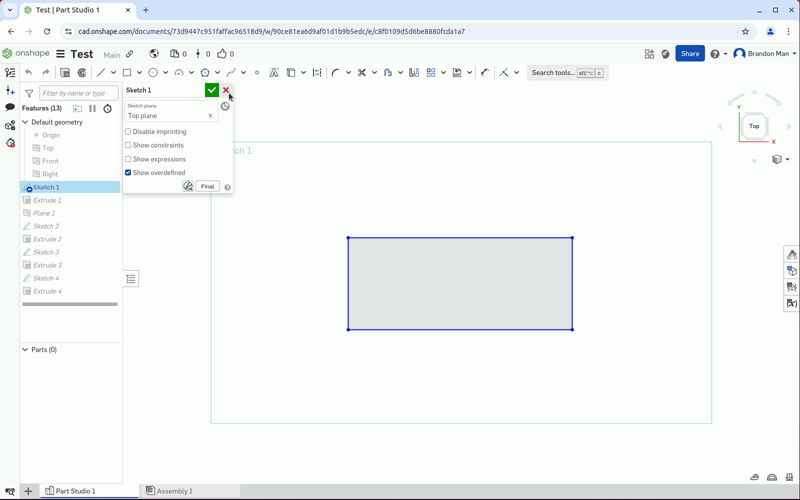
key(shift+s)
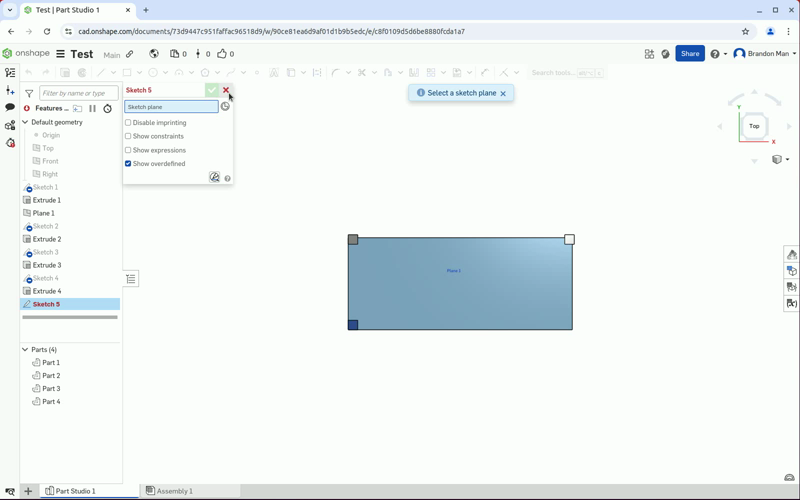
mouse_move(73, 215)
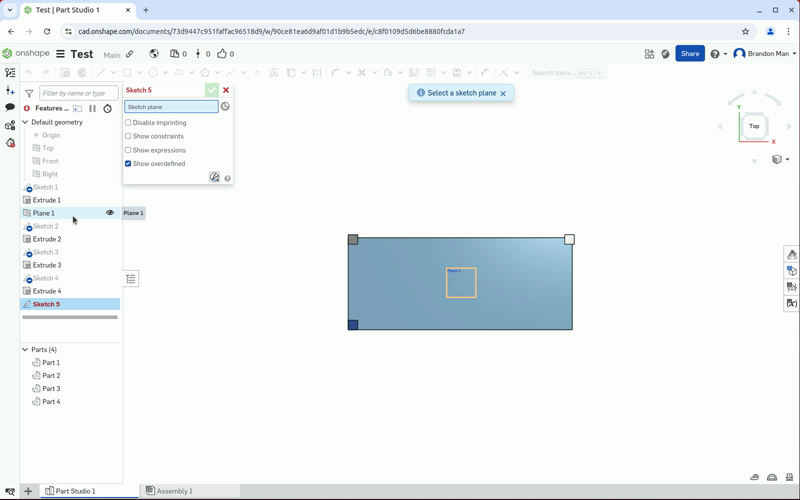
click(73, 215)
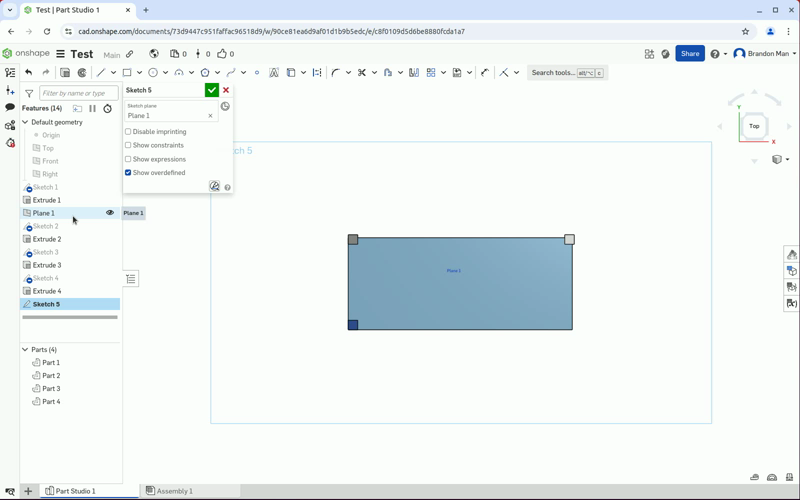
mouse_move(73, 352)
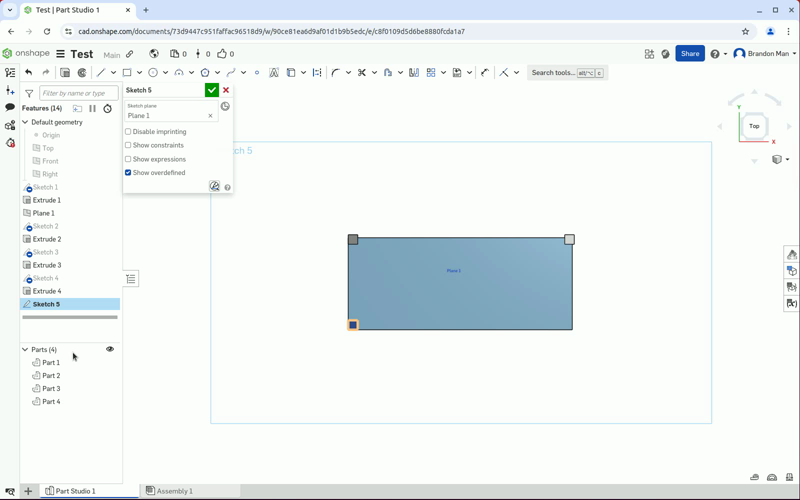
key(y)
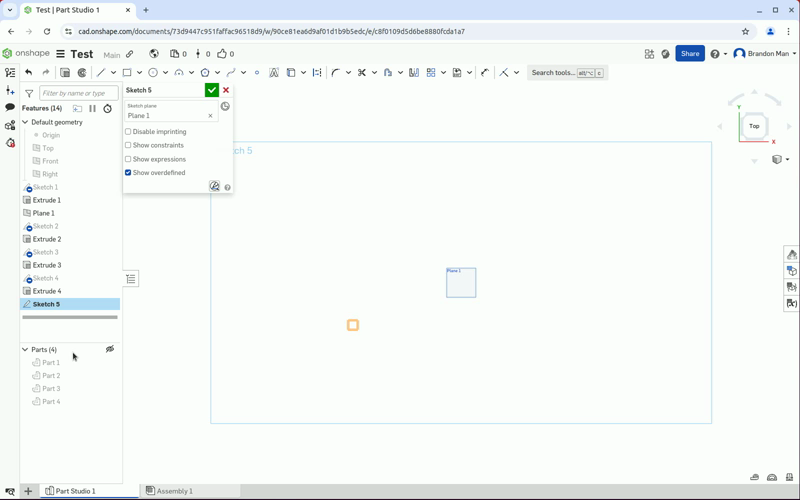
key(l)
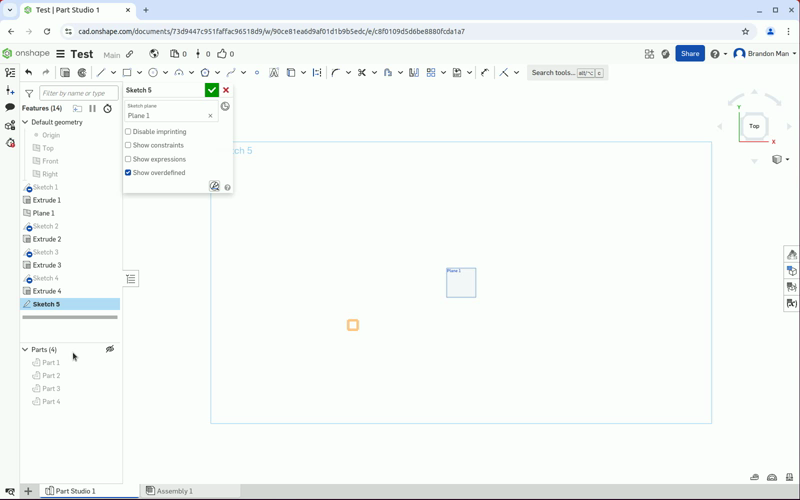
key_down(shift)
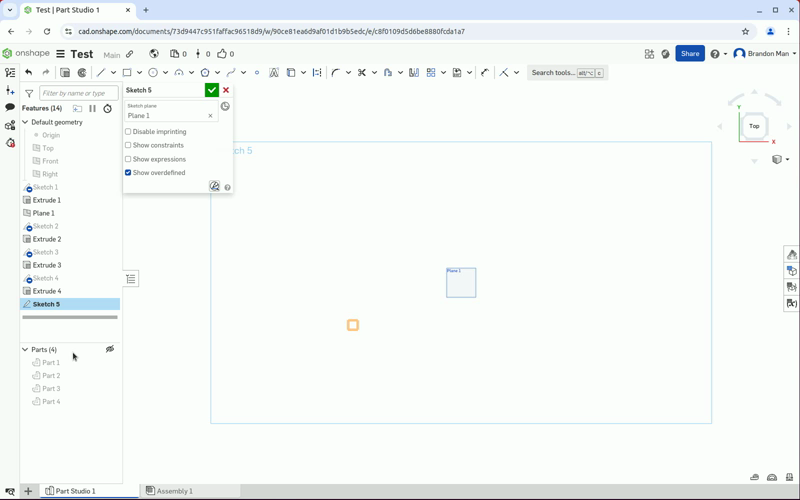
mouse_move(564, 329)
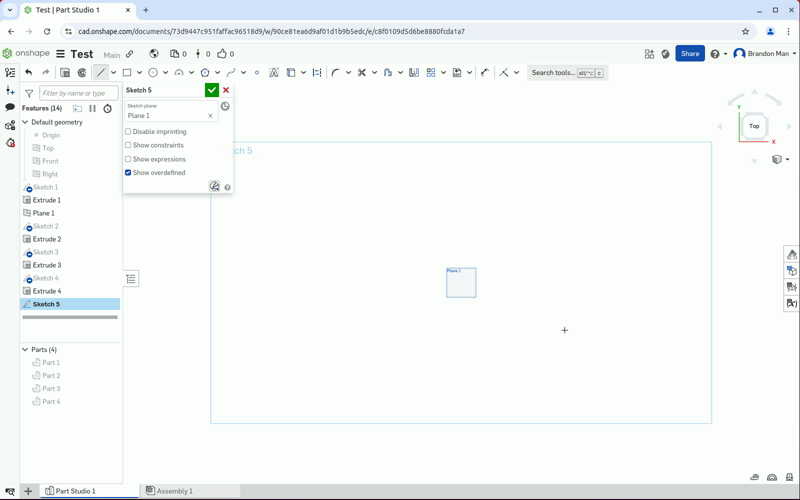
click(564, 329)
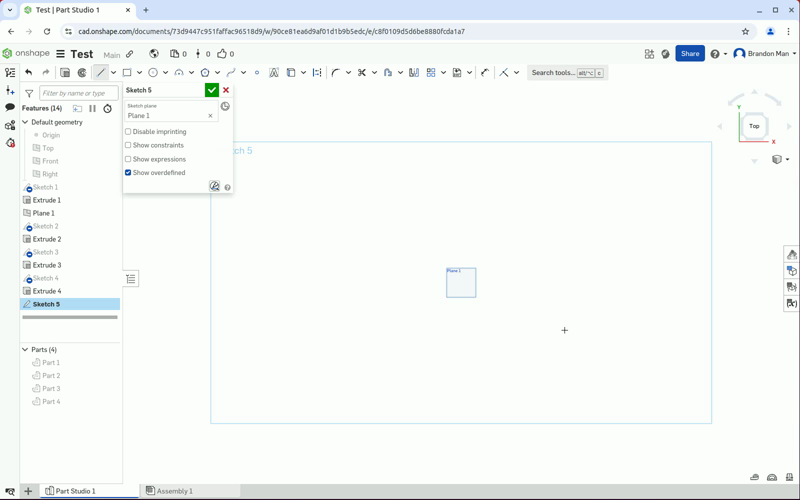
key_up(shift)
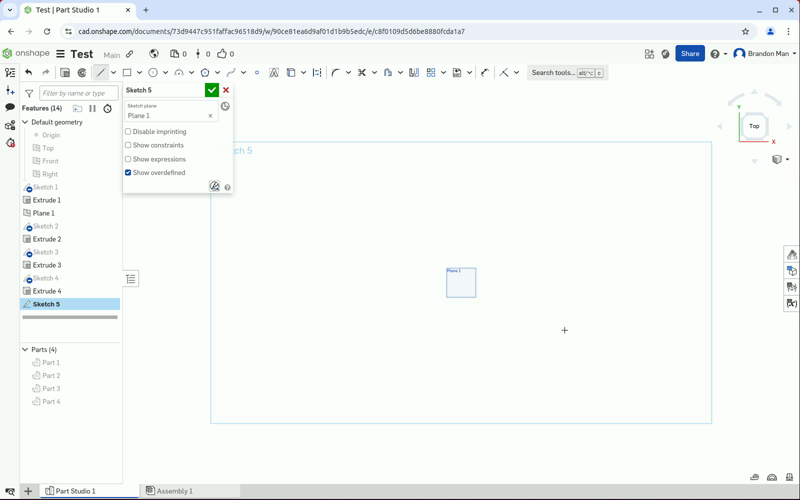
key_down(shift)
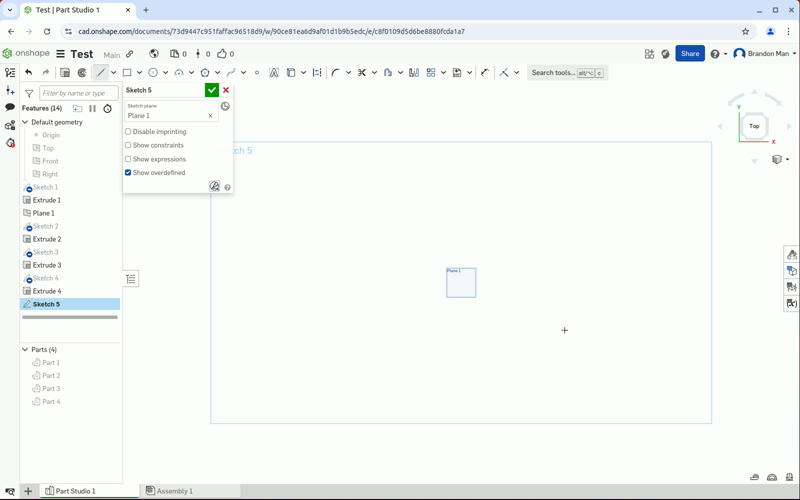
mouse_move(589, 329)
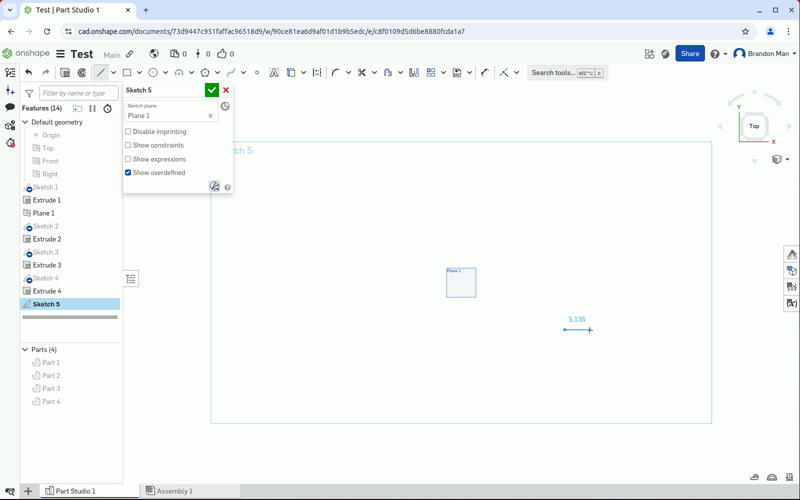
mouse_move(574, 329)
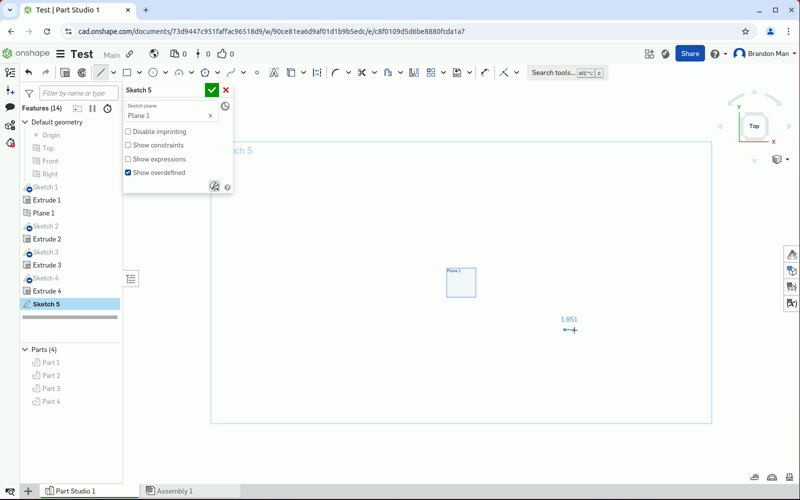
click(574, 329)
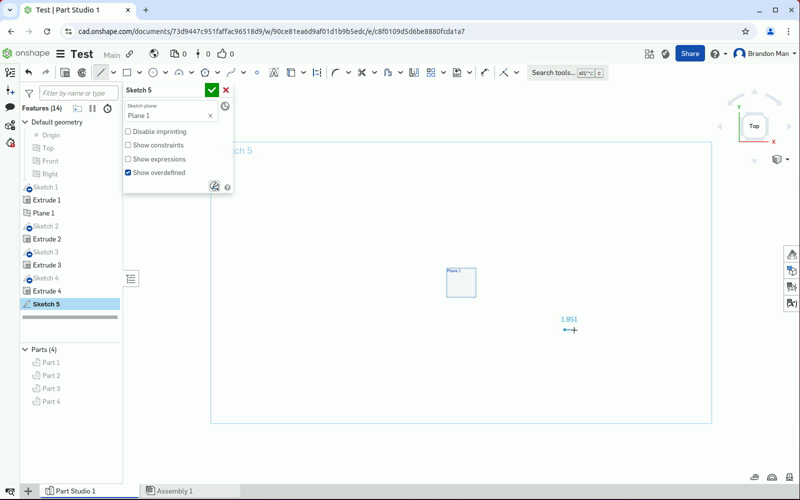
key_up(shift)
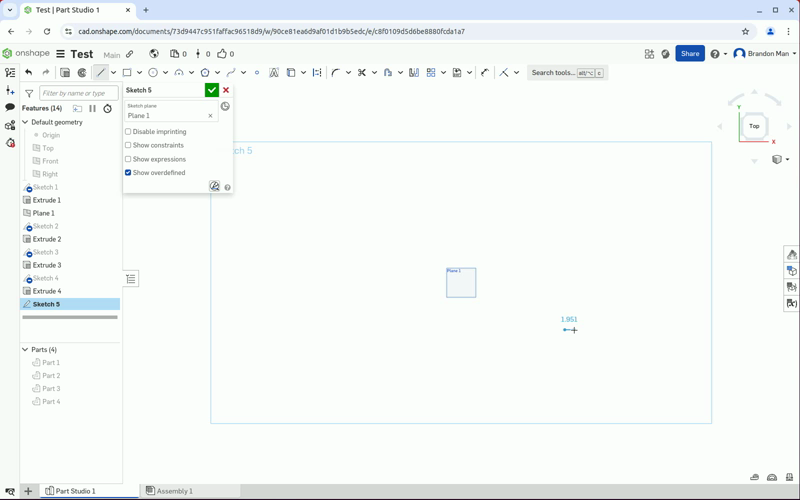
key_down(shift)
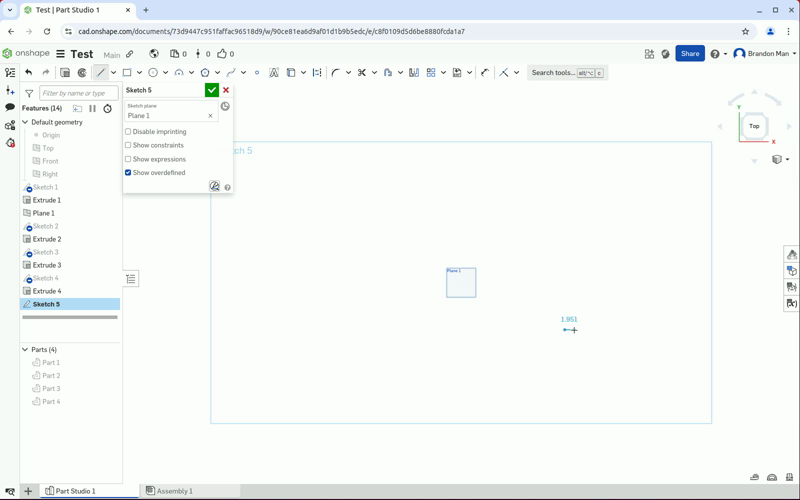
mouse_move(589, 329)
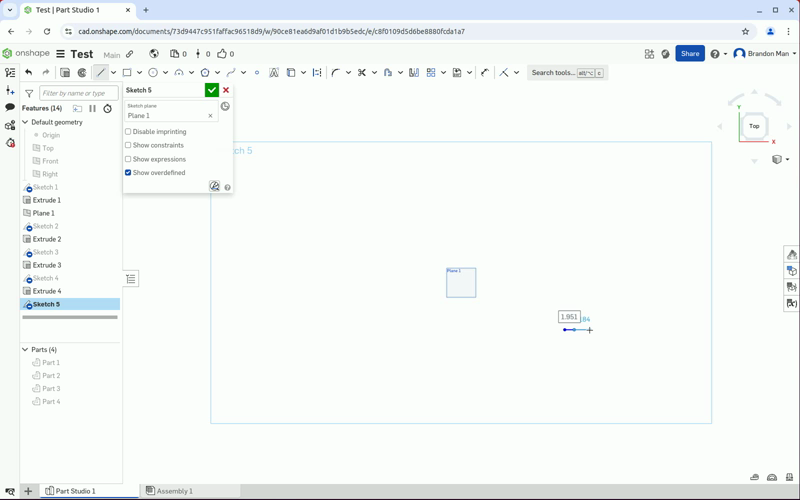
mouse_move(574, 320)
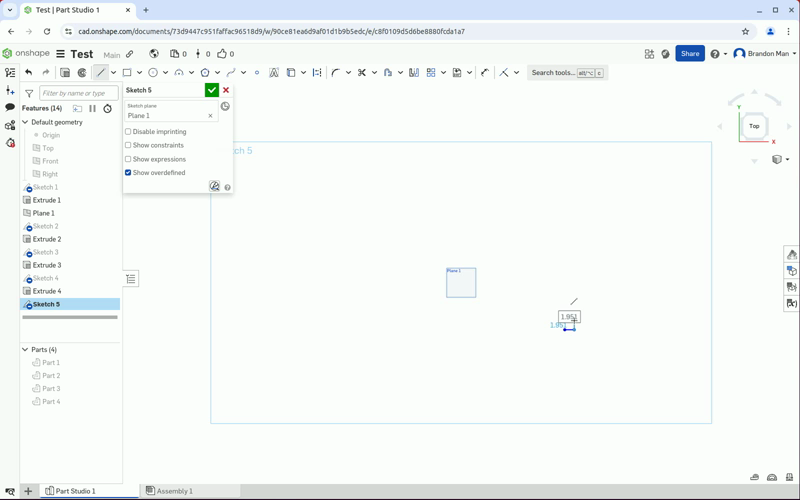
click(574, 320)
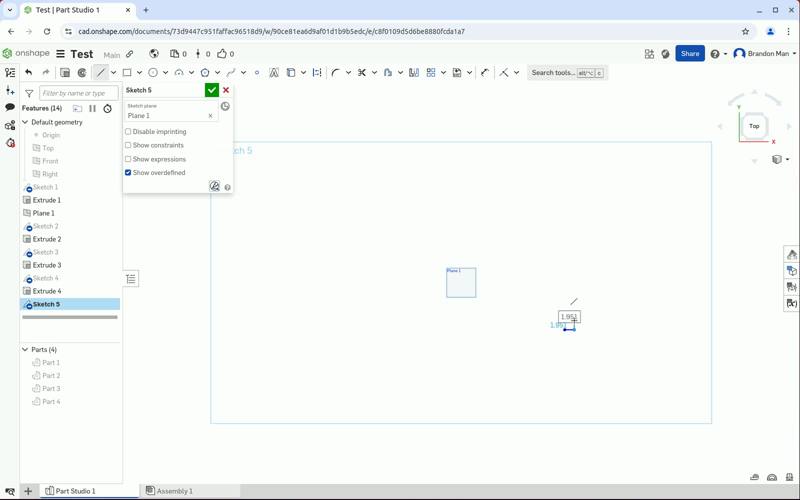
key_up(shift)
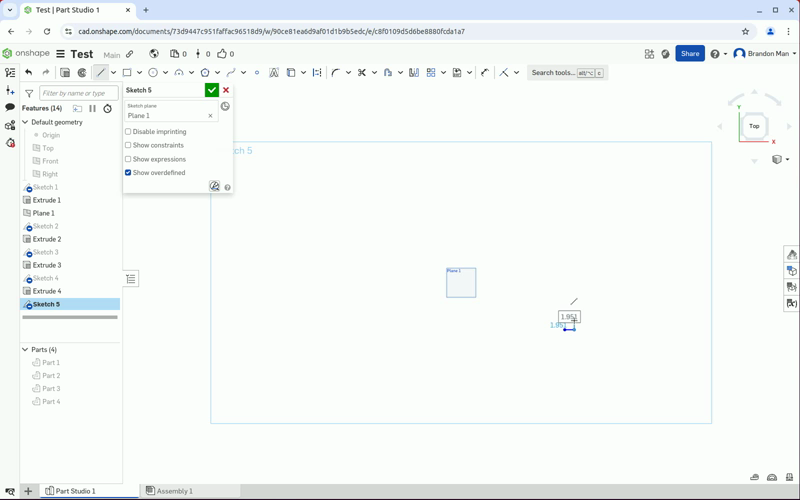
key_down(shift)
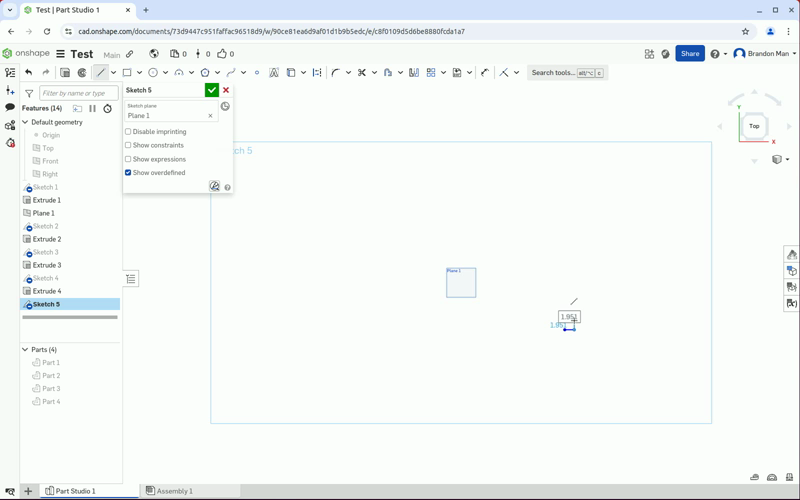
mouse_move(589, 320)
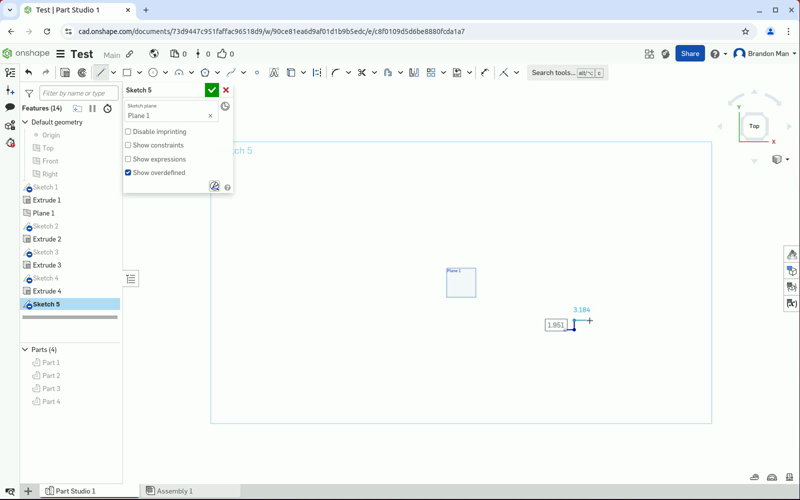
mouse_move(564, 320)
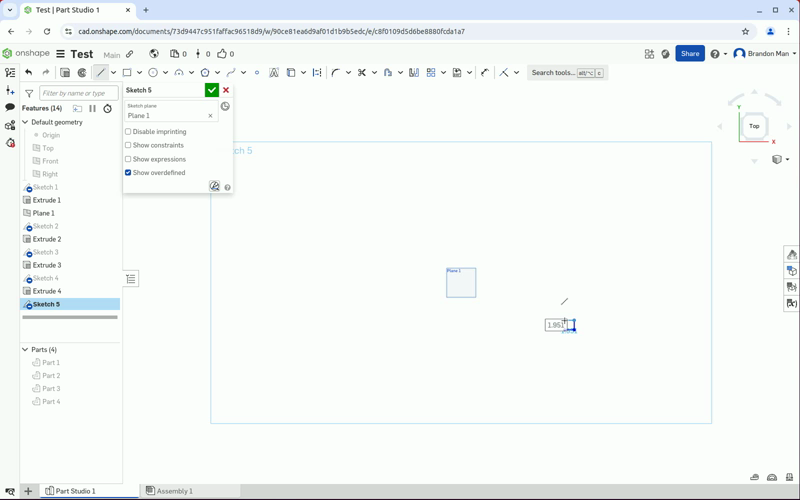
click(564, 320)
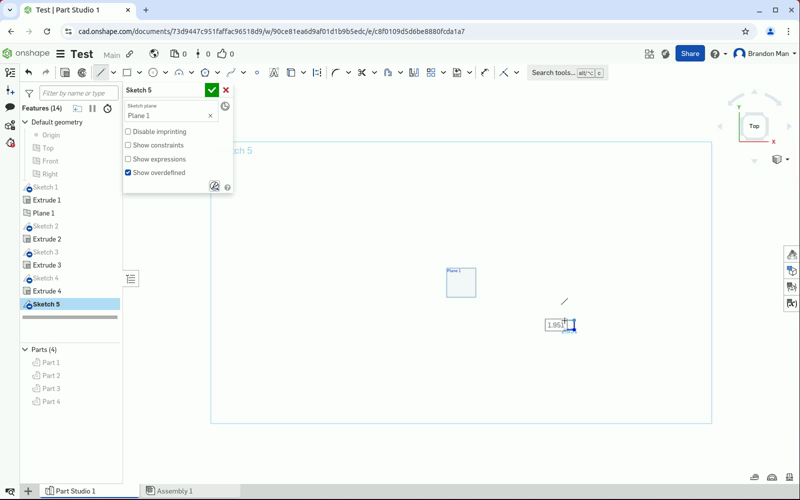
key_up(shift)
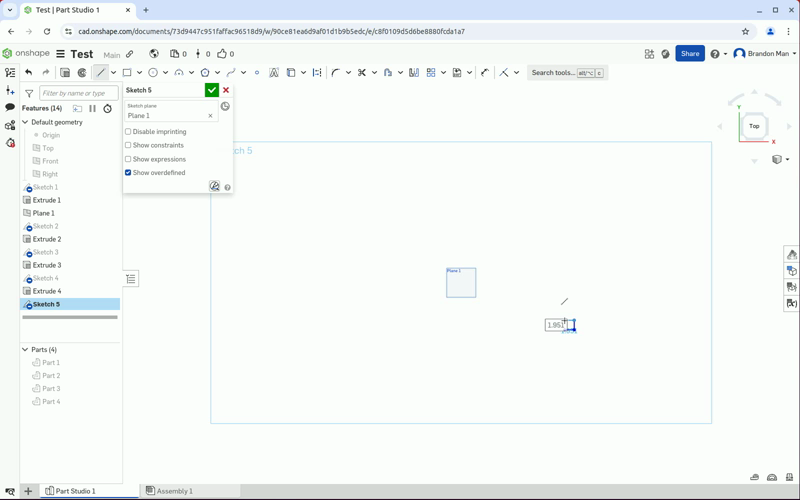
mouse_move(589, 320)
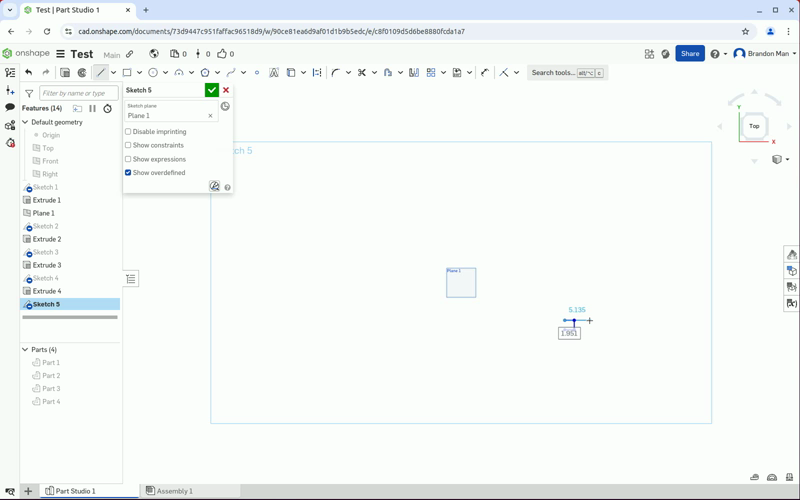
key_down(shift)
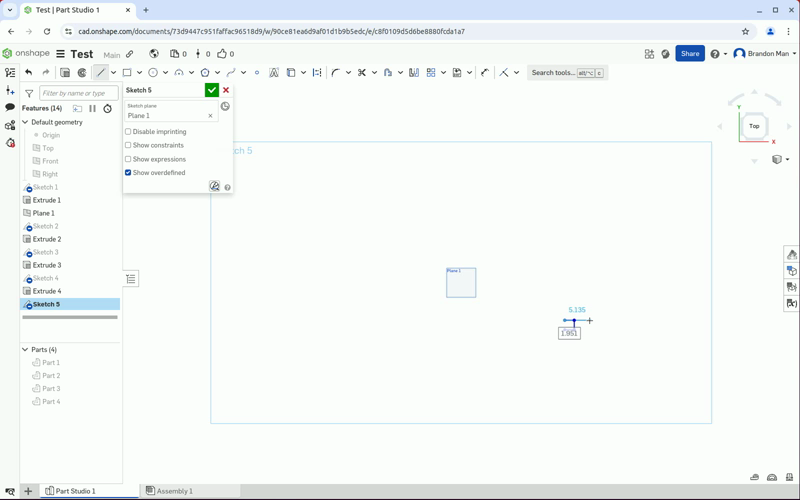
mouse_move(564, 329)
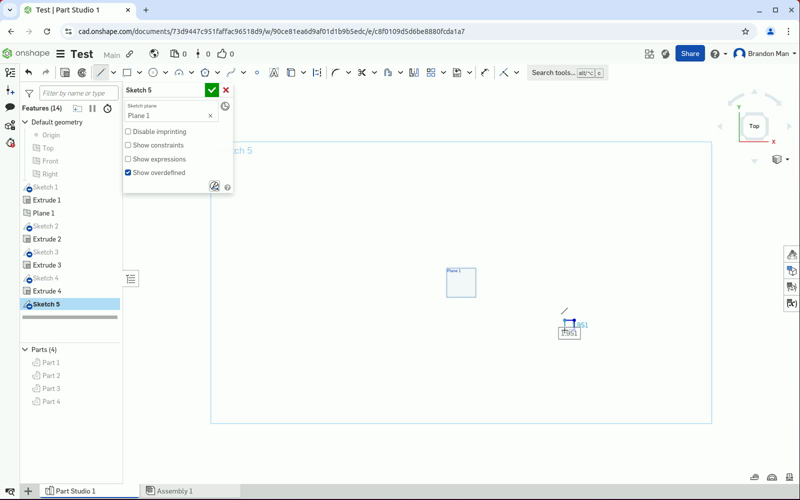
key_up(shift)
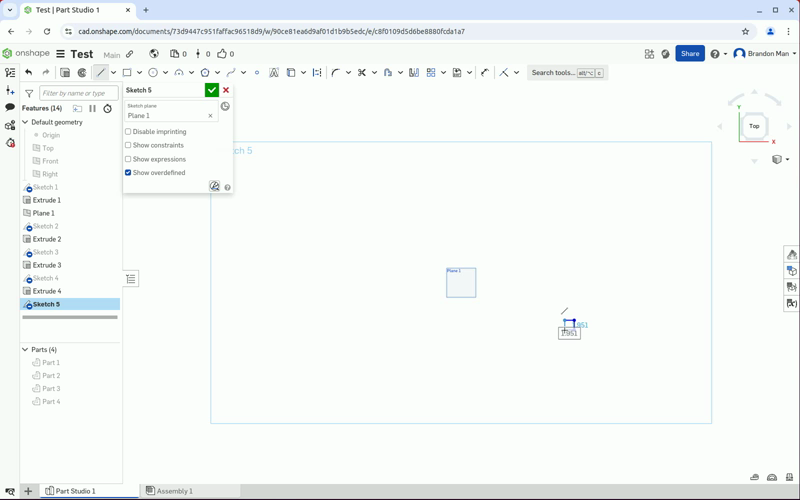
click(564, 329)
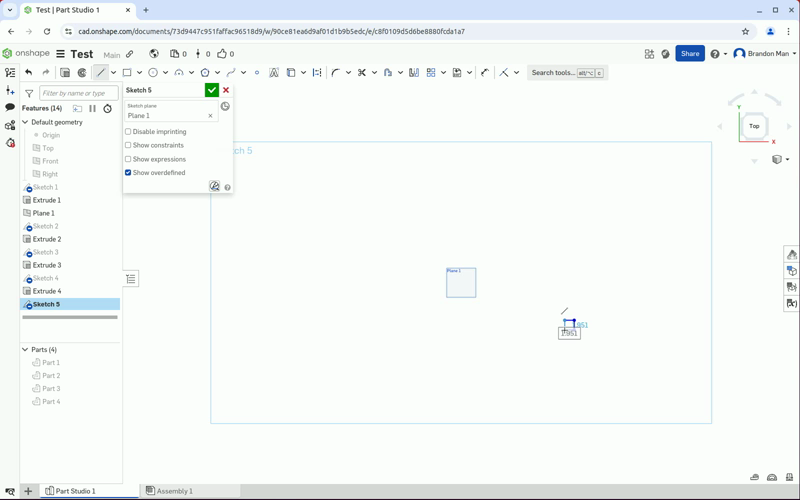
key(esc)
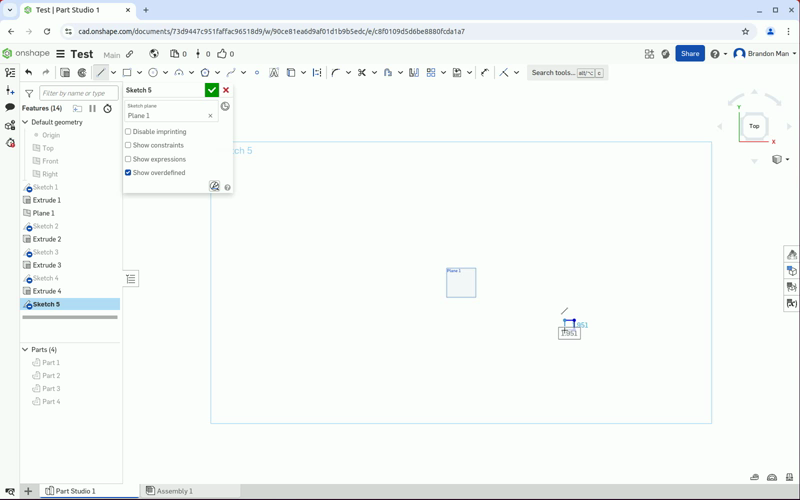
mouse_move(569, 324)
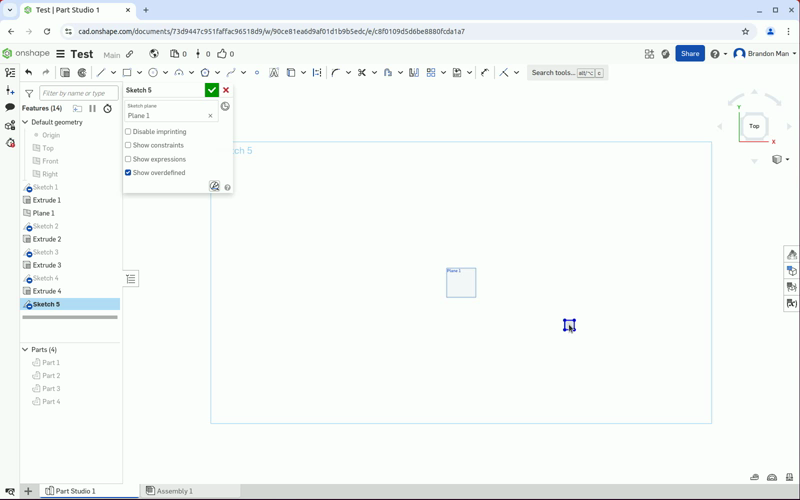
scroll(6)
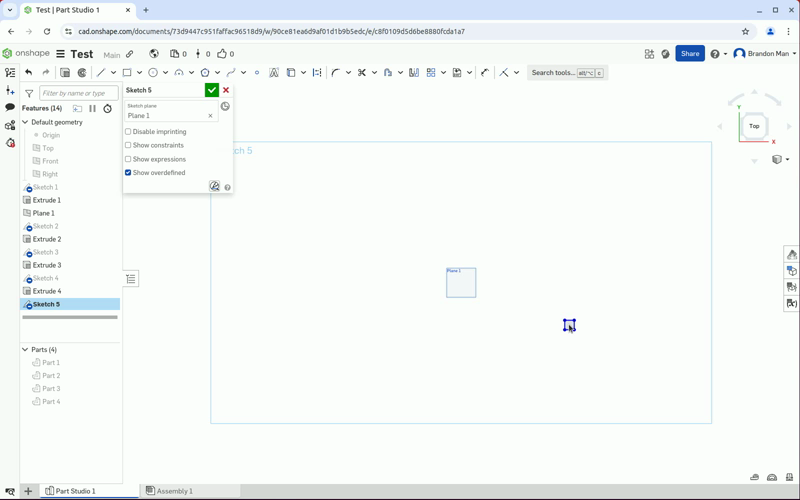
scroll(6)
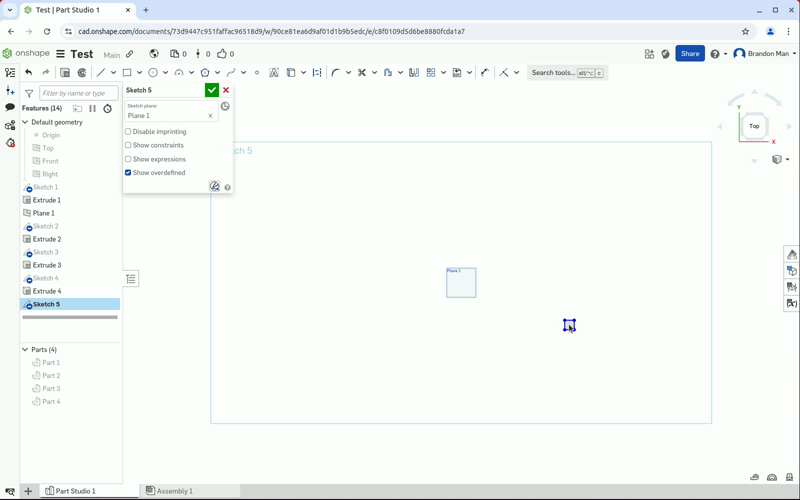
scroll(6)
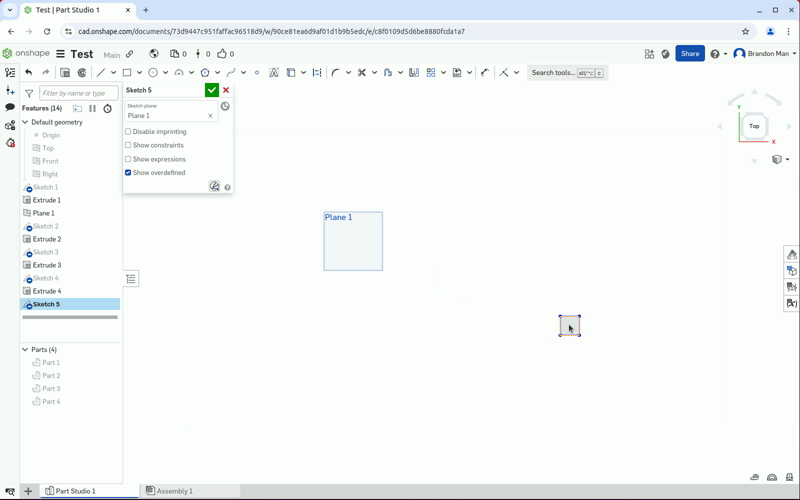
scroll(6)
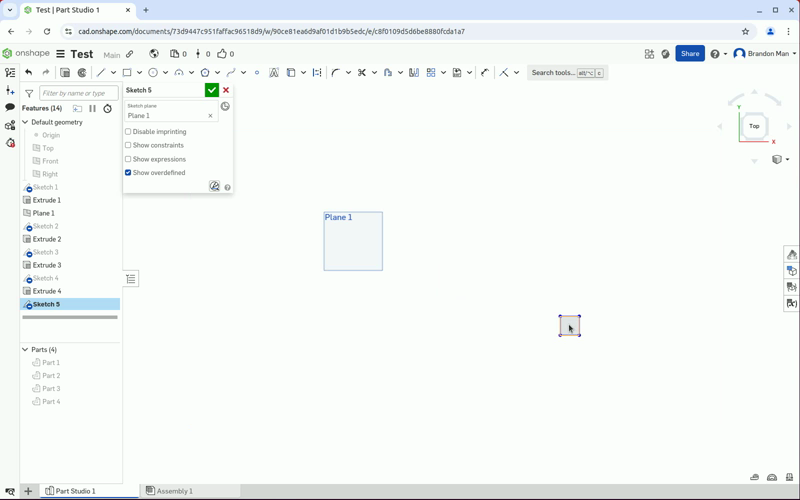
scroll(6)
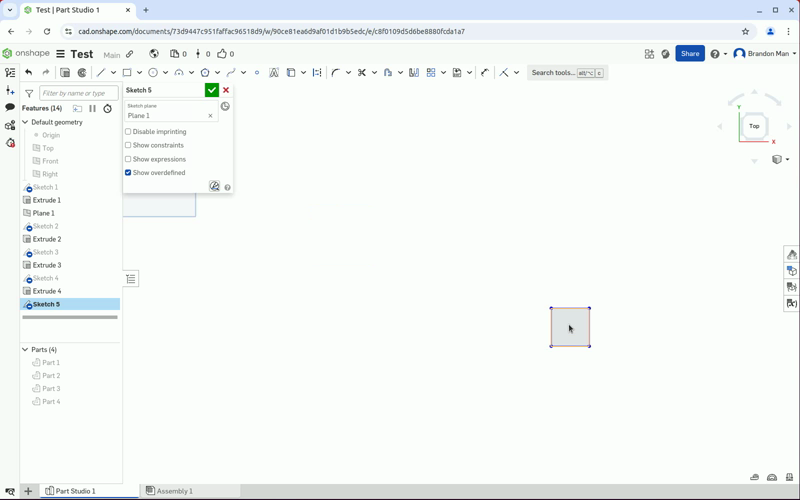
scroll(6)
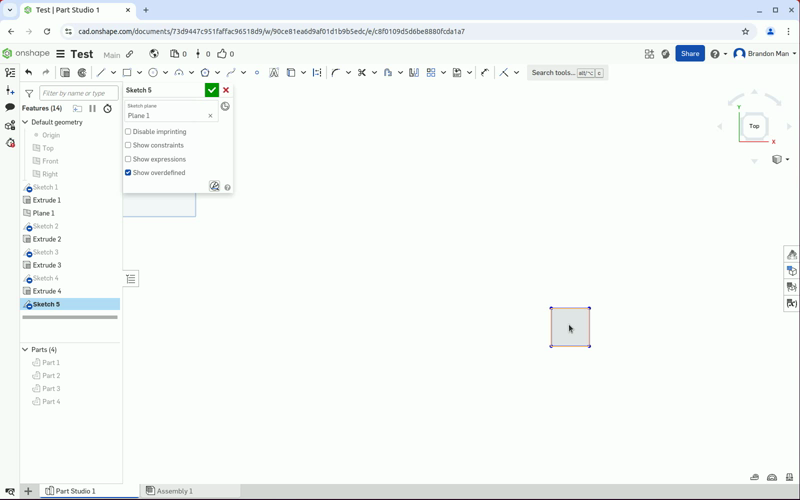
scroll(6)
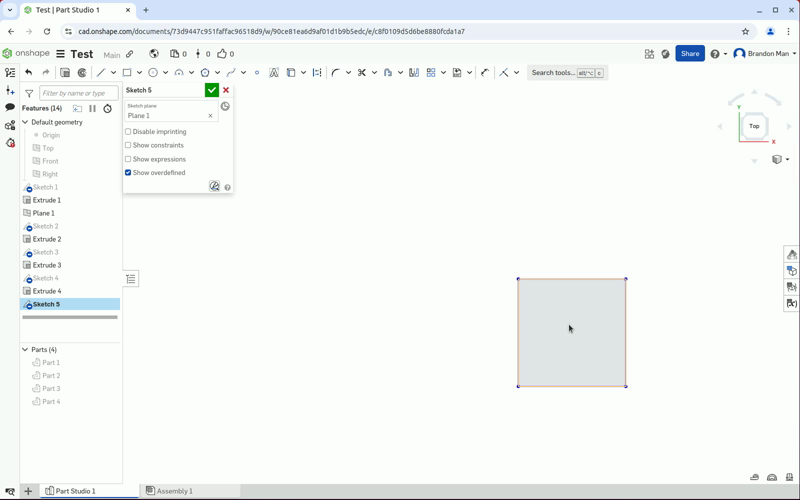
click(569, 324)
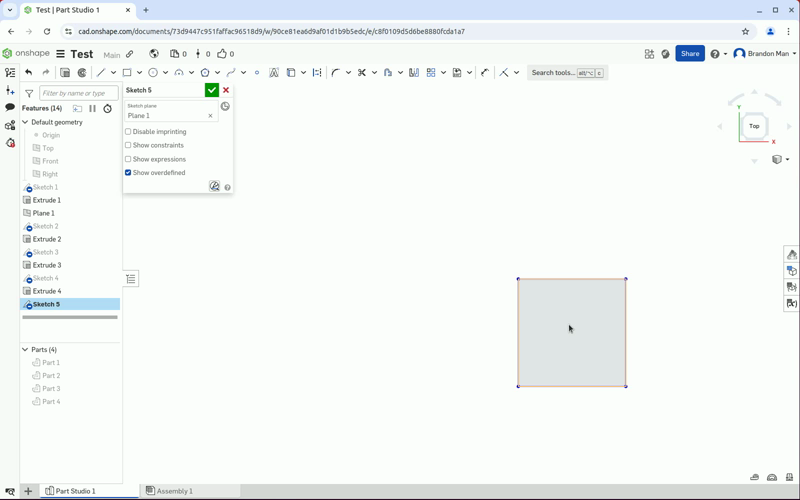
scroll(-6)
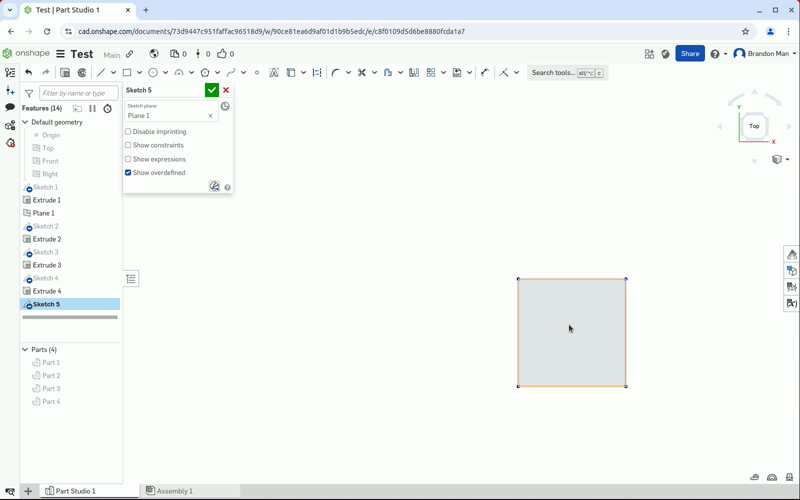
scroll(-6)
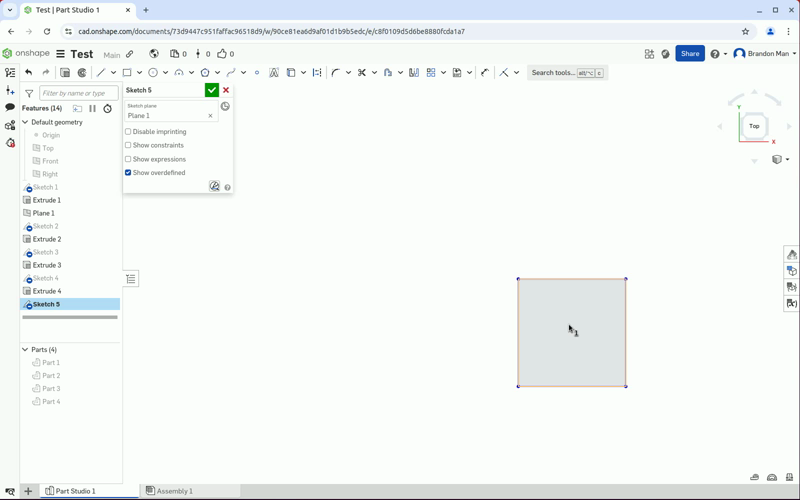
scroll(-6)
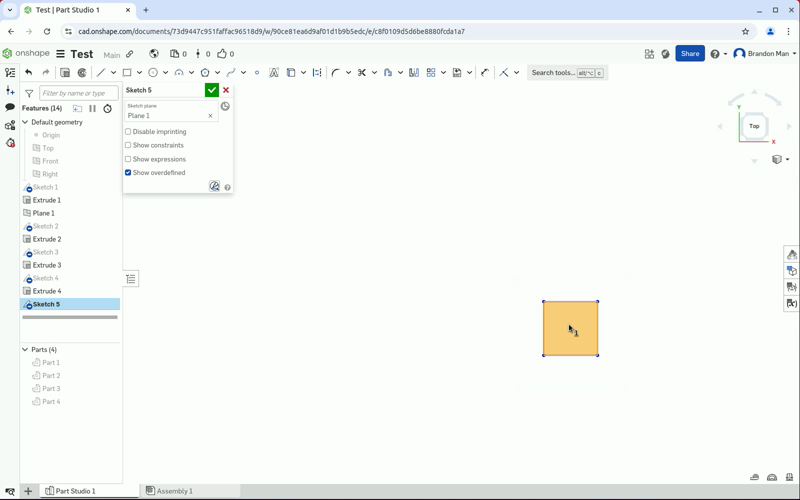
scroll(-6)
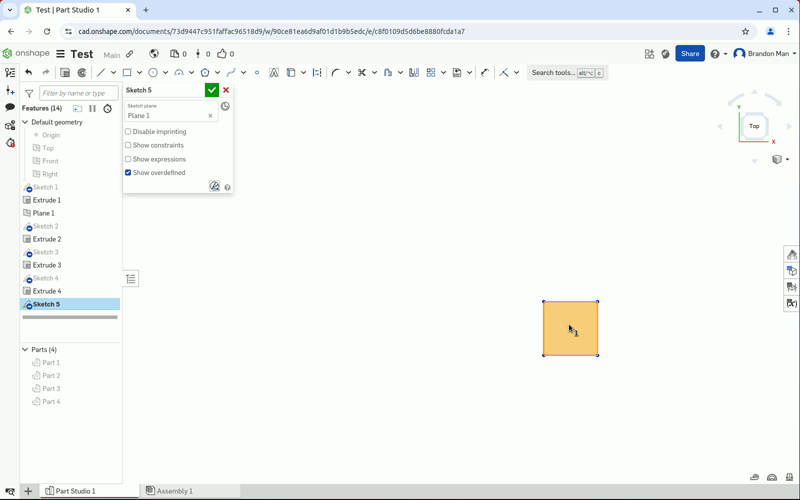
scroll(-6)
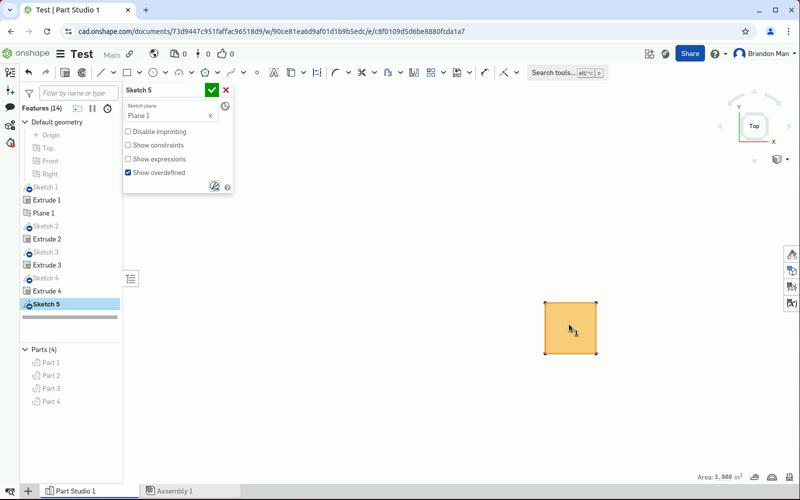
scroll(-6)
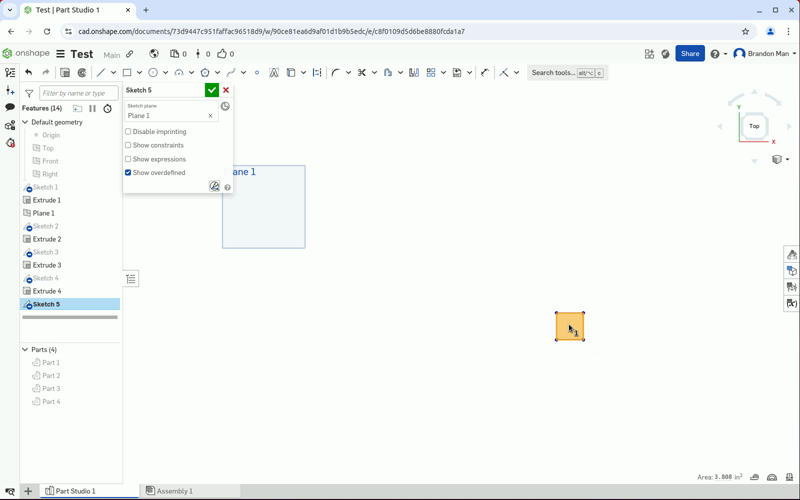
scroll(-6)
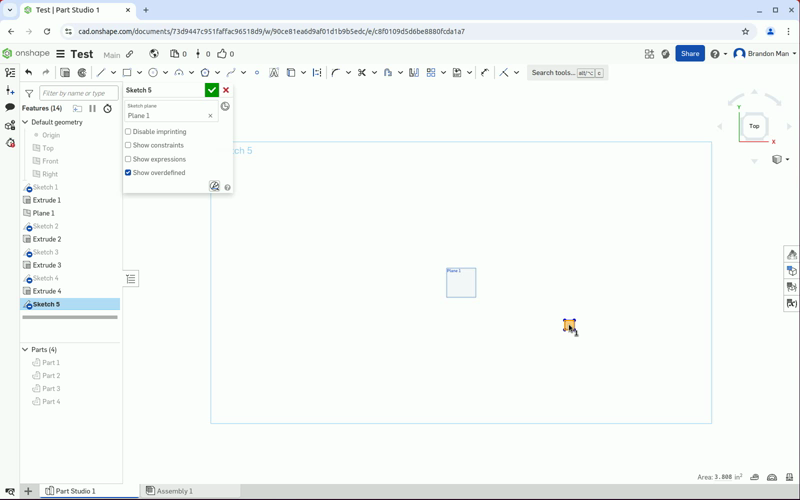
mouse_move(73, 352)
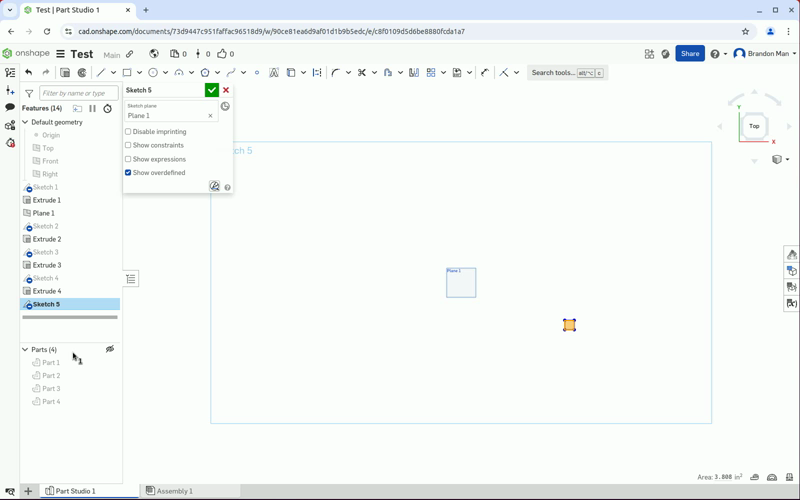
key(shift+y)
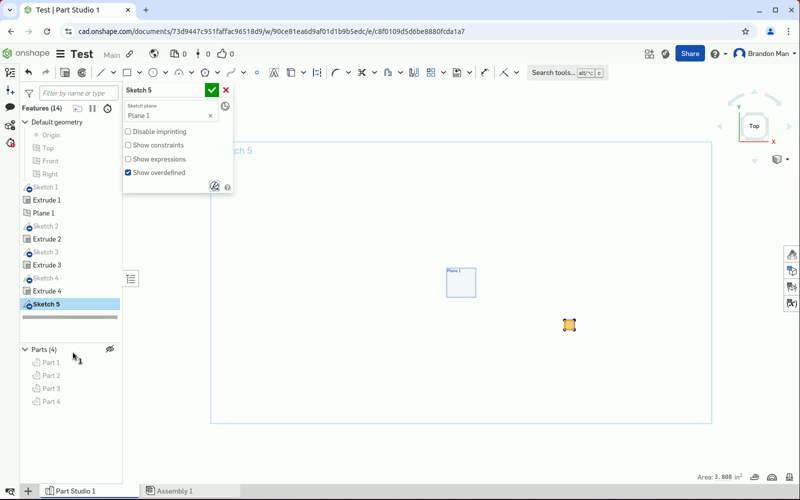
key(shift+e)
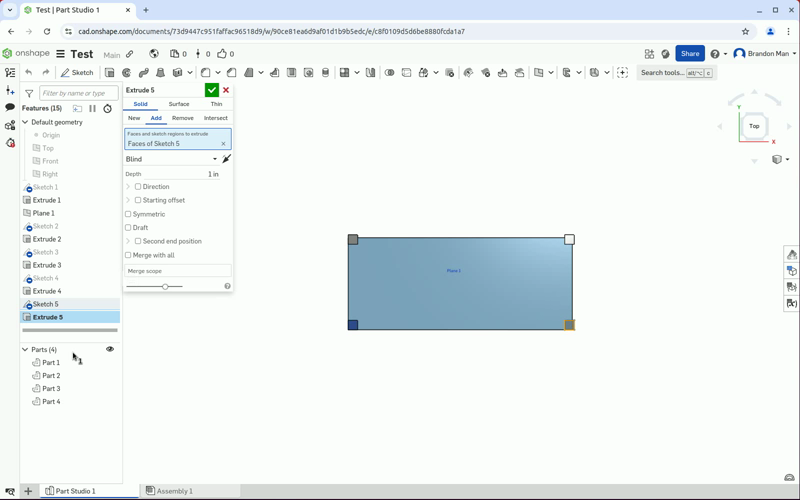
mouse_move(143, 106)
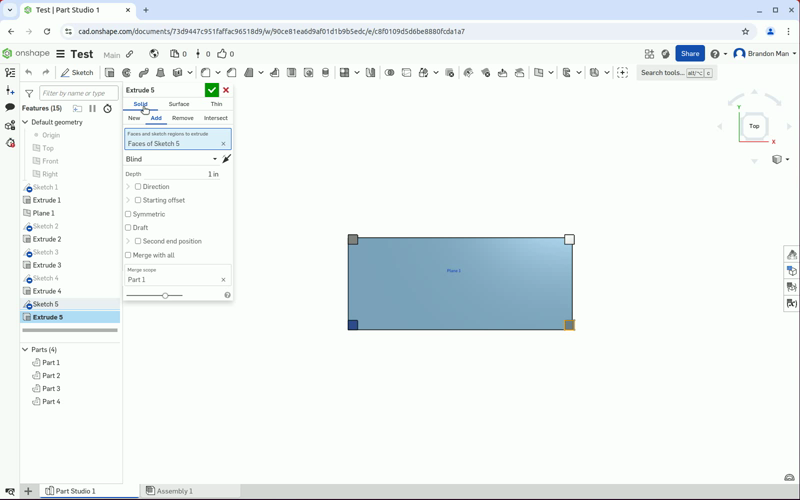
click(143, 106)
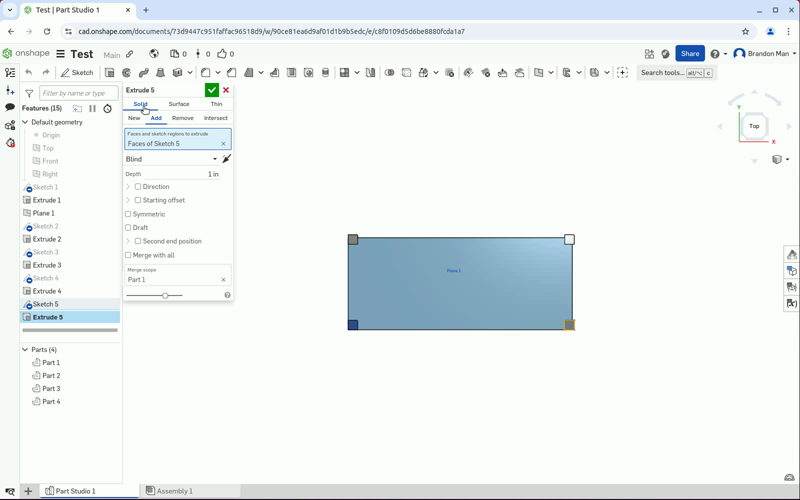
mouse_move(137, 120)
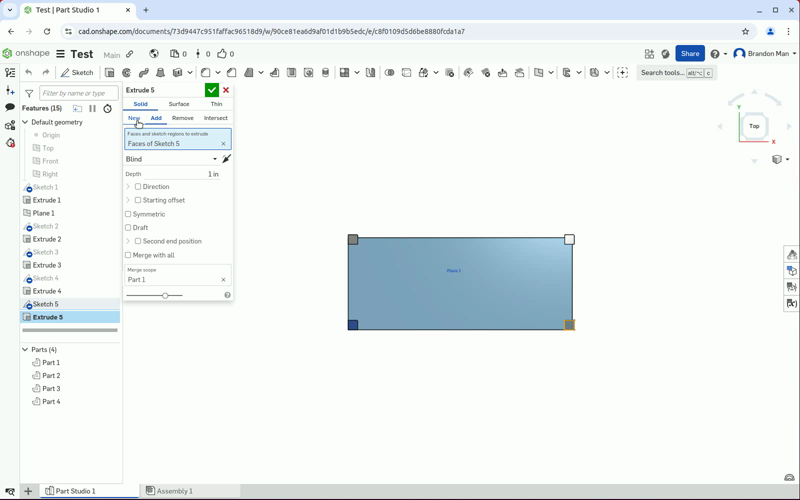
click(137, 120)
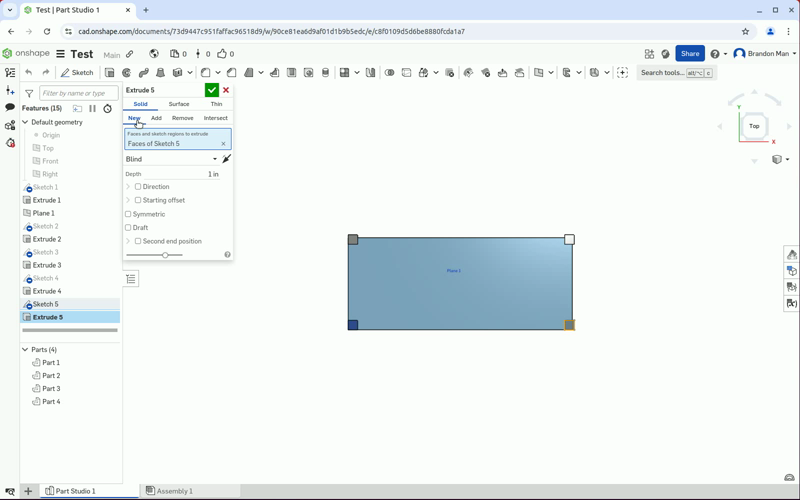
key(tab, 4)
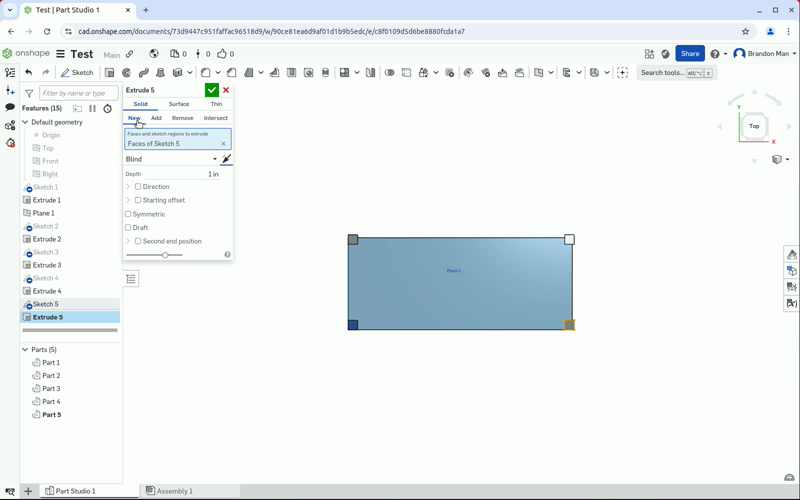
text(19.016)
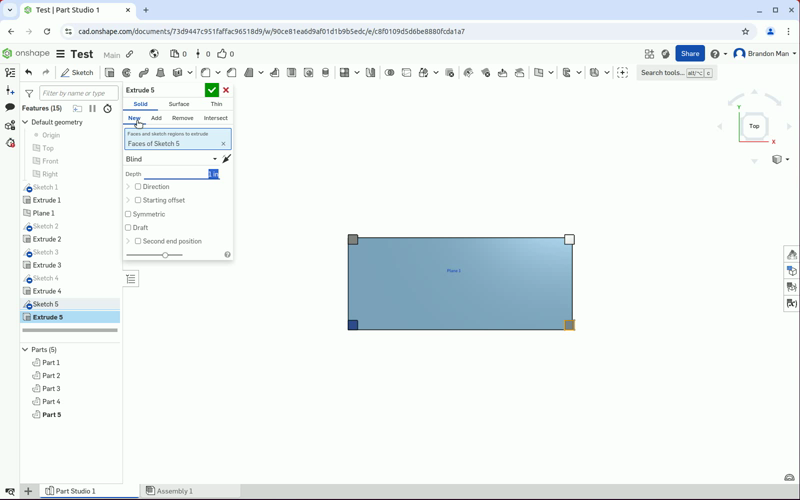
key(enter)
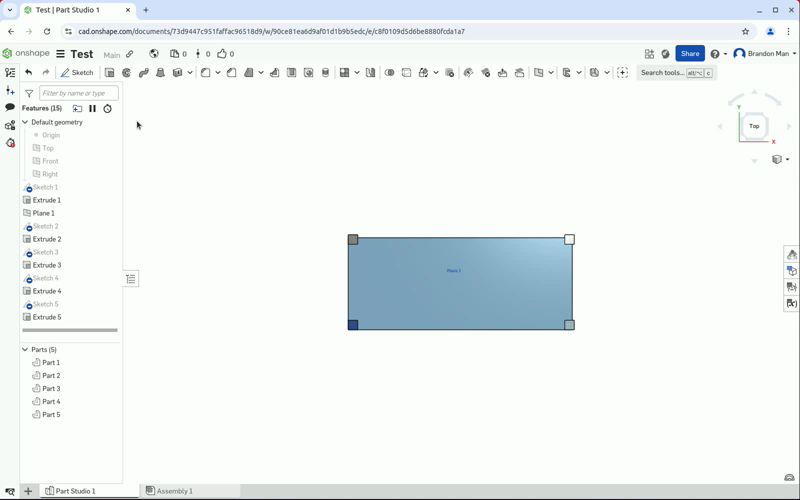
key(shift+h)
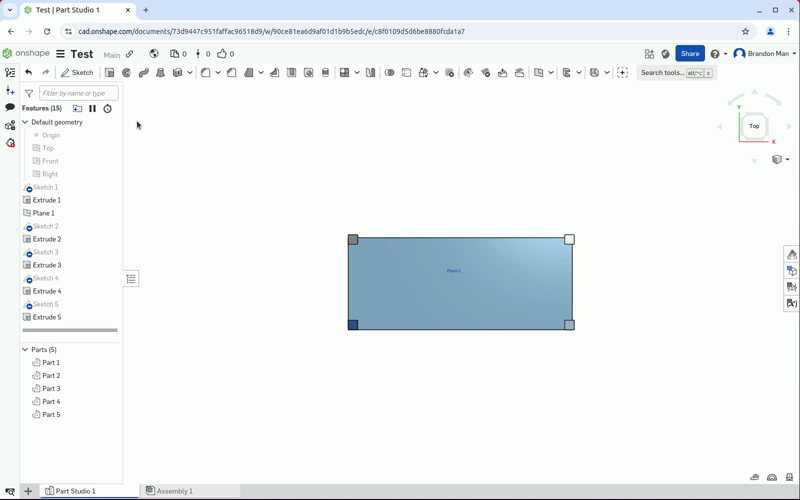
key(shift+h)
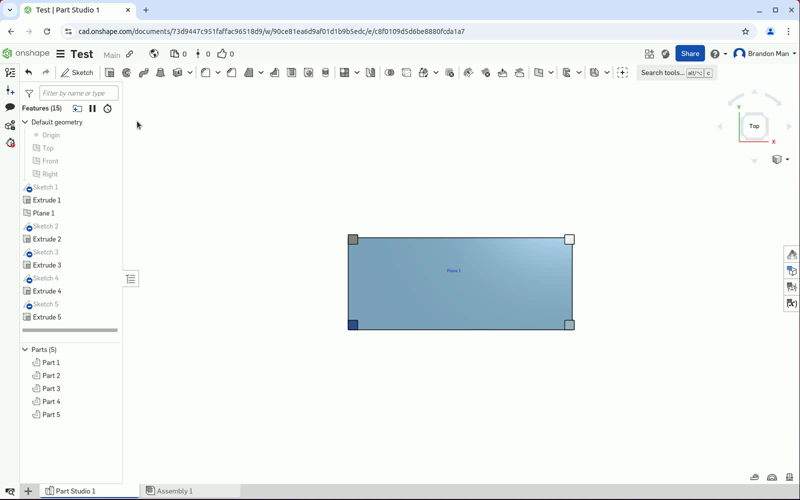
key(shift+7)
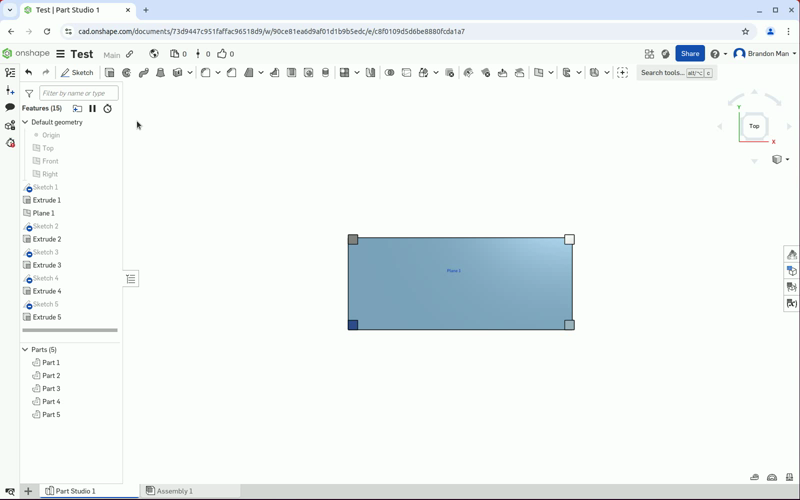
key(up, 3)
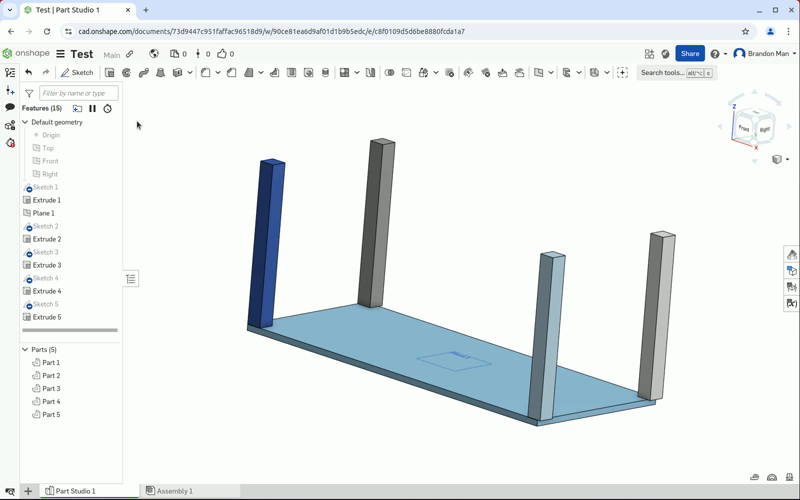
key(left, 3)
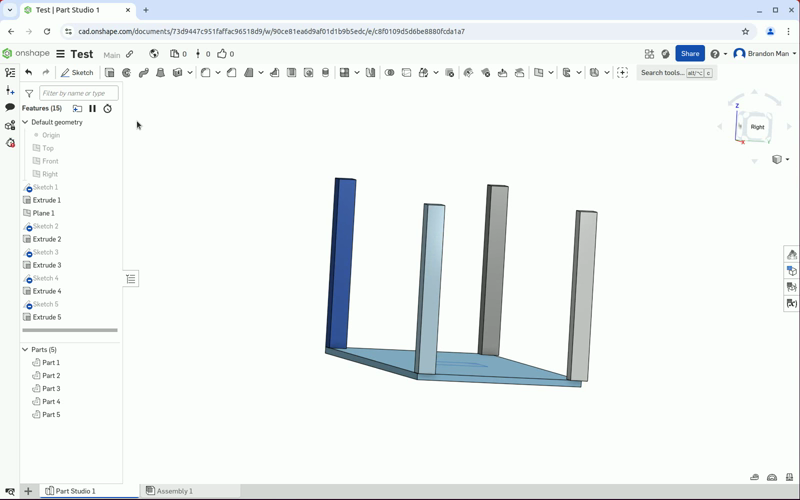
key(right, 3)
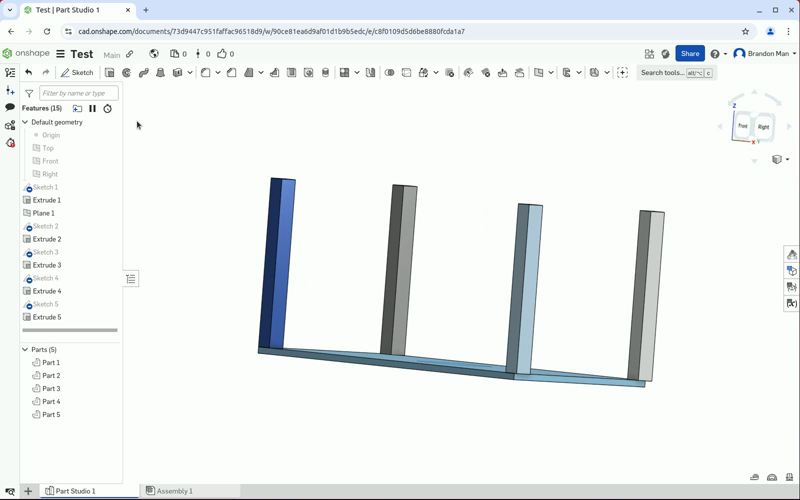
key(down, 3)
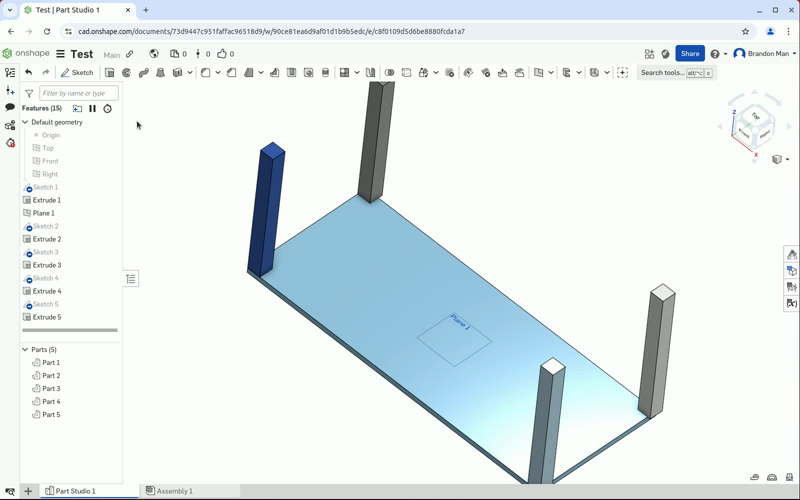
mouse_move(73, 189)
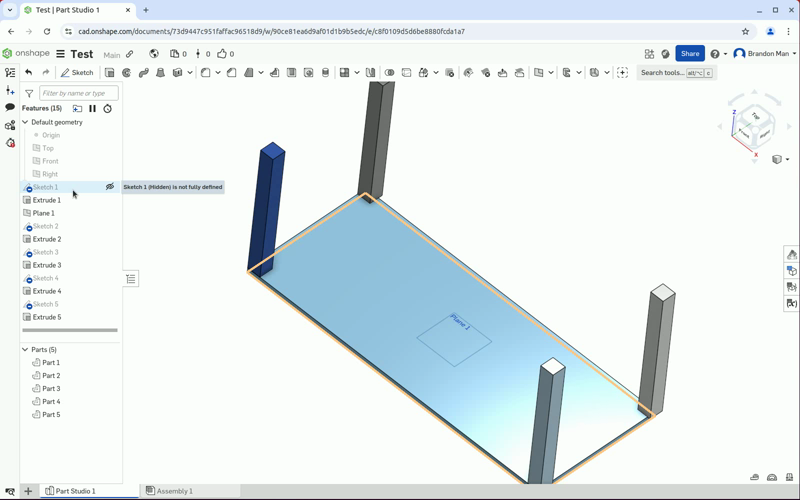
click(73, 189)